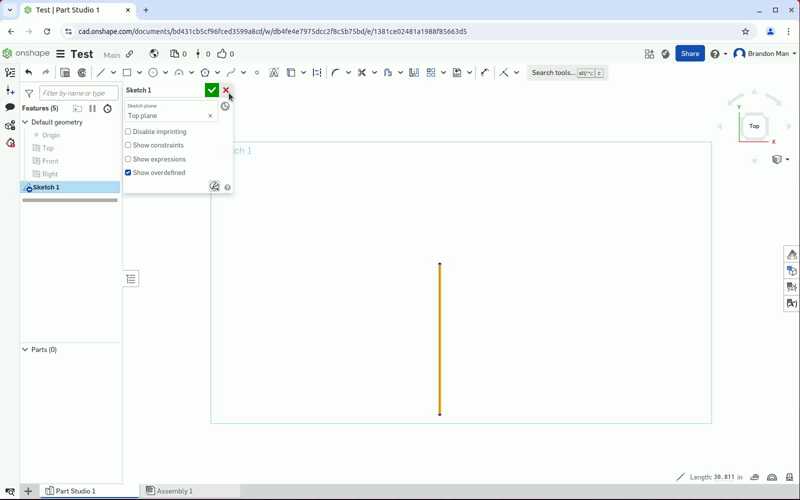
key(shift+h)
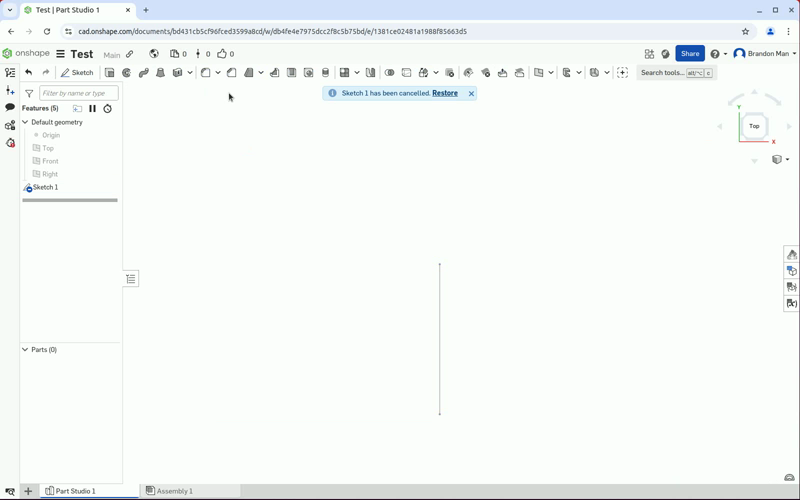
key(shift+s)
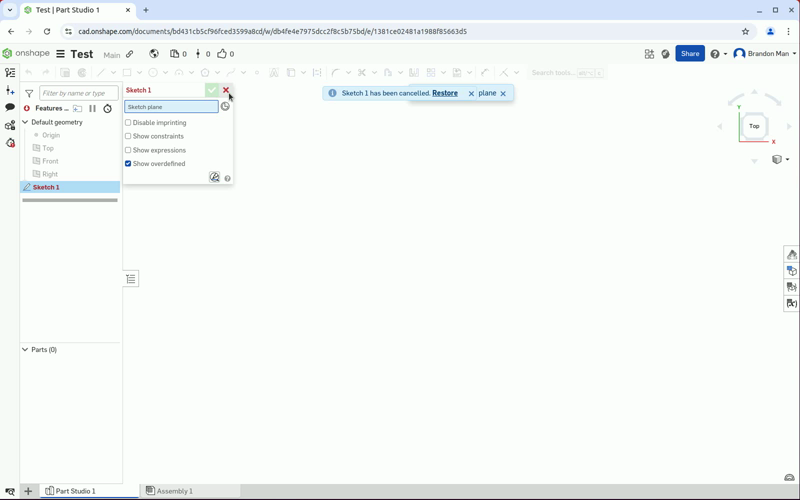
mouse_move(73, 150)
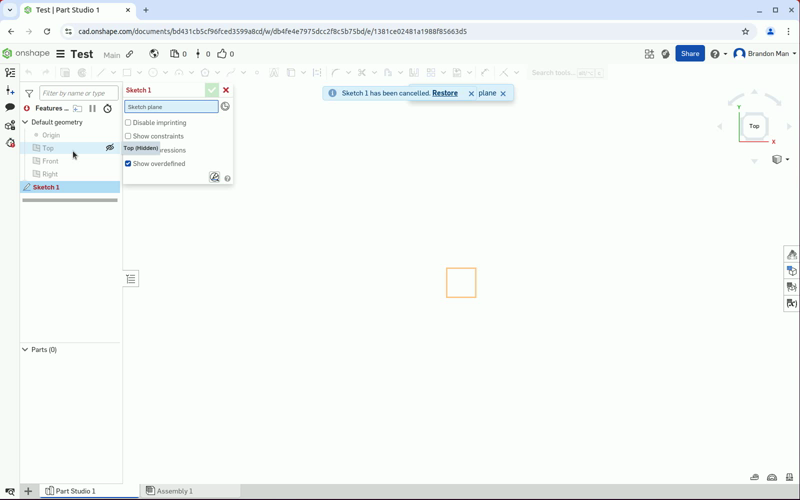
click(73, 150)
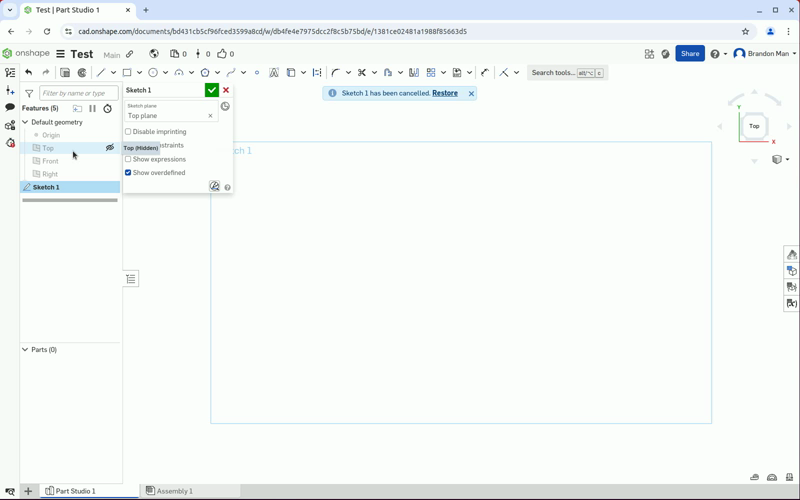
mouse_move(73, 352)
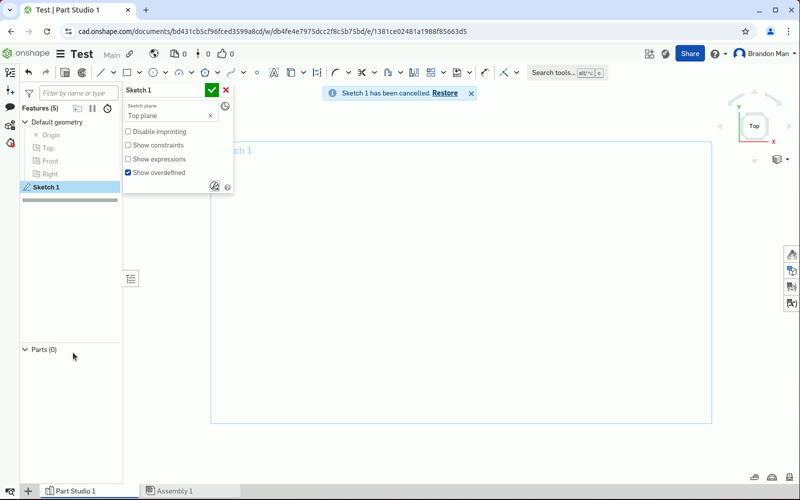
key(y)
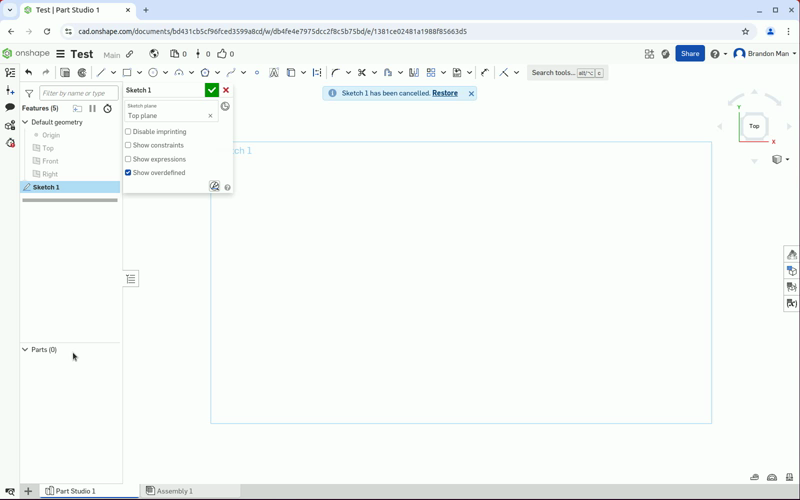
key(l)
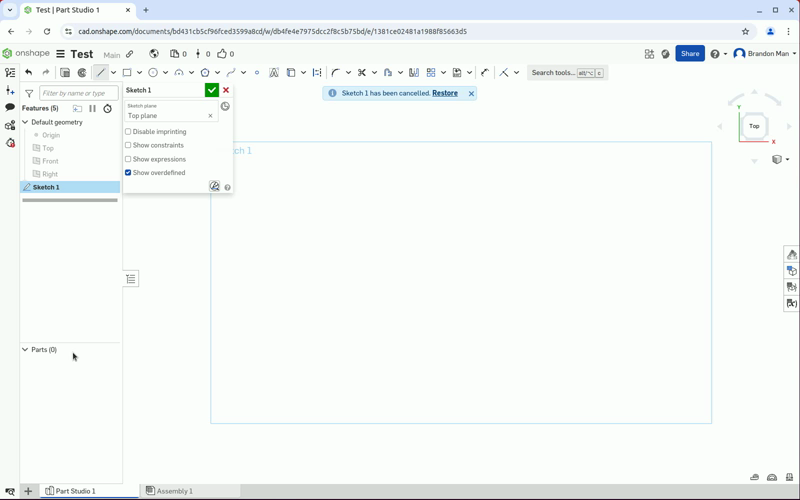
key_down(shift)
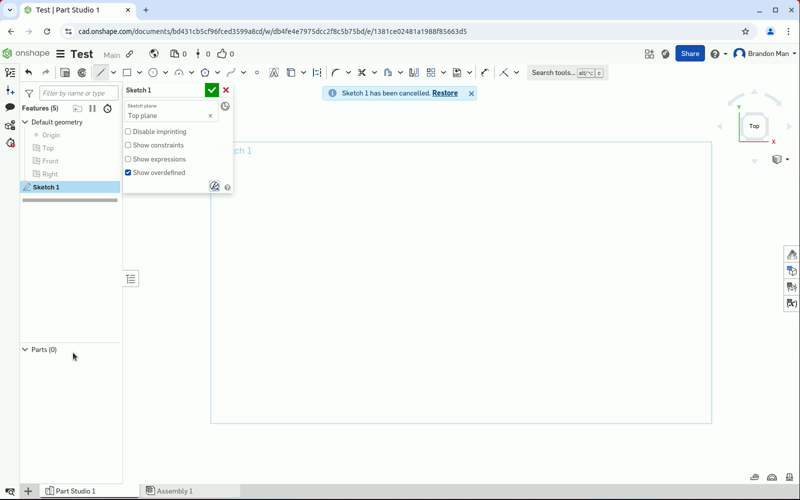
mouse_move(403, 244)
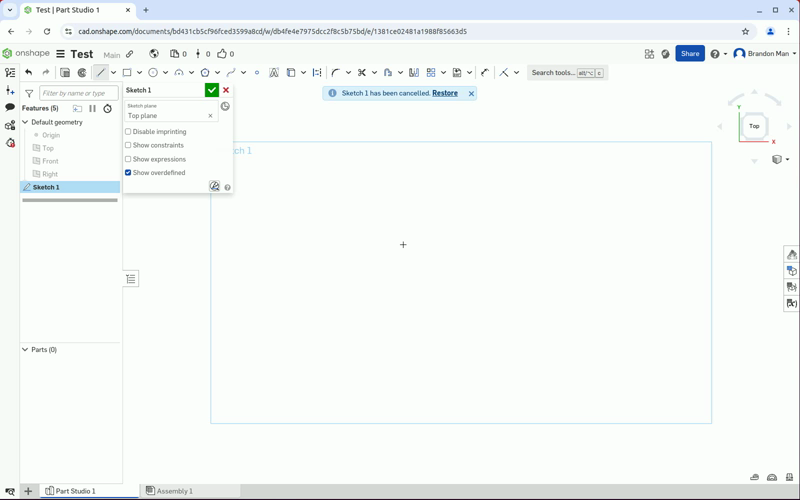
click(403, 244)
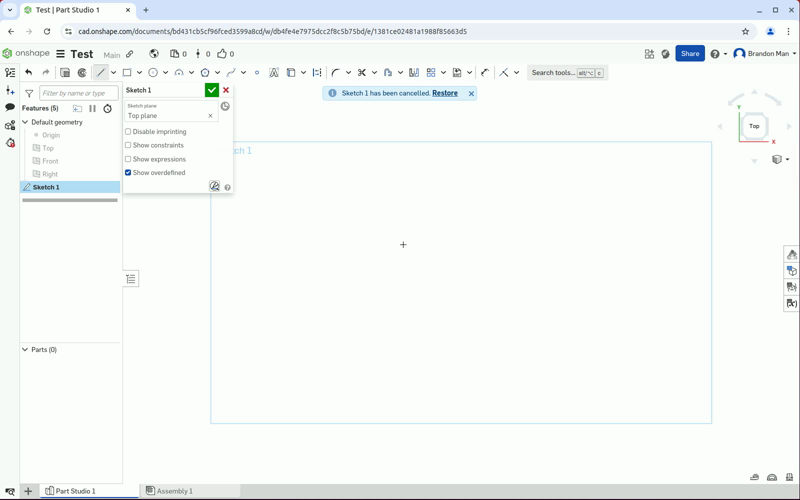
key_up(shift)
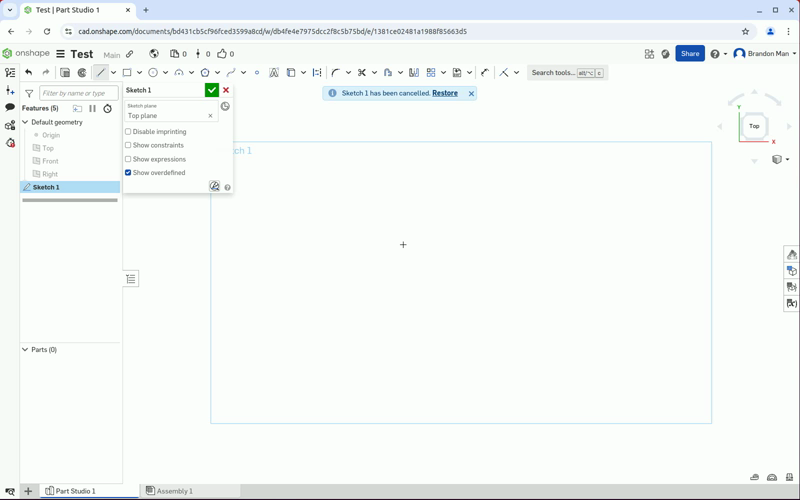
key_down(shift)
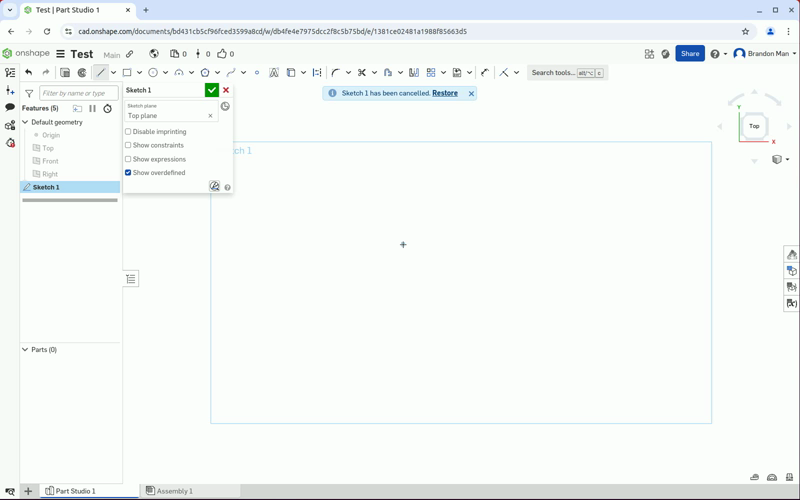
mouse_move(453, 369)
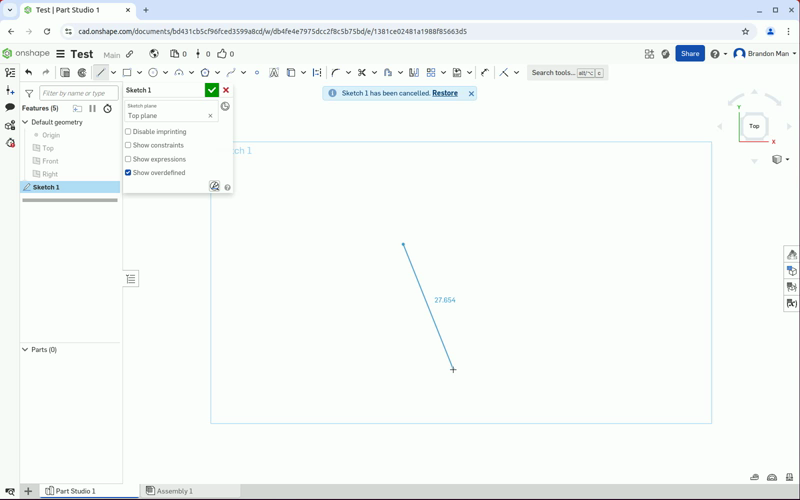
click(453, 369)
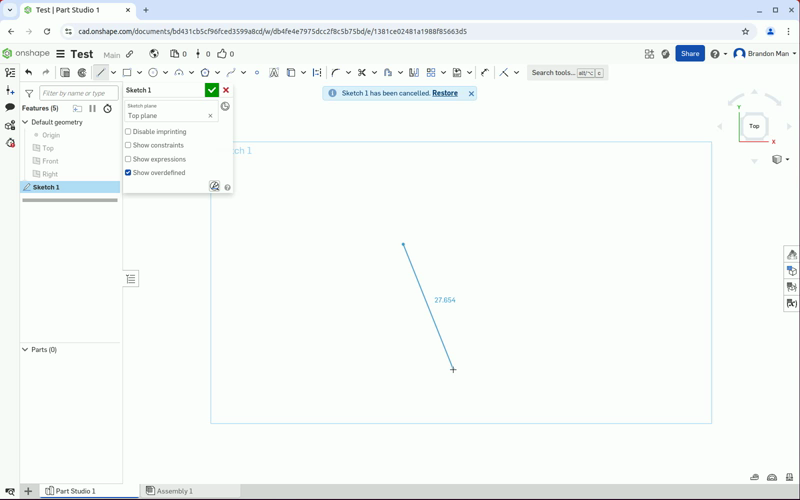
key_up(shift)
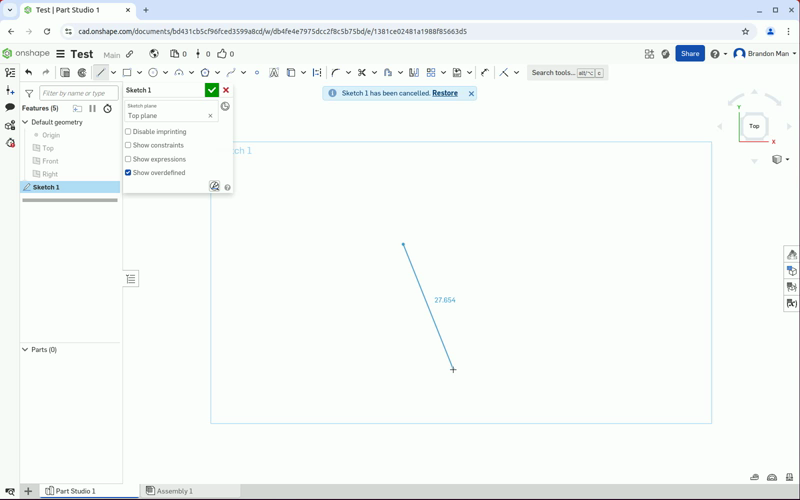
key_down(shift)
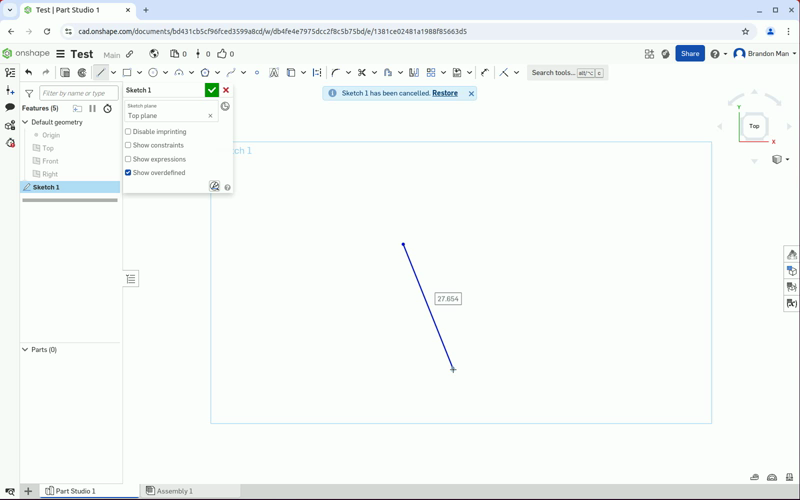
mouse_move(537, 369)
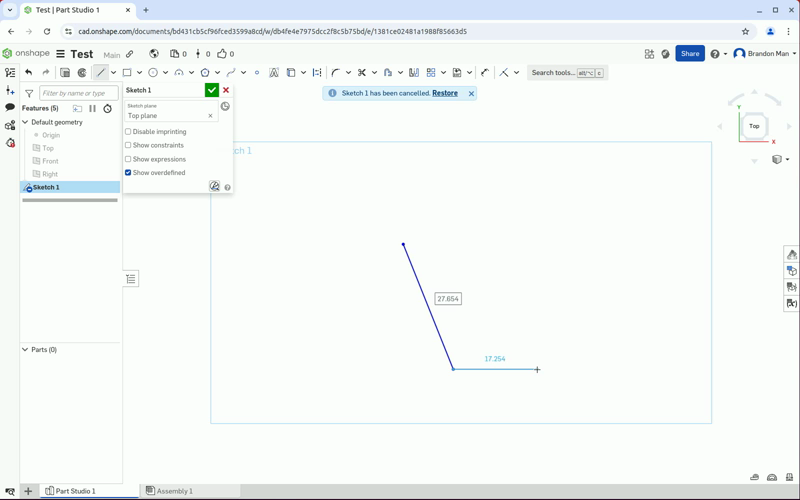
click(537, 369)
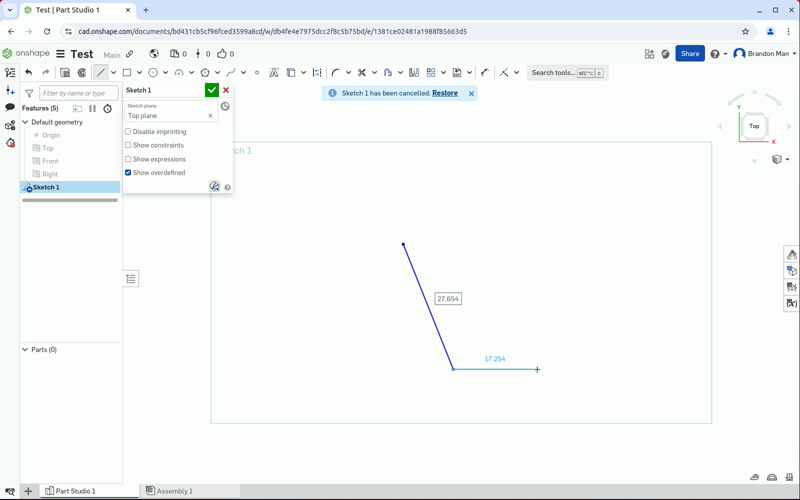
key_up(shift)
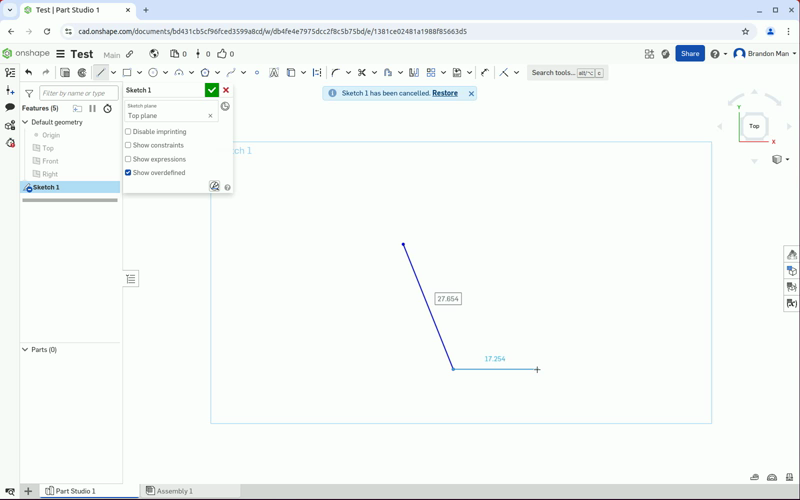
key_down(shift)
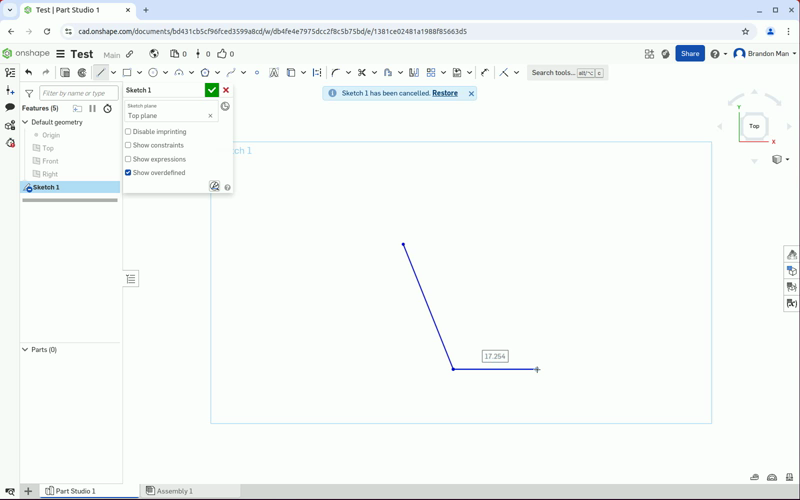
mouse_move(572, 244)
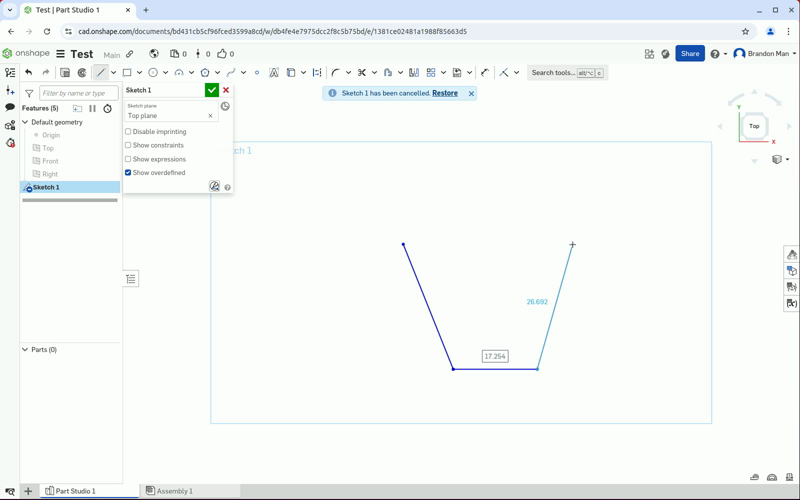
click(572, 244)
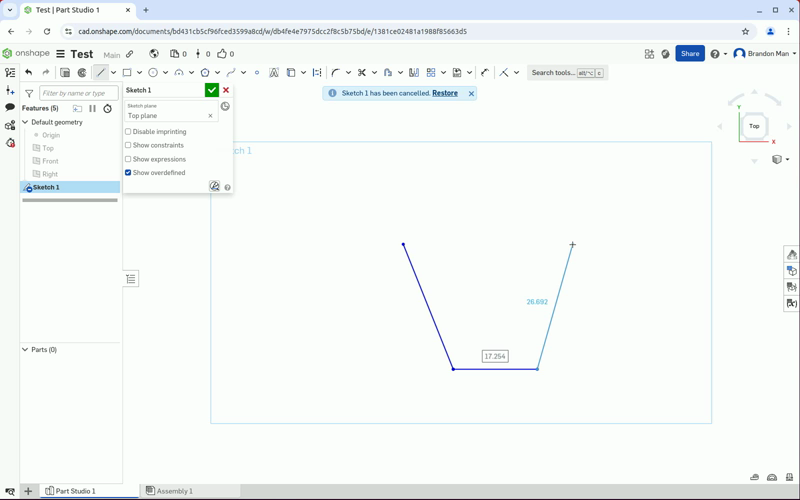
key_up(shift)
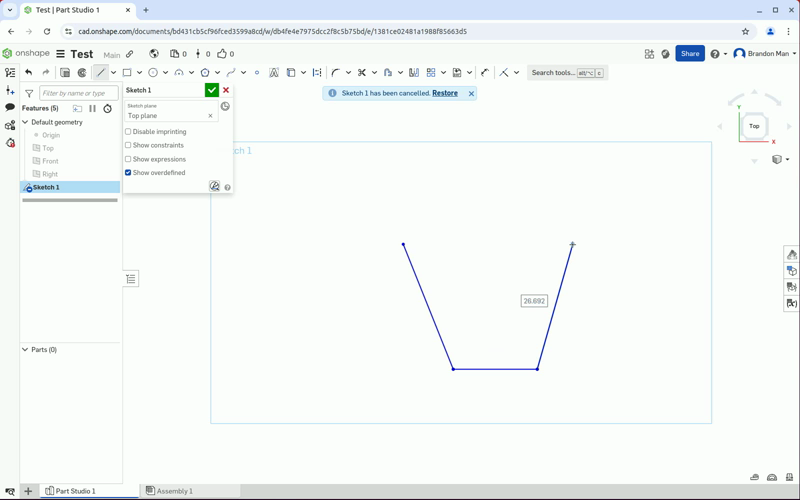
key_down(shift)
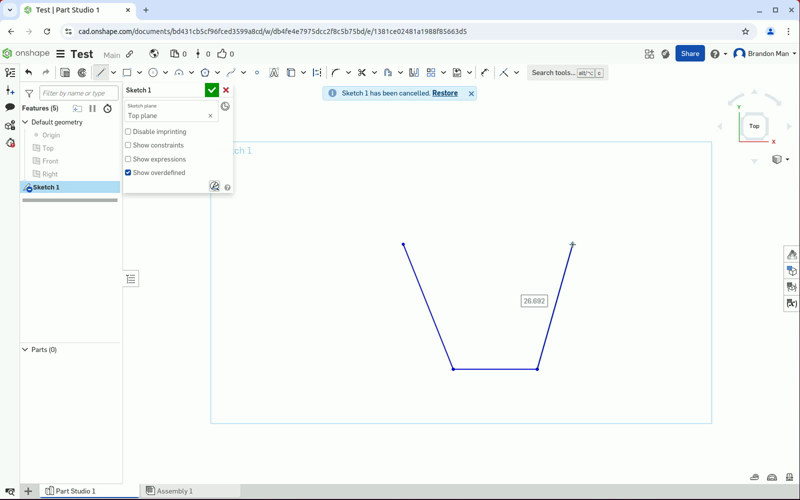
mouse_move(403, 244)
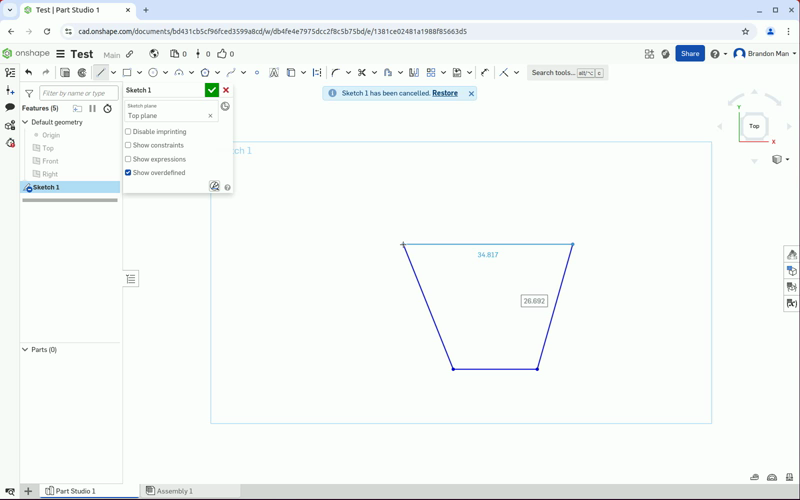
key_up(shift)
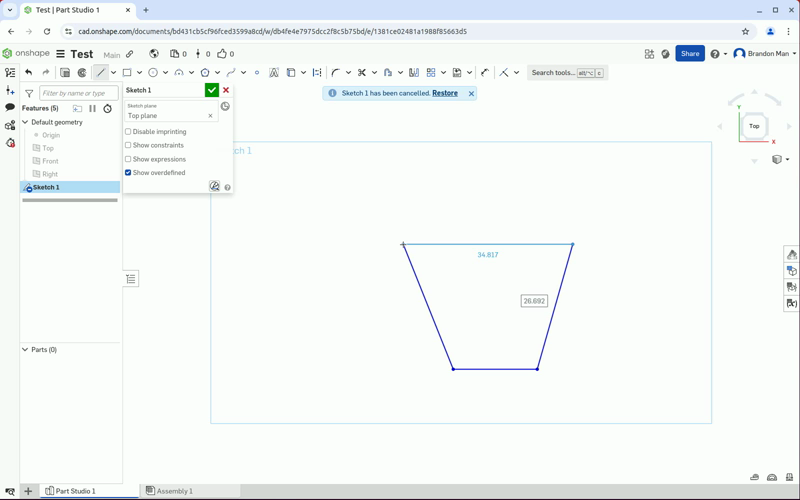
click(403, 244)
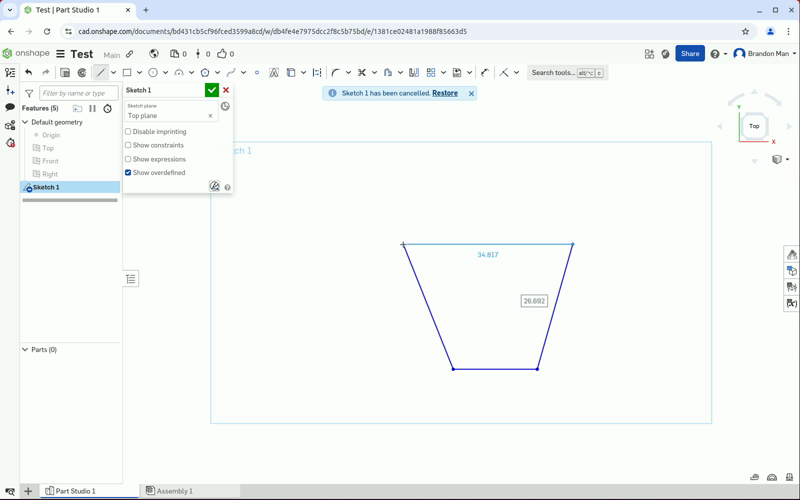
key(esc)
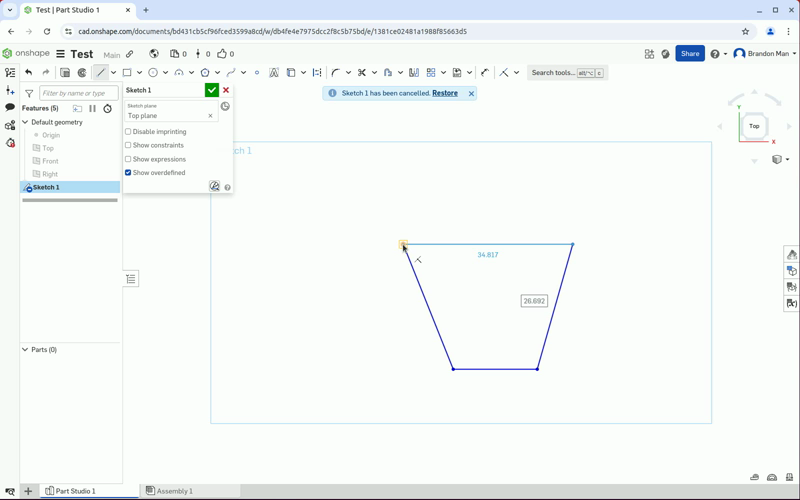
mouse_move(495, 307)
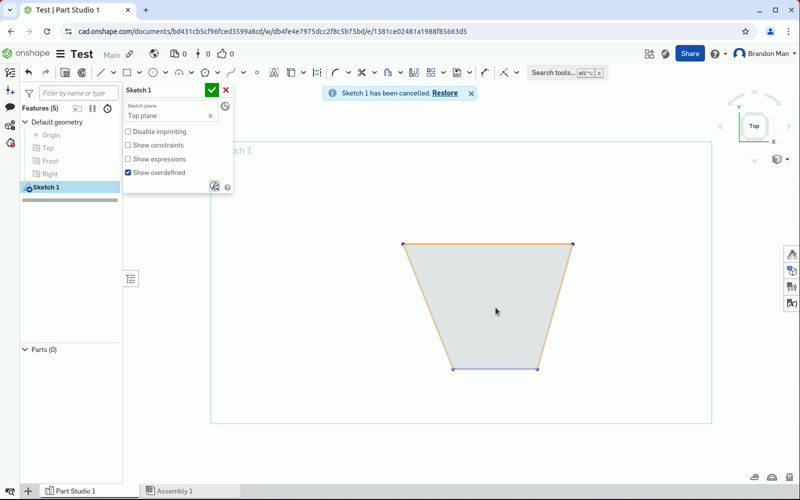
click(495, 307)
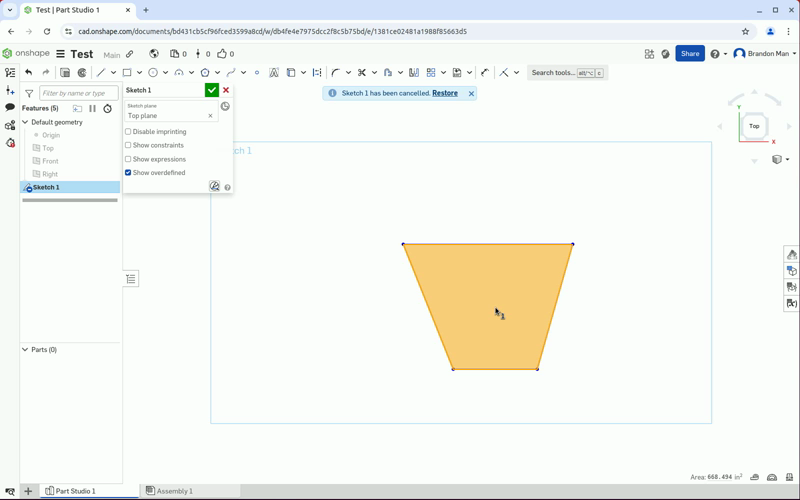
mouse_move(73, 352)
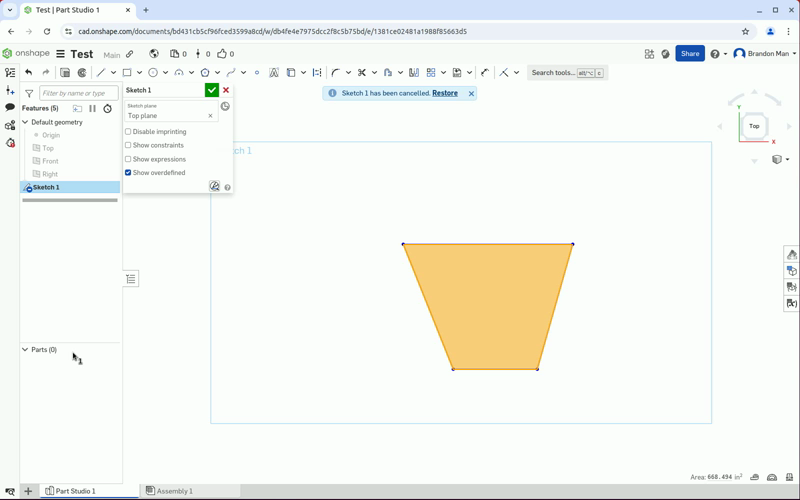
key(shift+y)
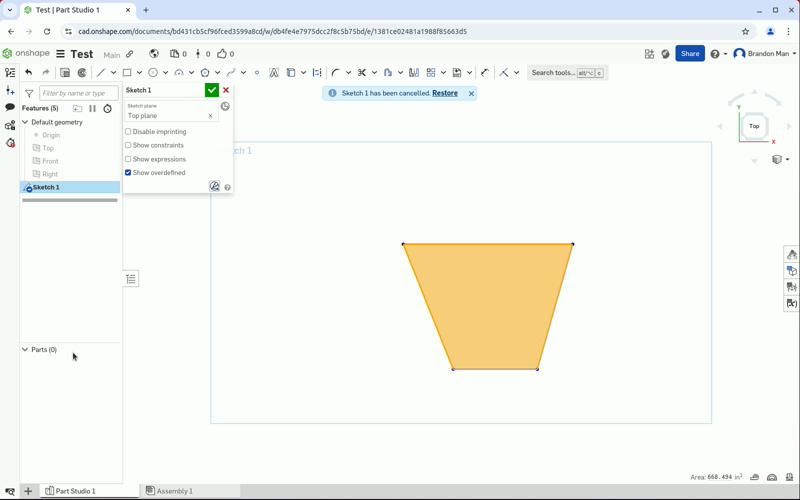
key(shift+e)
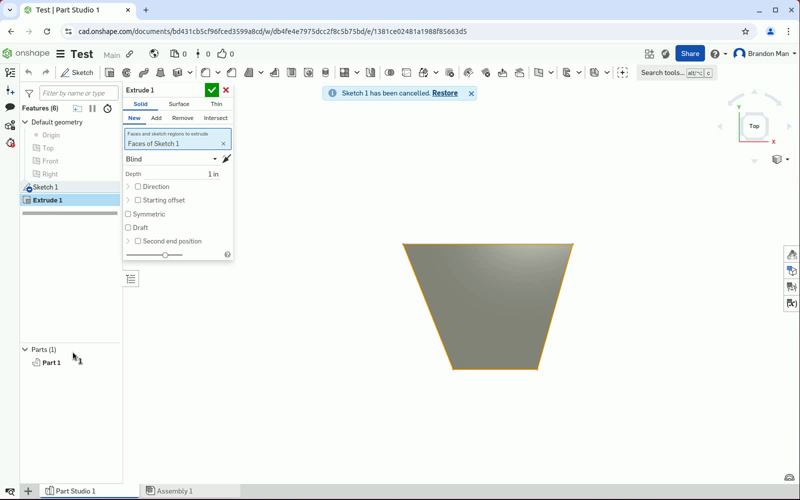
mouse_move(143, 106)
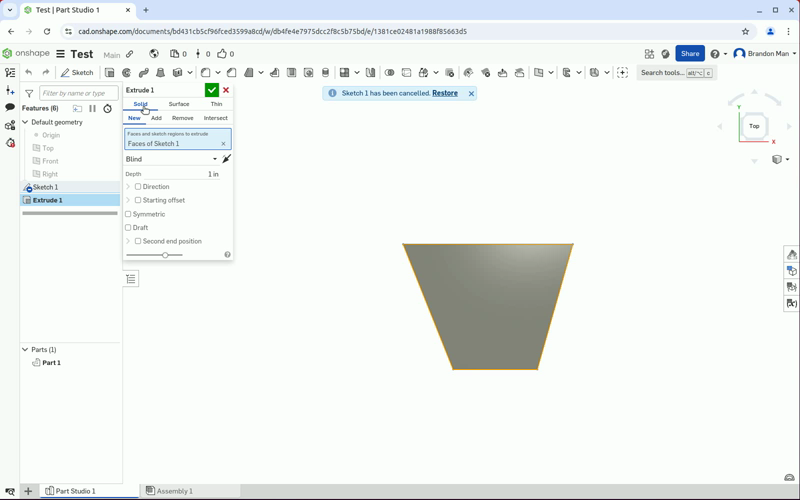
click(143, 106)
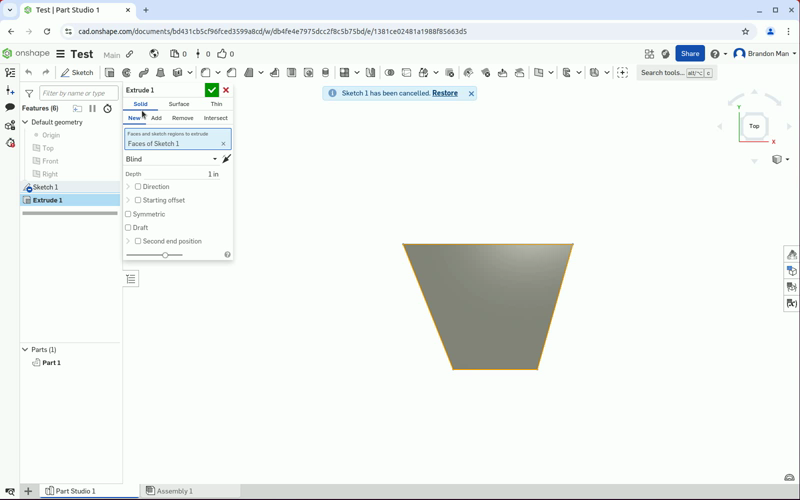
mouse_move(137, 120)
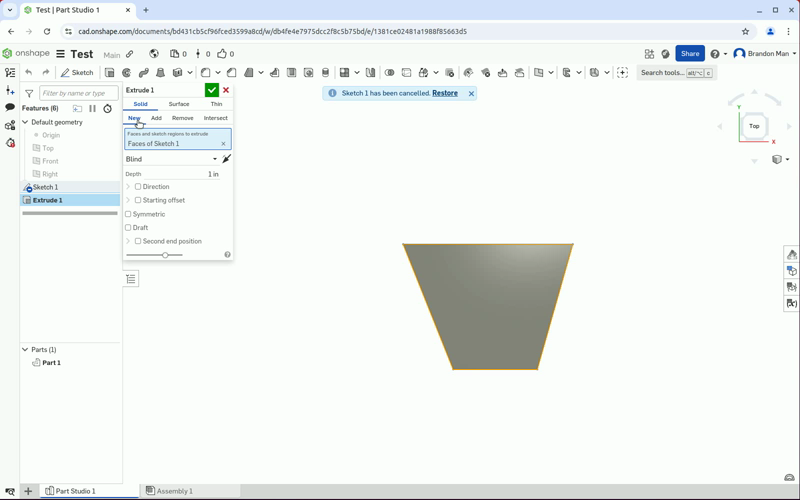
click(137, 120)
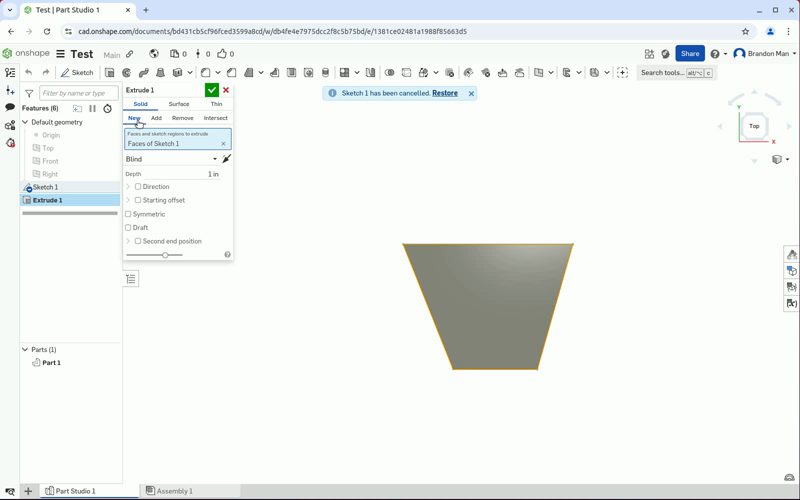
key(tab, 4)
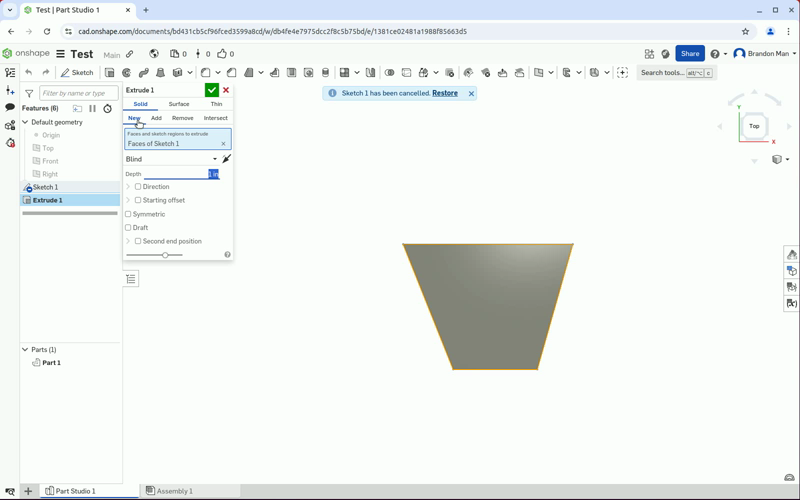
text(2.166)
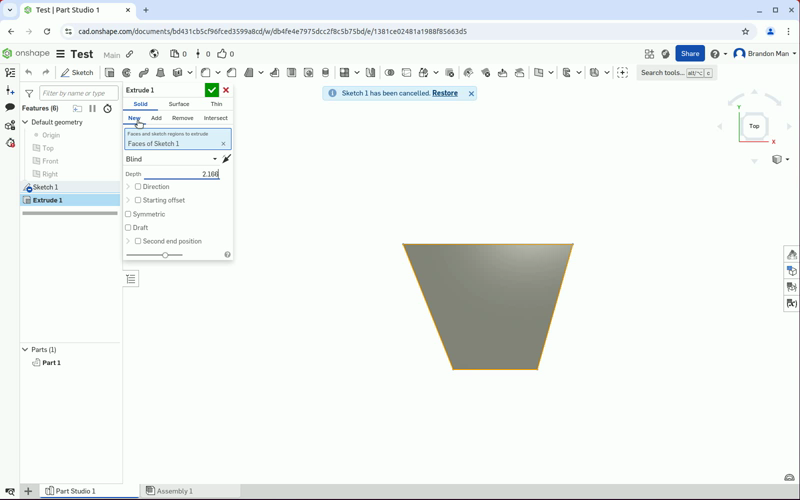
key(enter)
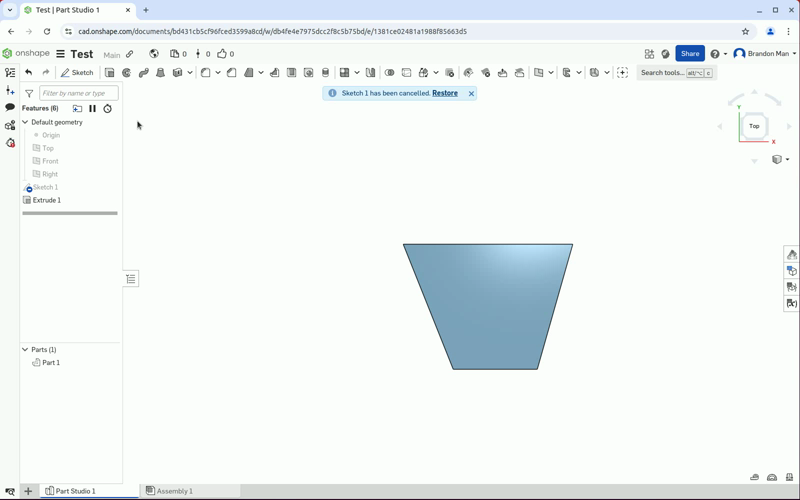
key(shift+h)
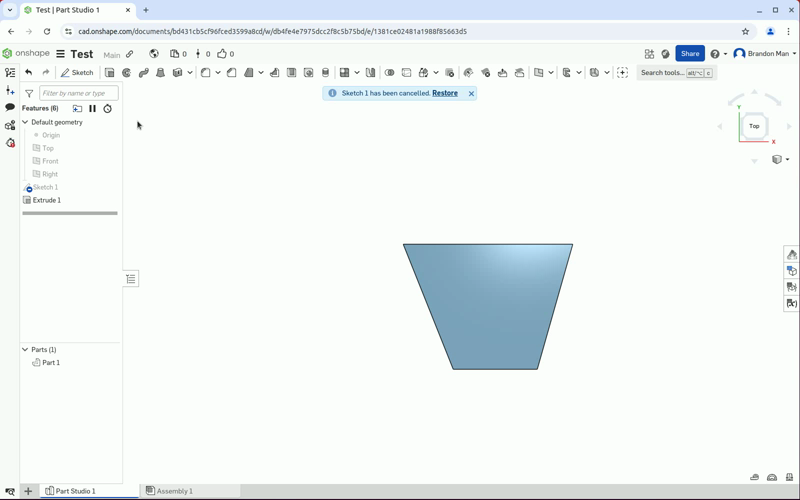
key(shift+h)
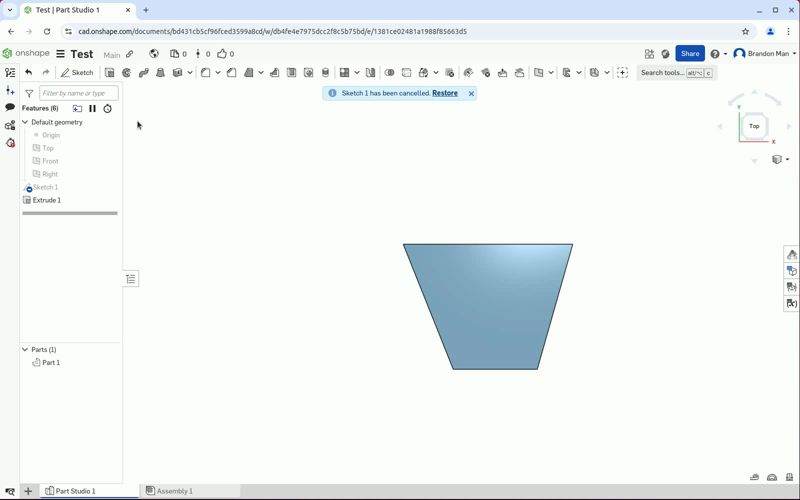
mouse_move(73, 189)
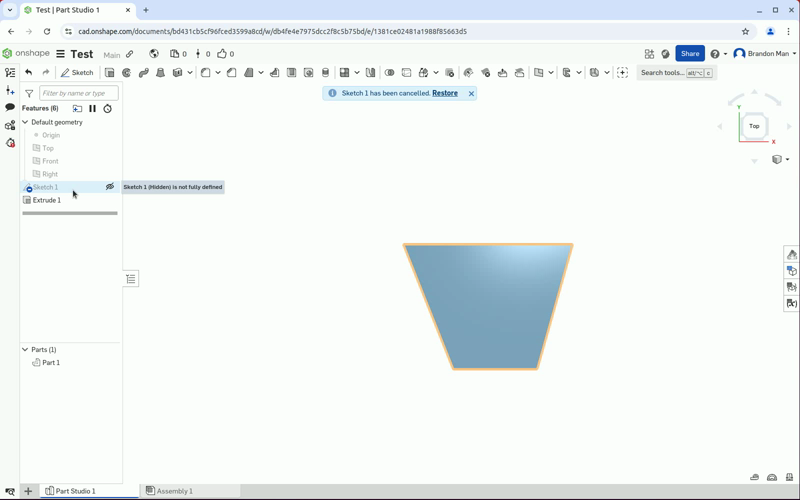
click(73, 189)
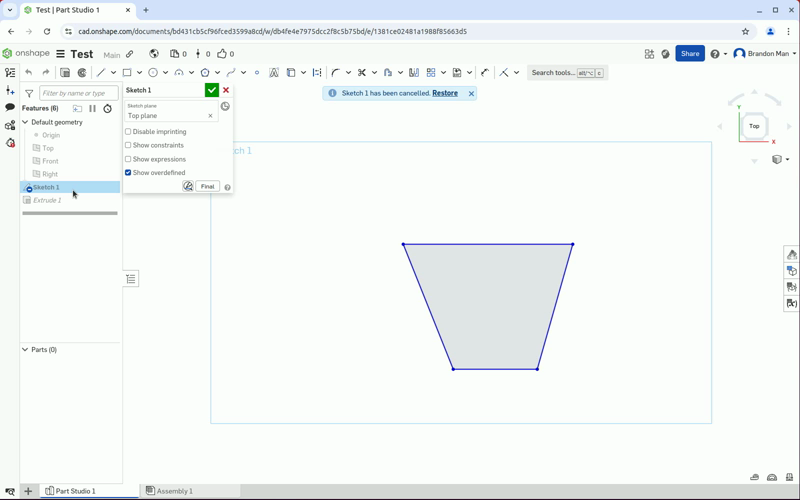
mouse_move(229, 92)
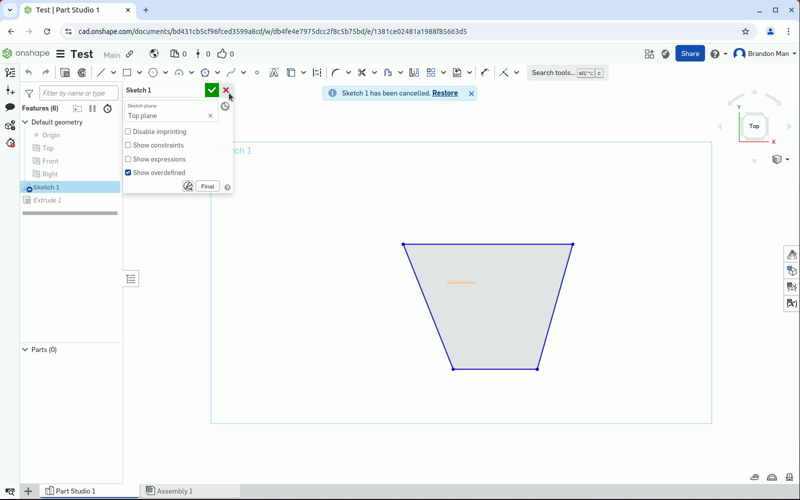
click(229, 92)
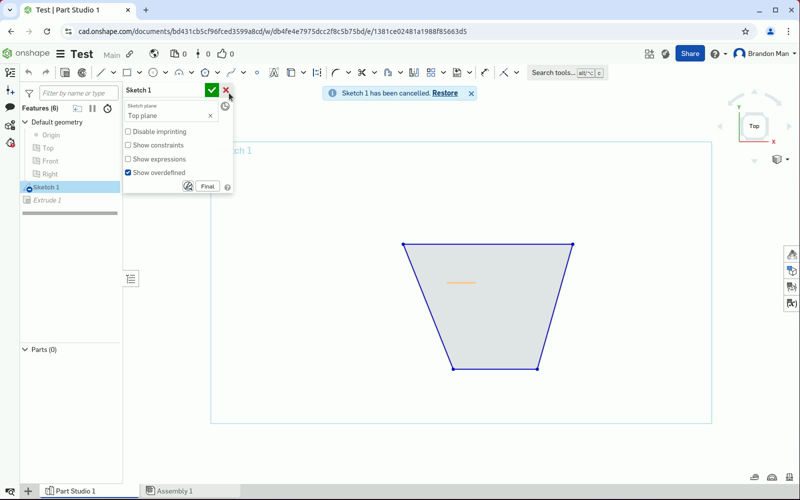
key(shift+s)
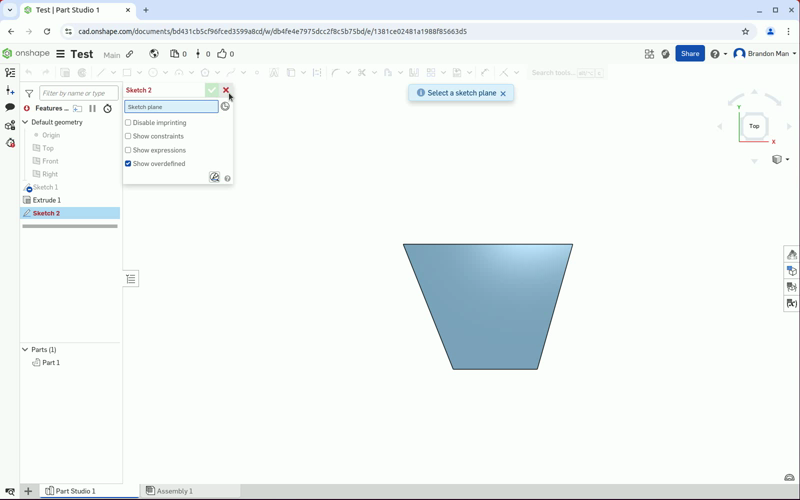
mouse_move(73, 150)
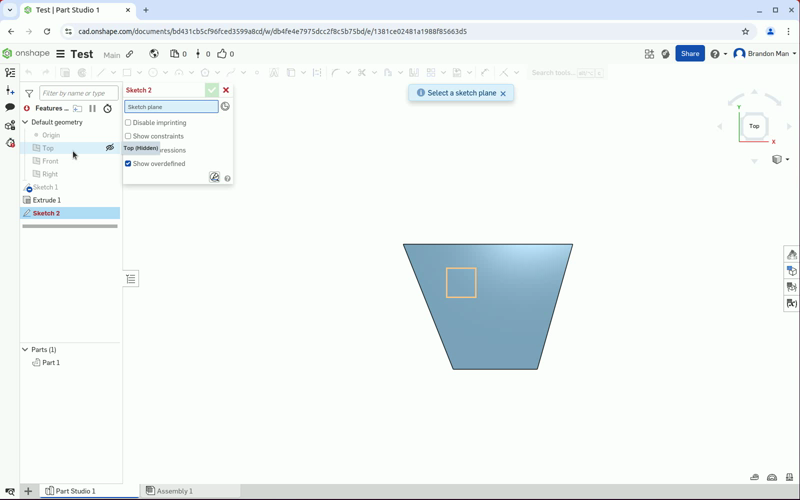
click(73, 150)
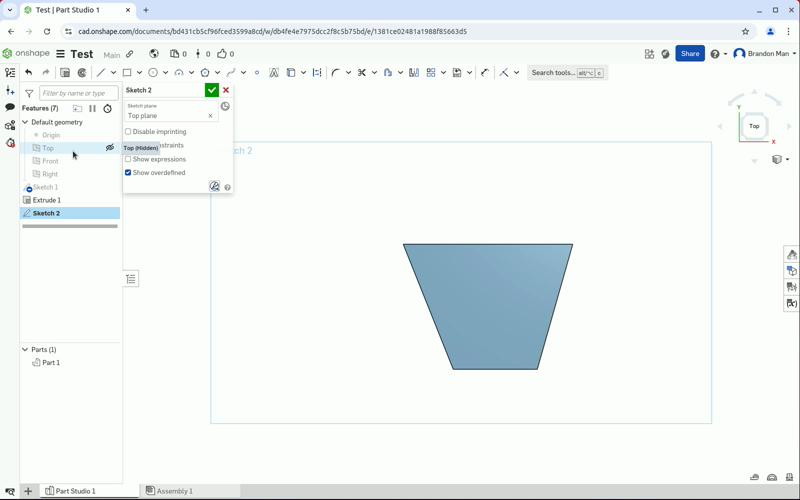
mouse_move(73, 352)
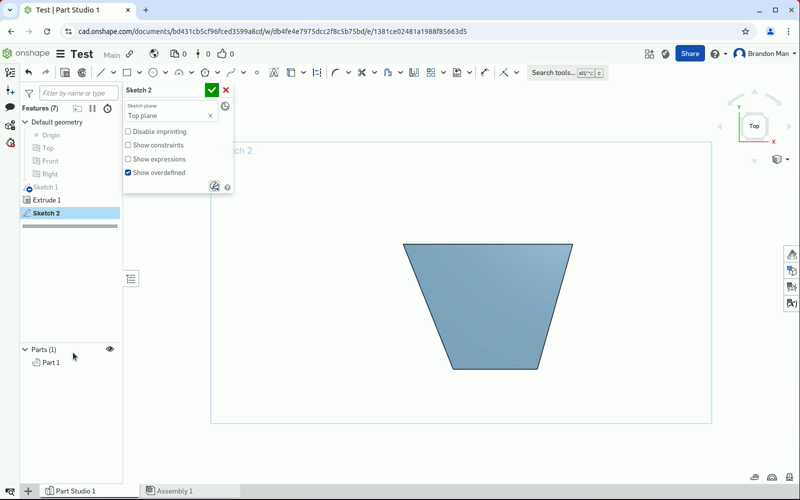
key(y)
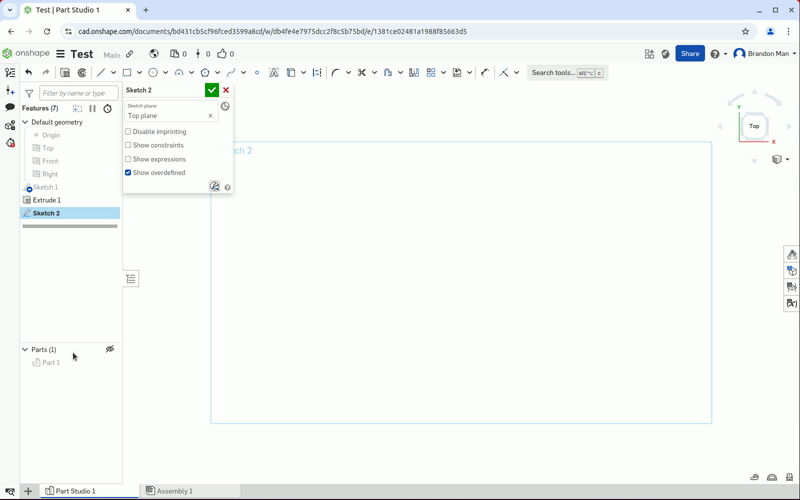
key(l)
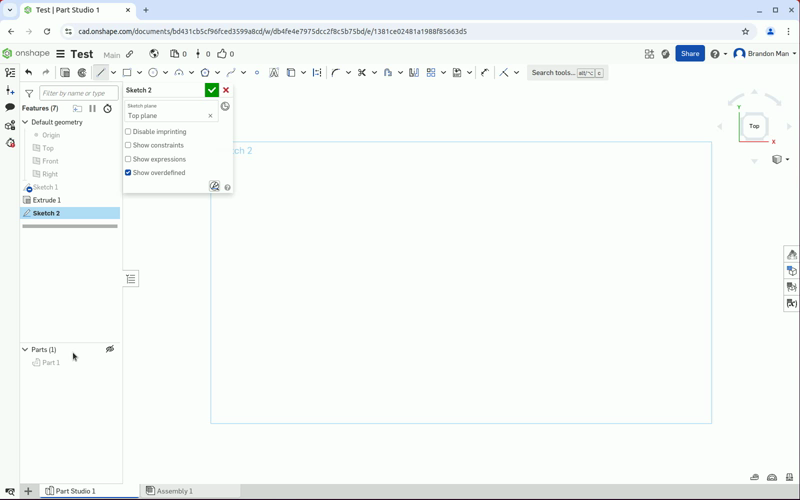
key_down(shift)
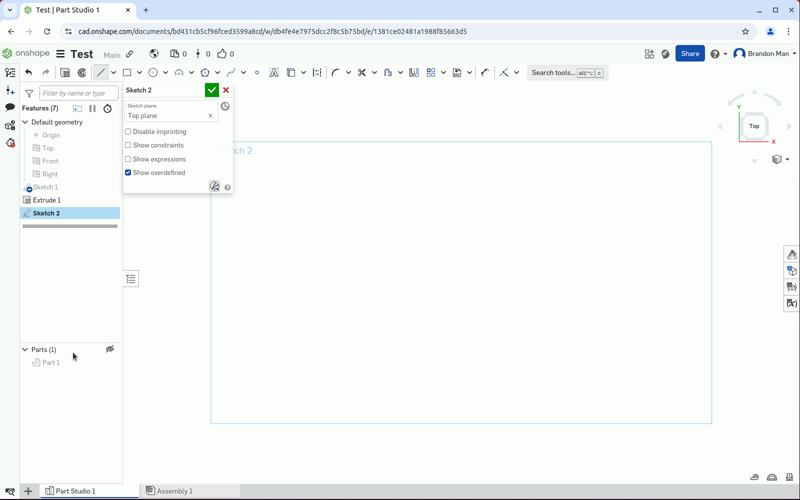
mouse_move(403, 244)
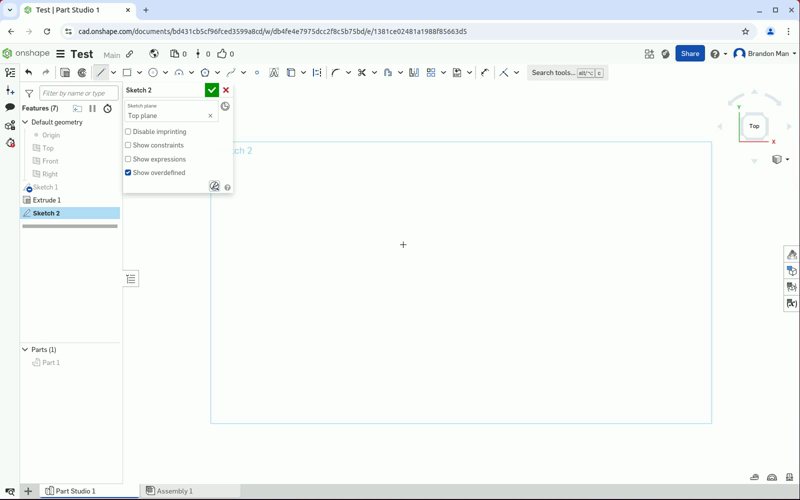
click(403, 244)
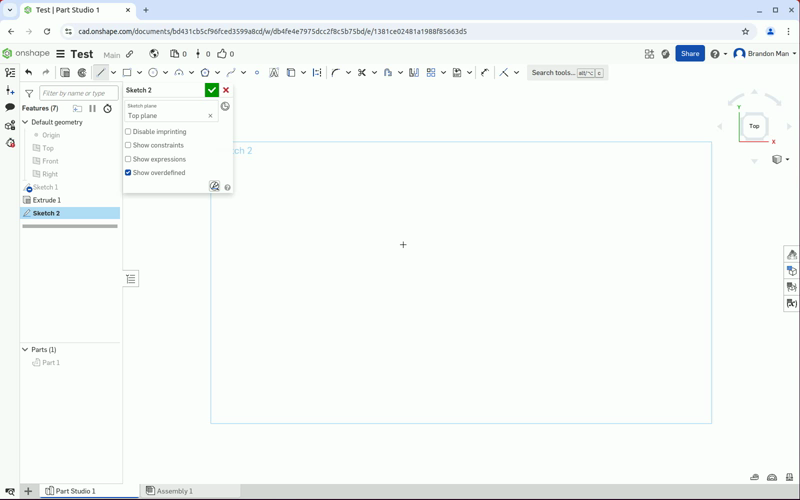
key_up(shift)
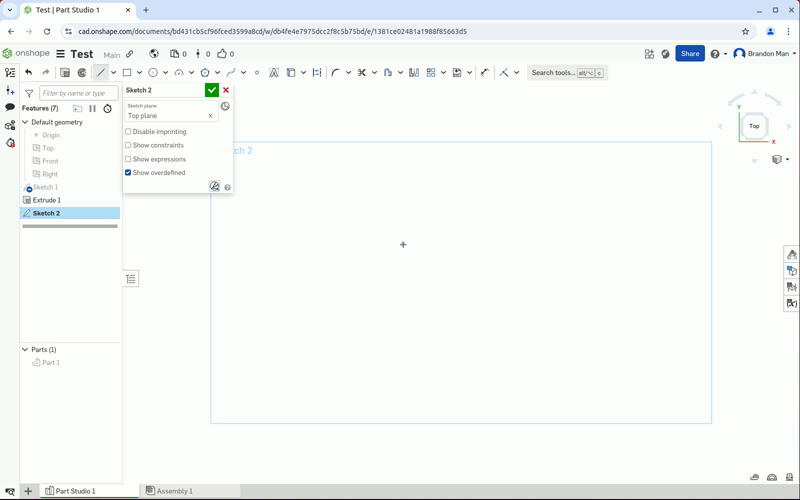
key_down(shift)
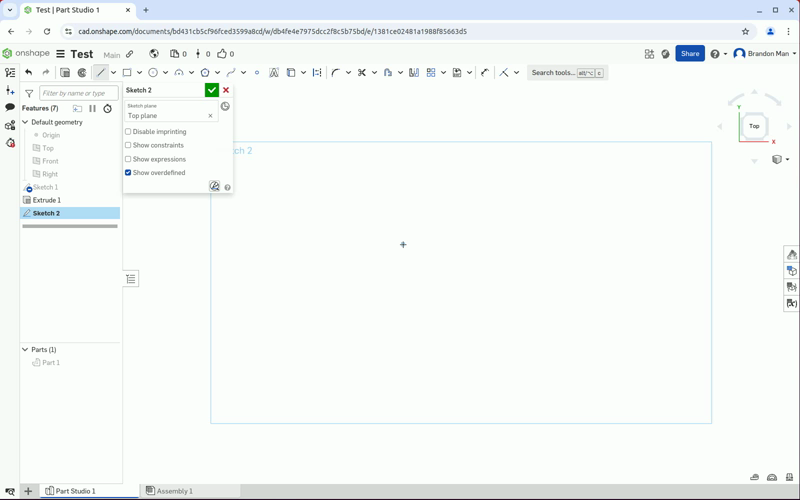
mouse_move(453, 369)
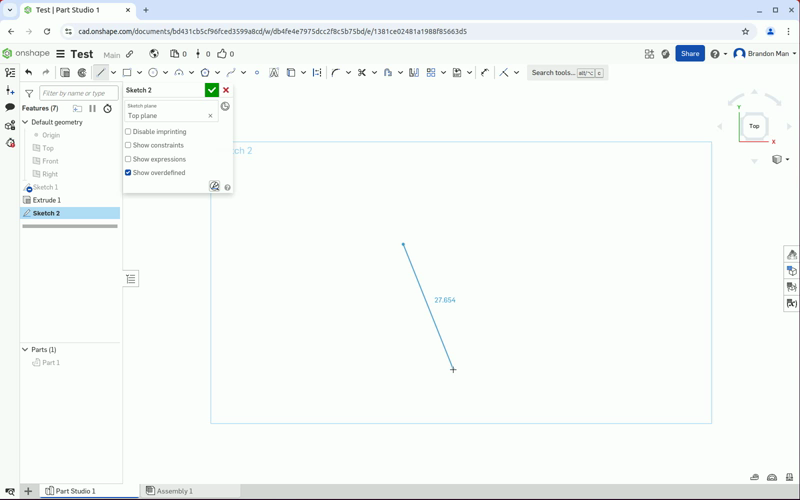
click(453, 369)
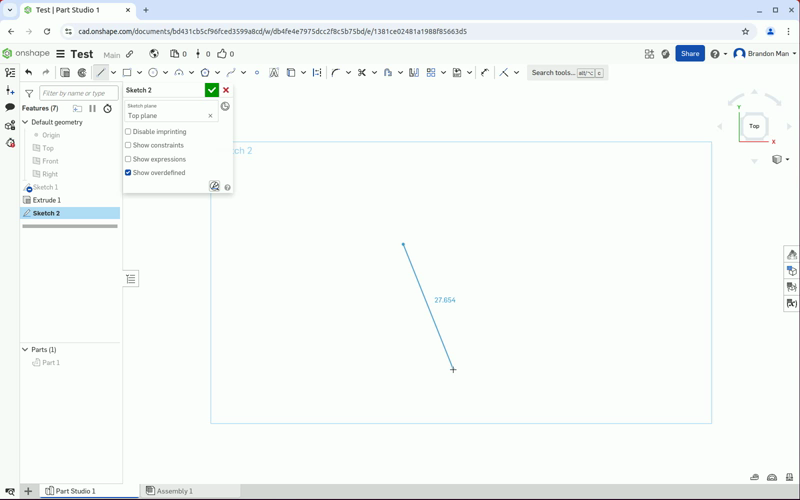
key_up(shift)
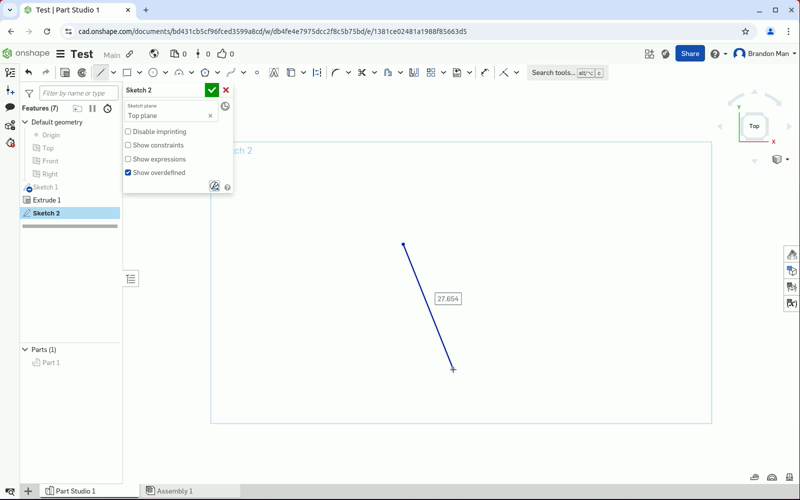
key_down(shift)
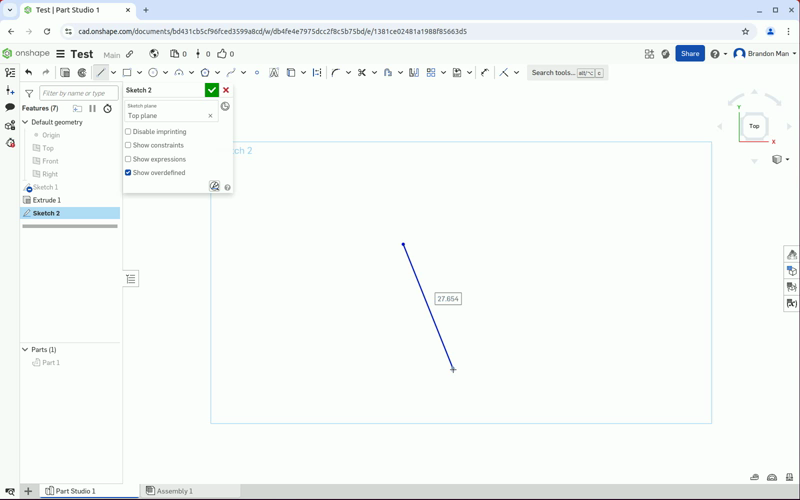
mouse_move(537, 369)
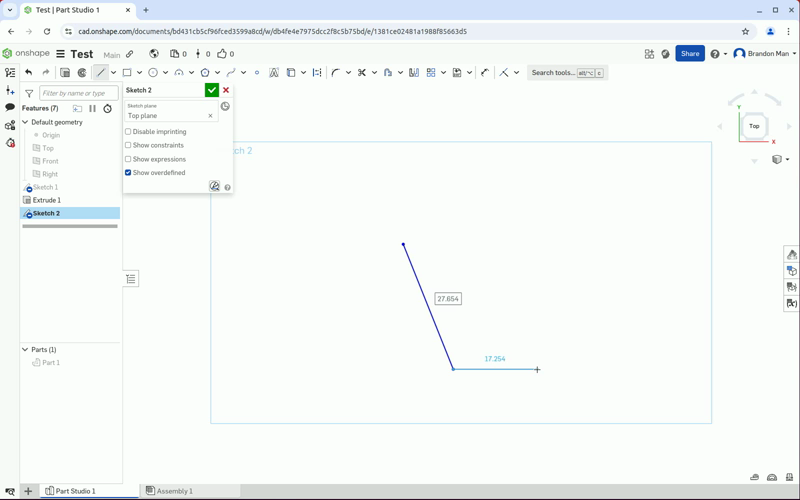
click(537, 369)
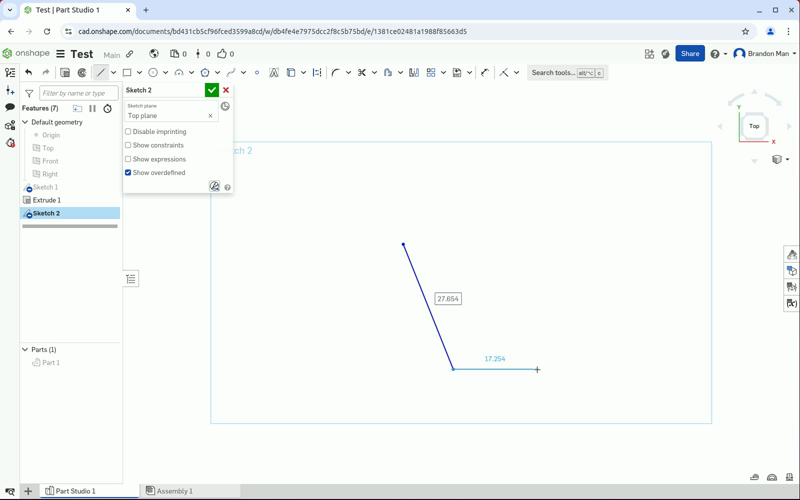
key_up(shift)
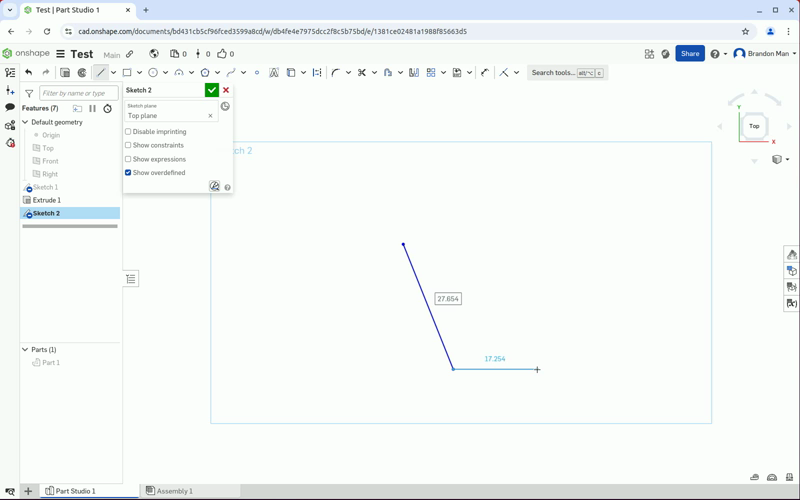
key_down(shift)
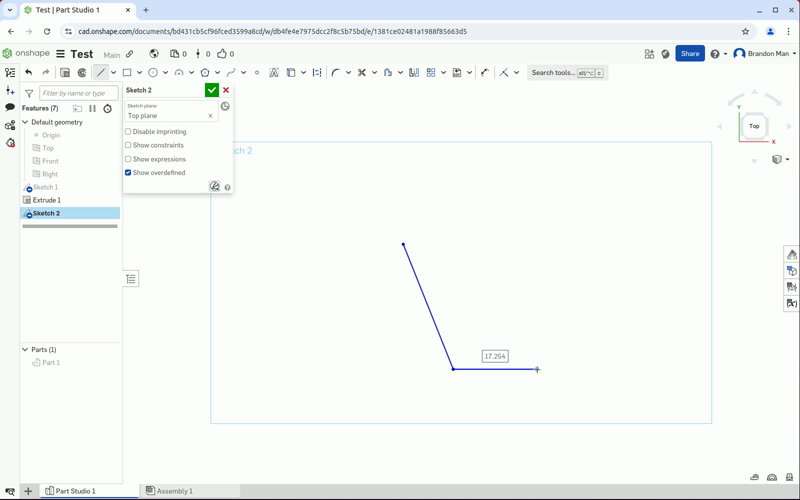
mouse_move(572, 244)
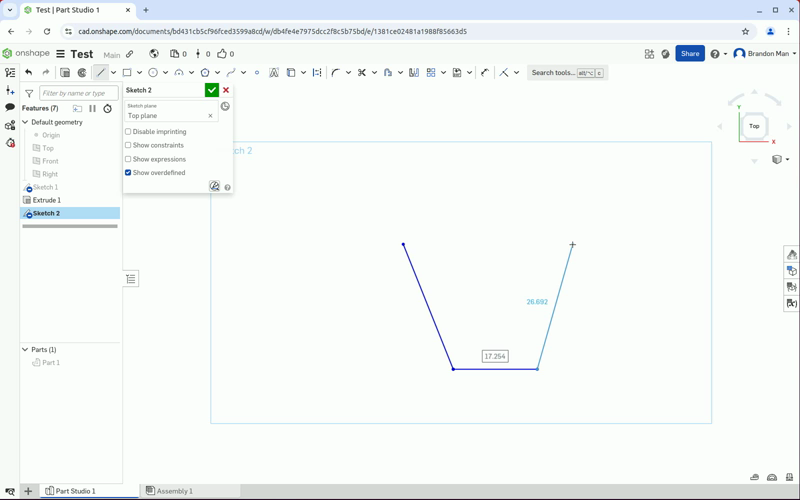
click(572, 244)
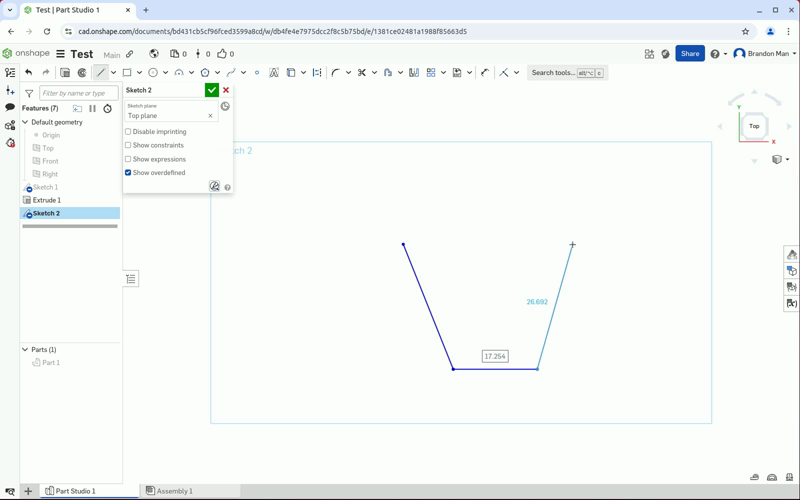
key_up(shift)
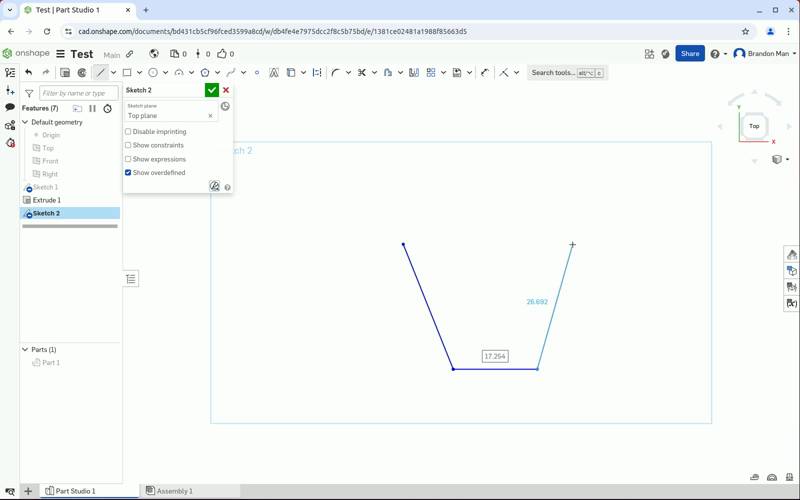
key_down(shift)
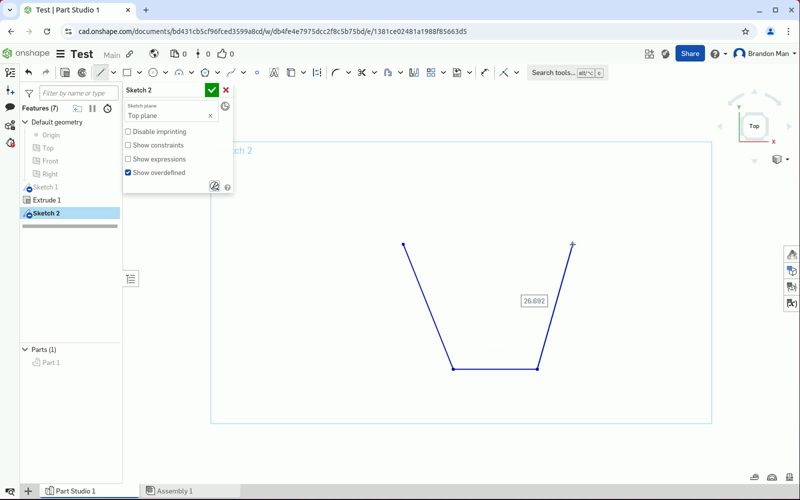
mouse_move(403, 244)
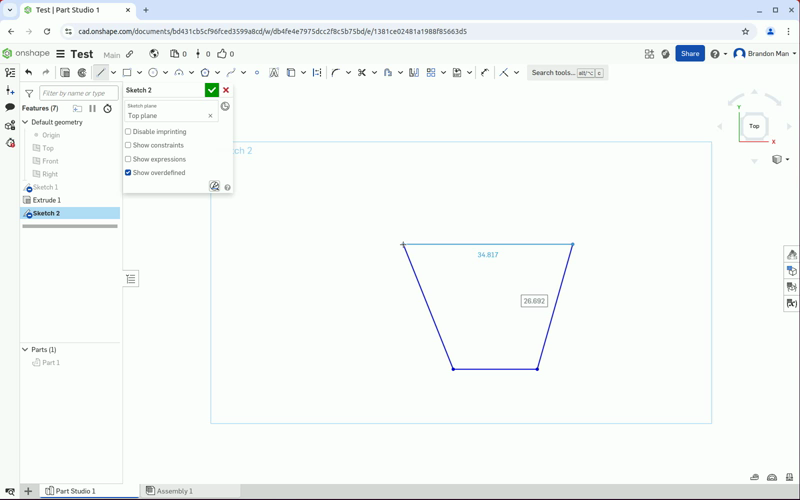
key_up(shift)
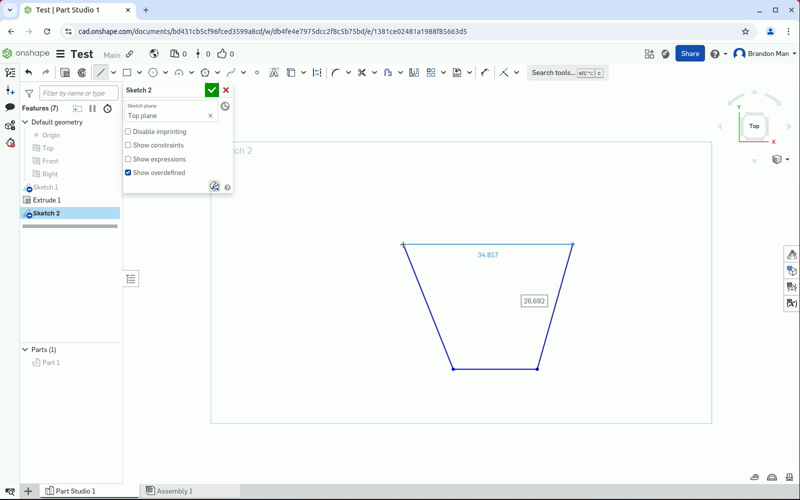
click(403, 244)
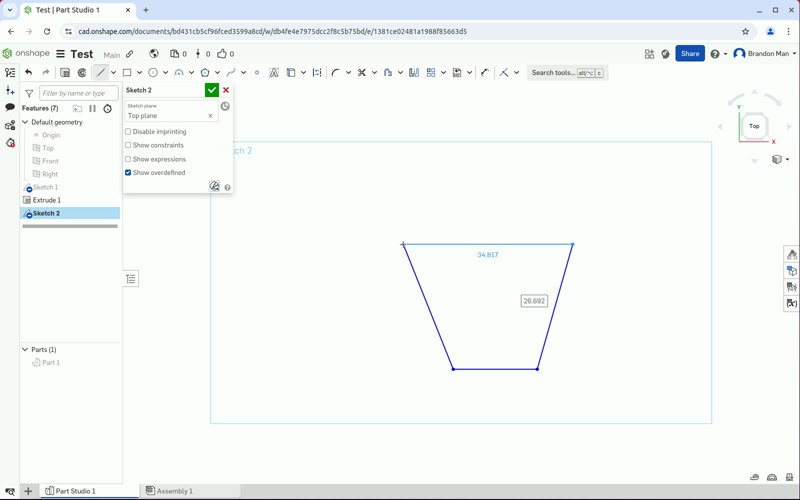
key(esc)
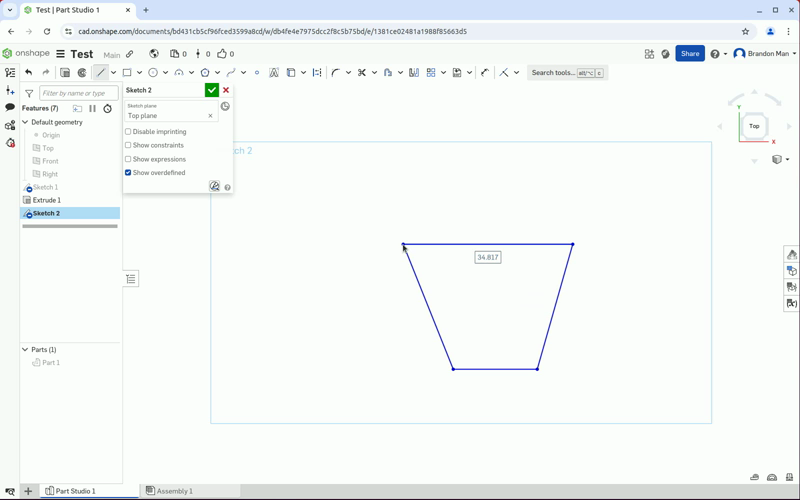
mouse_move(459, 348)
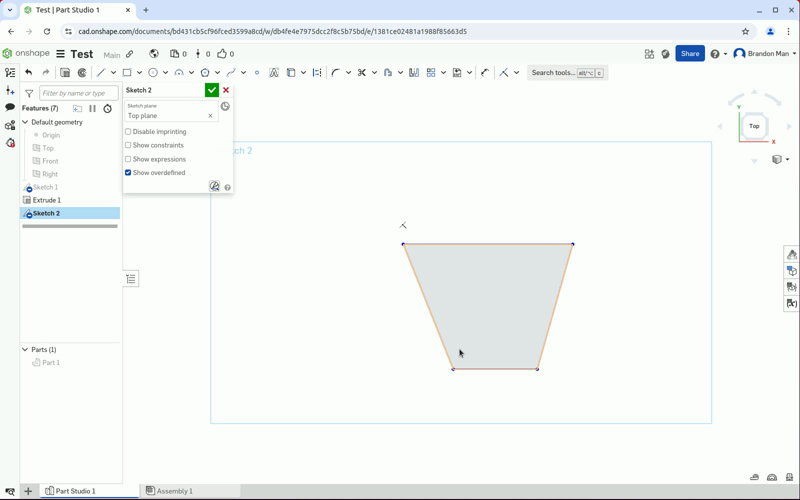
click(459, 348)
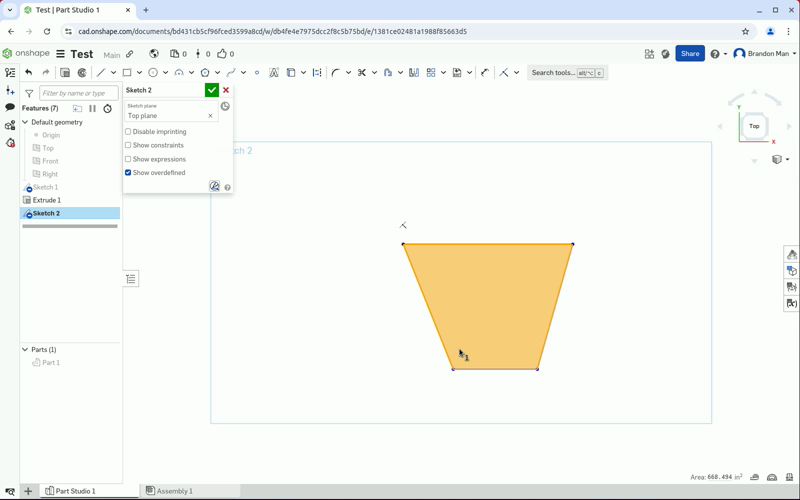
mouse_move(73, 352)
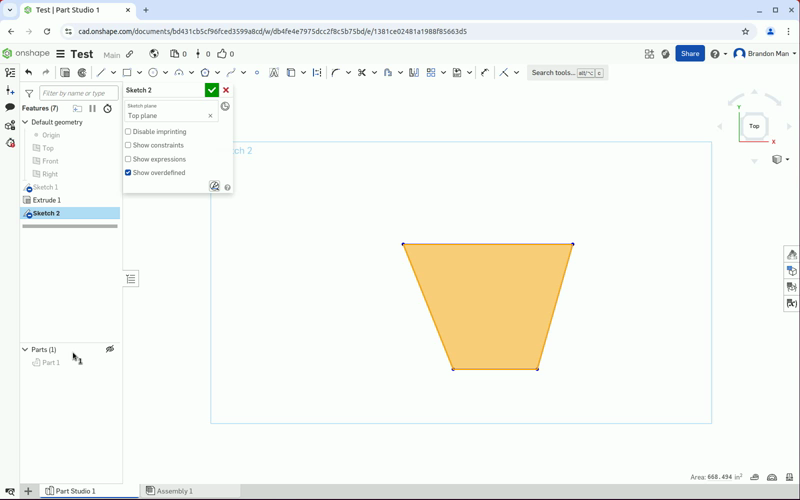
key(shift+y)
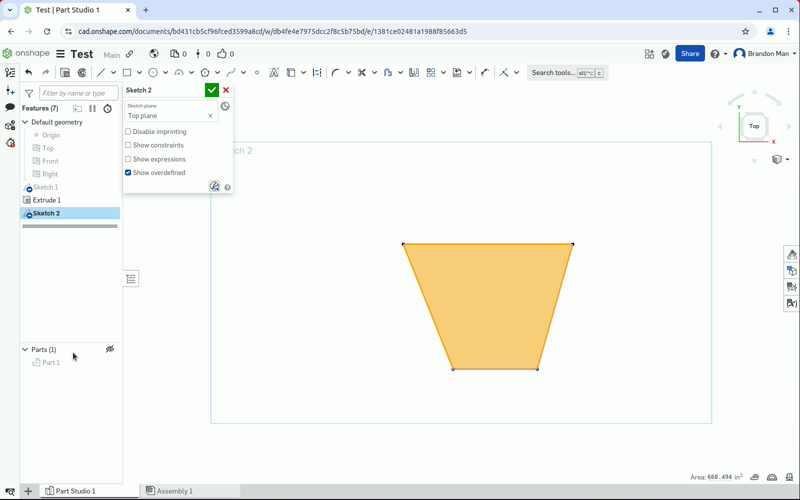
key(shift+e)
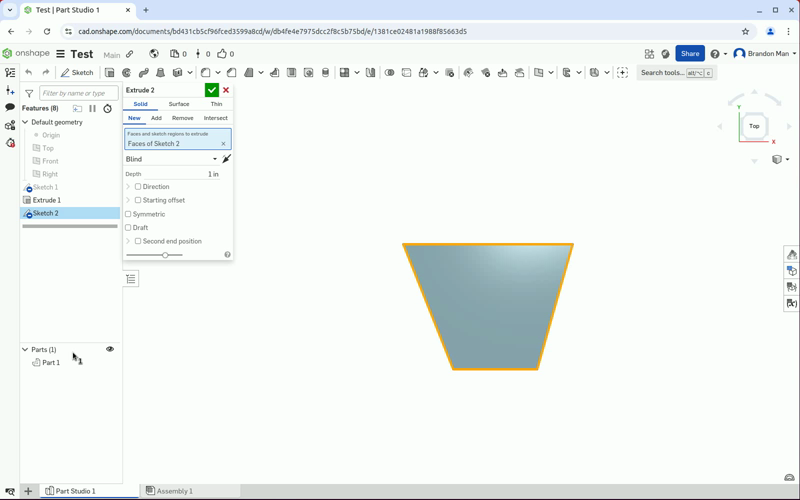
mouse_move(143, 106)
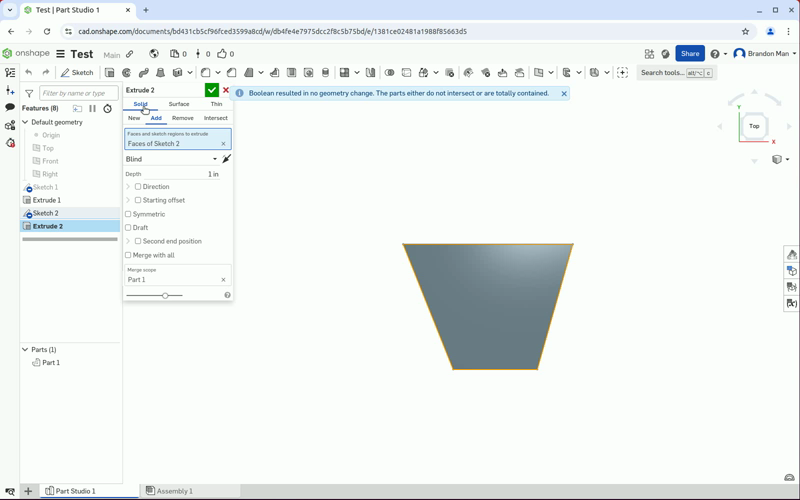
click(143, 106)
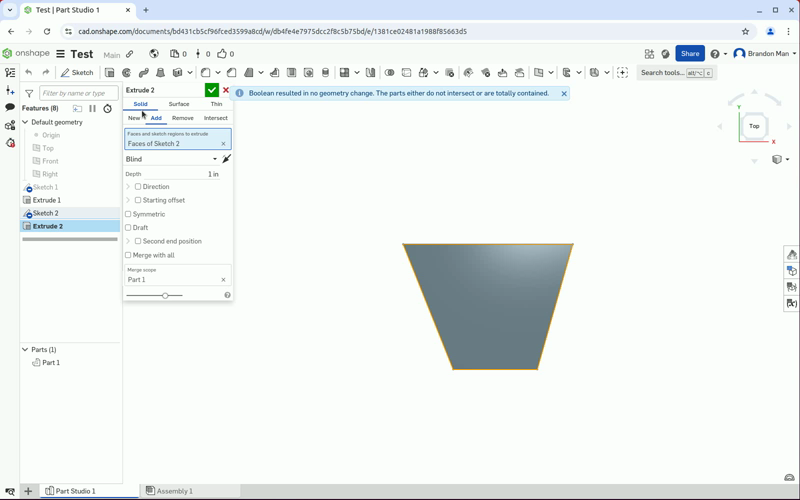
mouse_move(137, 120)
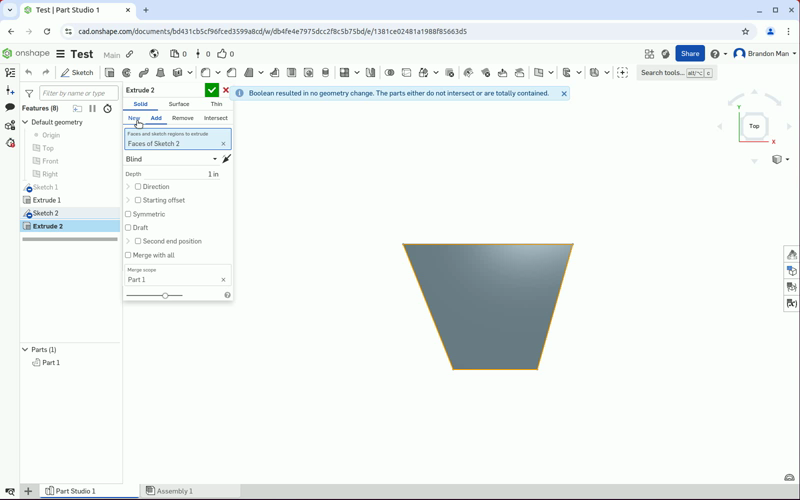
click(137, 120)
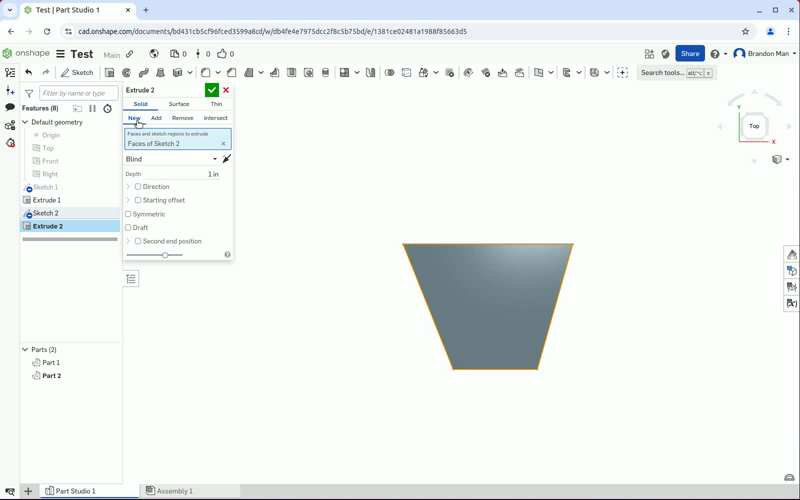
key(tab, 4)
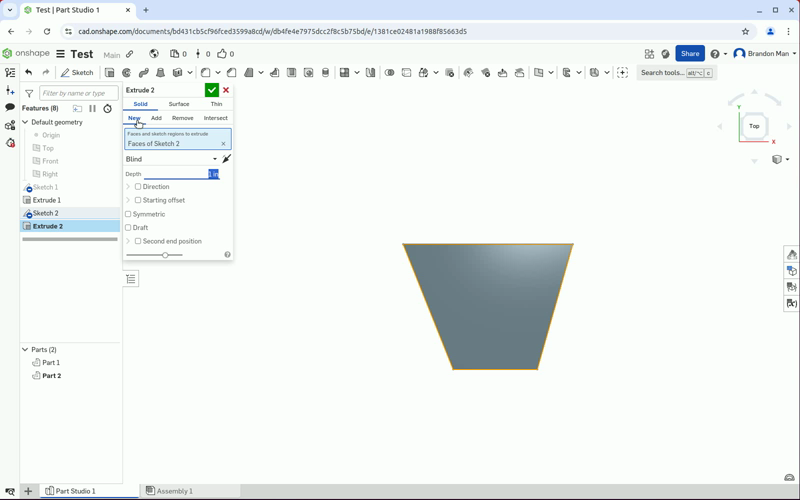
text(2.166)
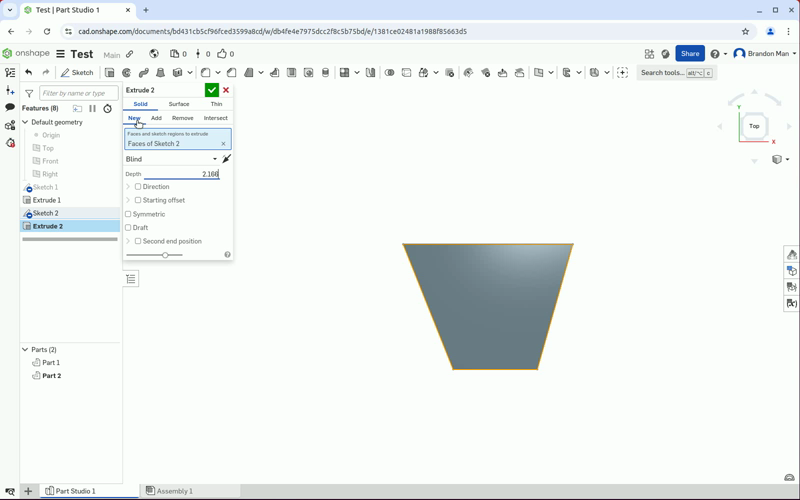
key(enter)
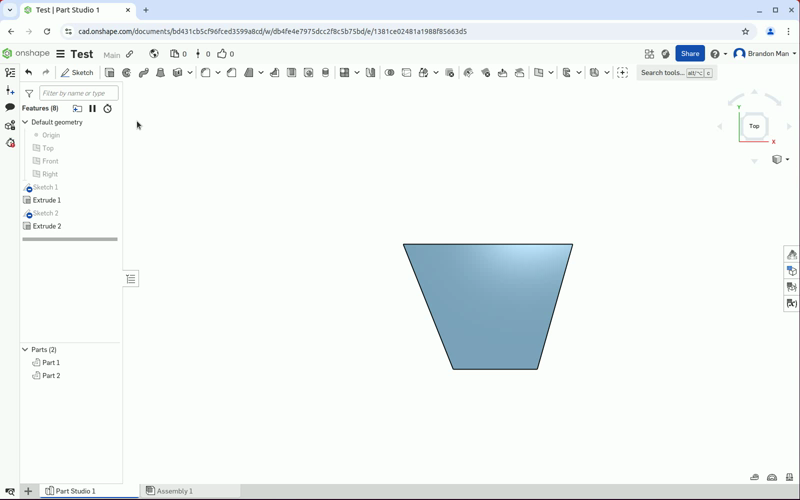
key(shift+h)
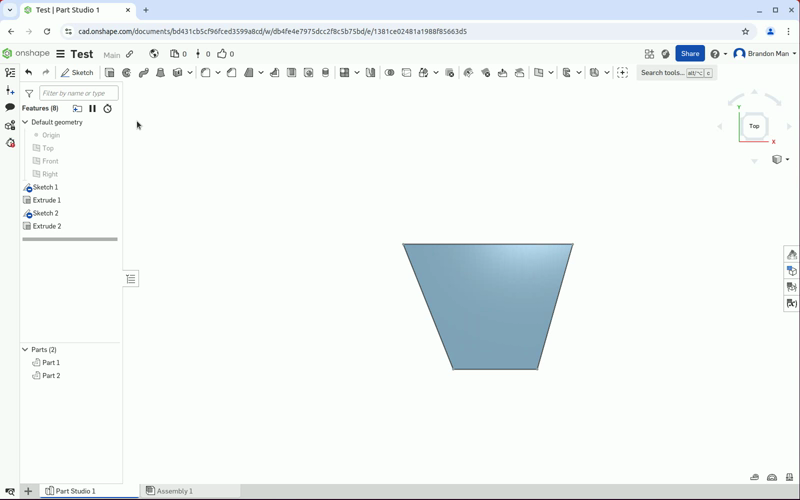
key(shift+h)
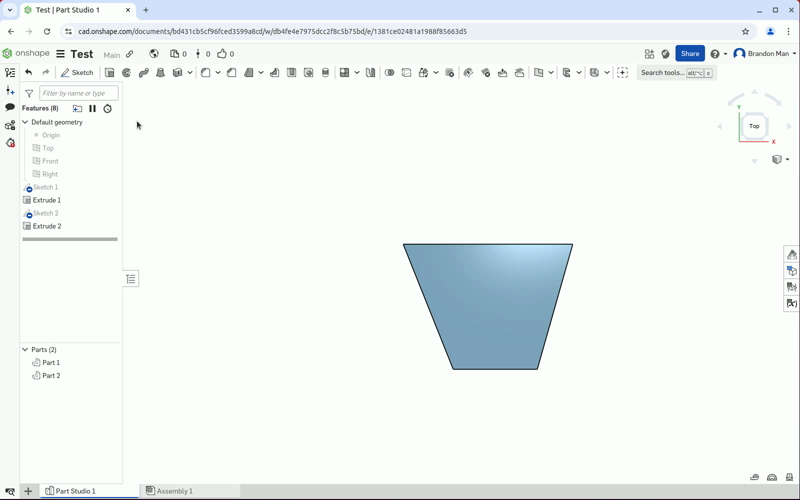
mouse_move(73, 189)
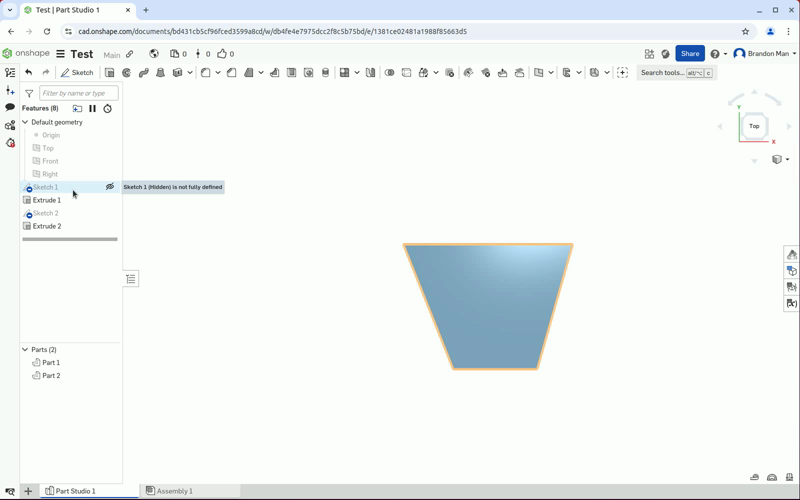
click(73, 189)
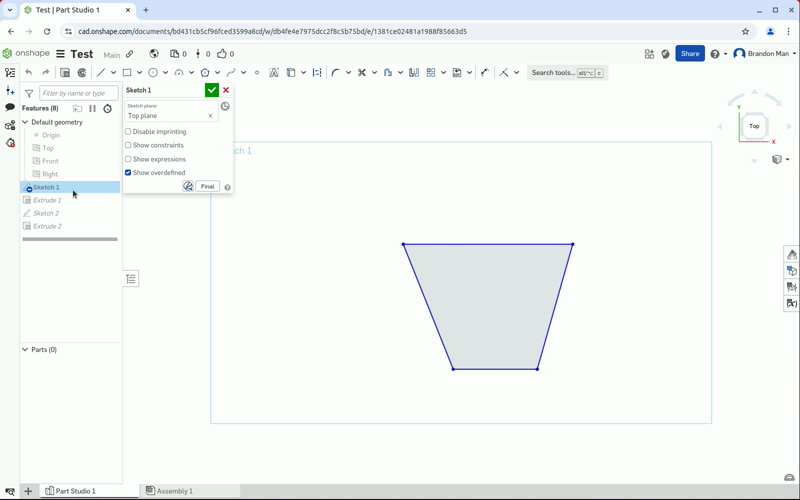
mouse_move(229, 92)
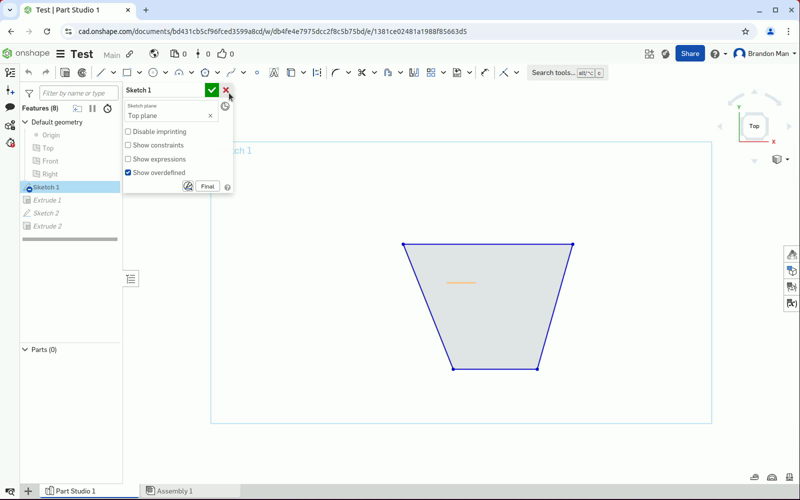
click(229, 92)
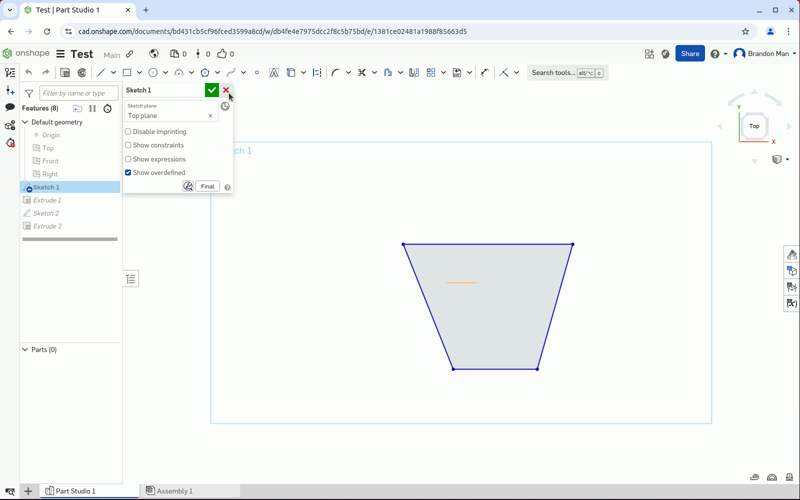
key(shift+s)
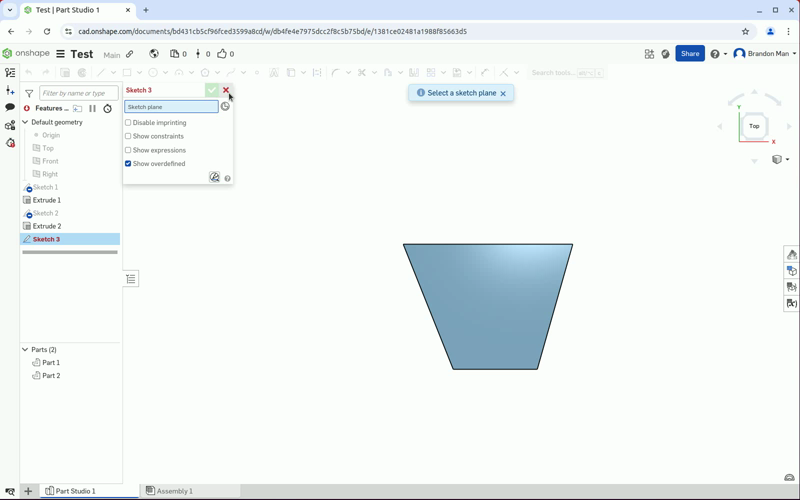
mouse_move(73, 150)
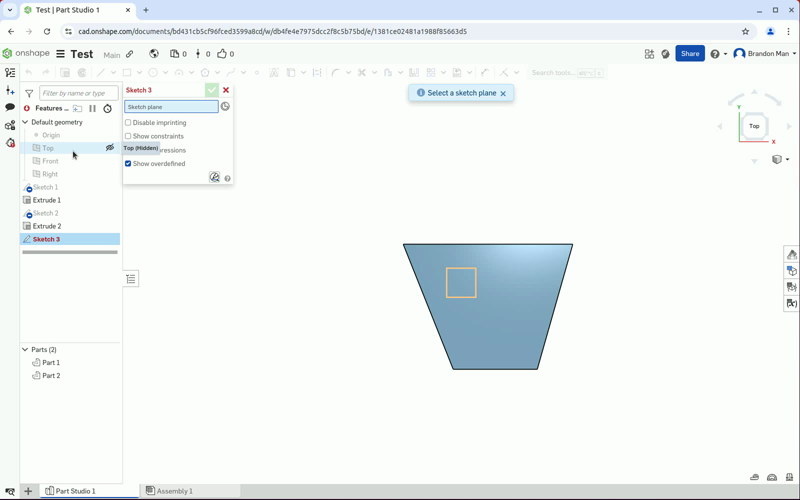
click(73, 150)
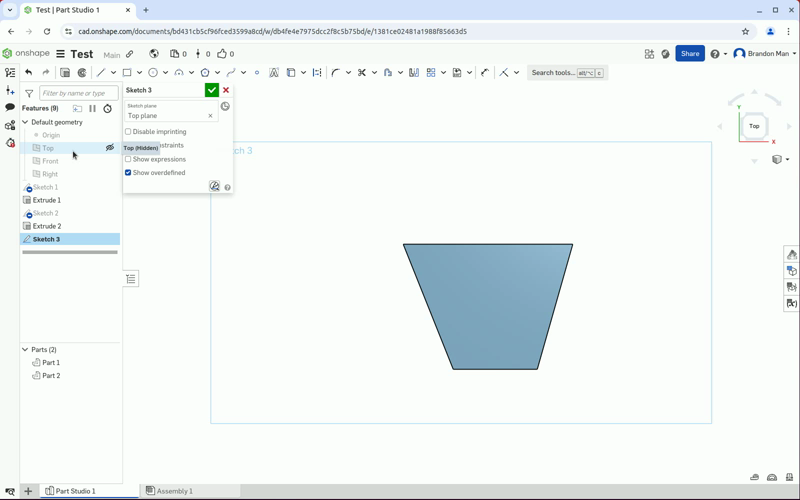
mouse_move(73, 352)
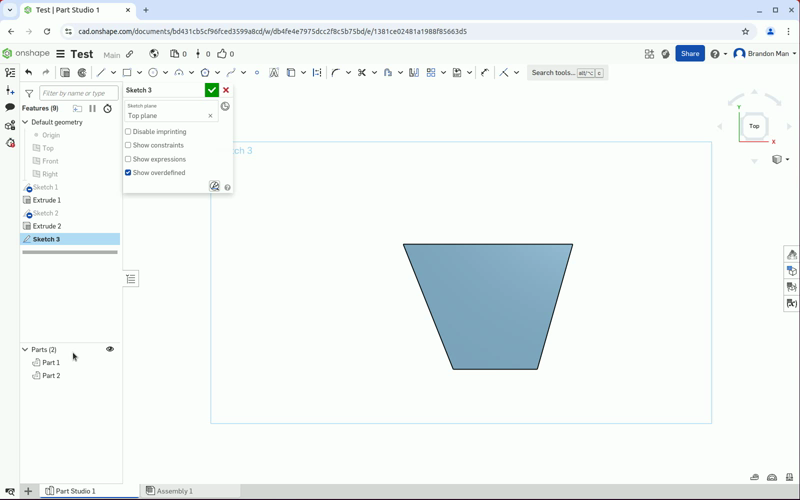
key(y)
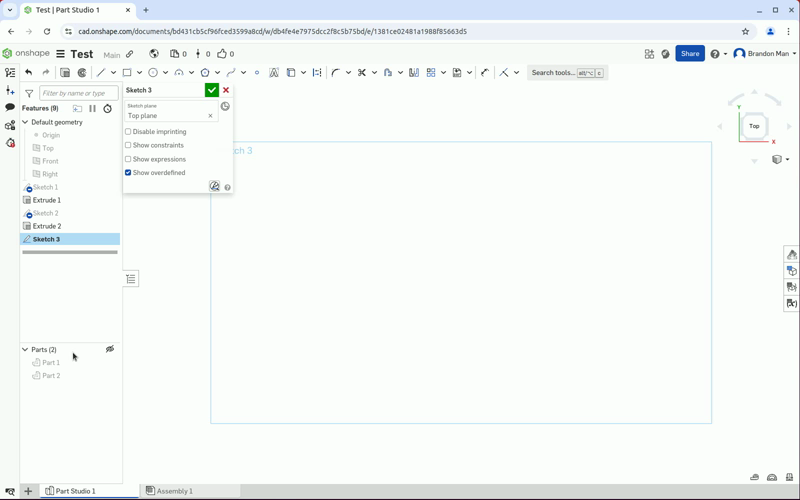
key(l)
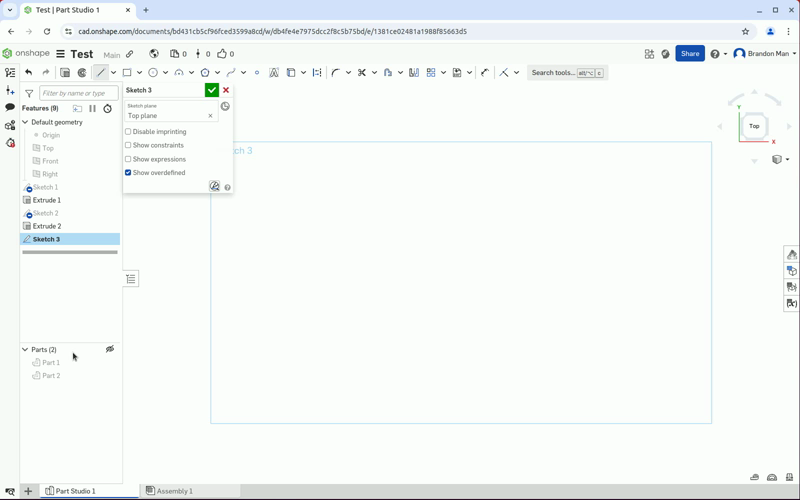
key_down(shift)
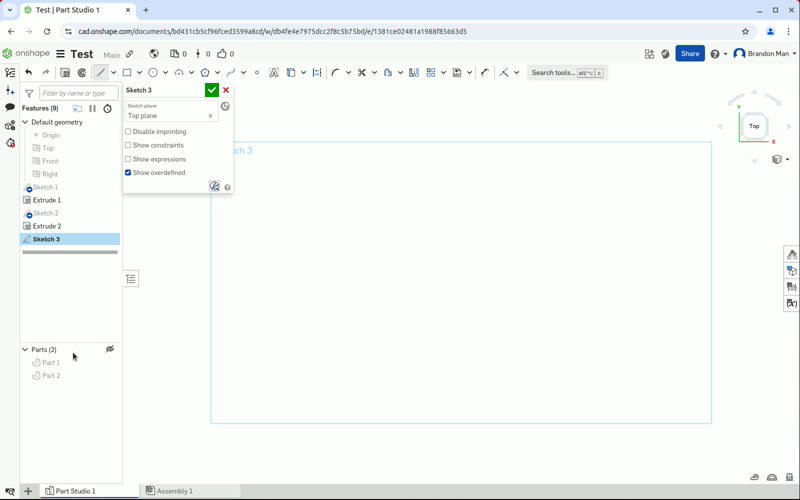
mouse_move(403, 244)
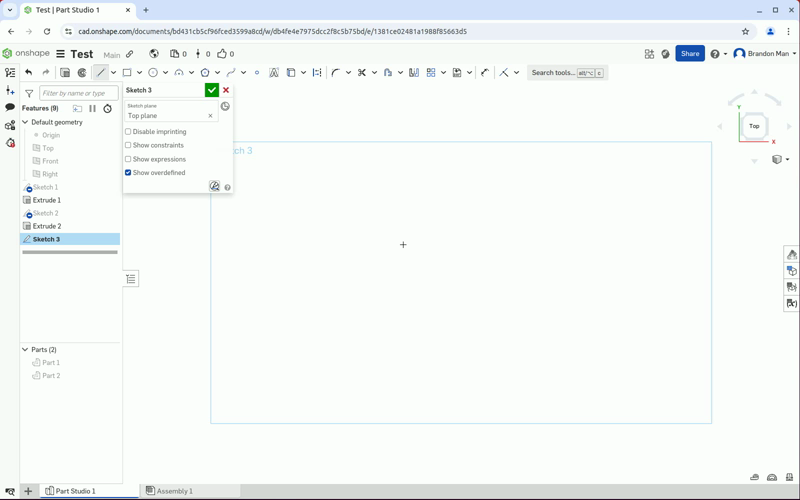
click(403, 244)
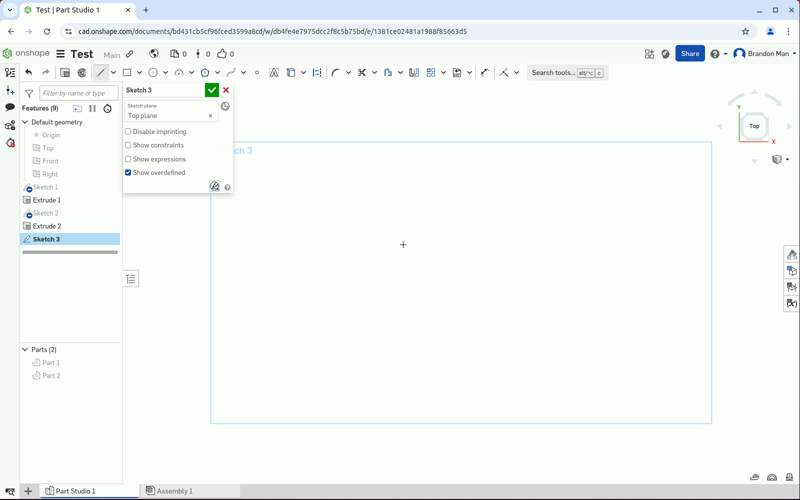
key_up(shift)
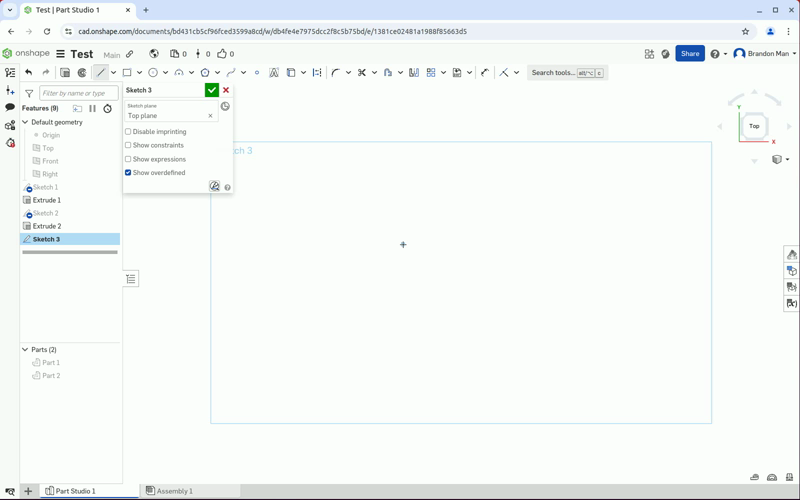
key_down(shift)
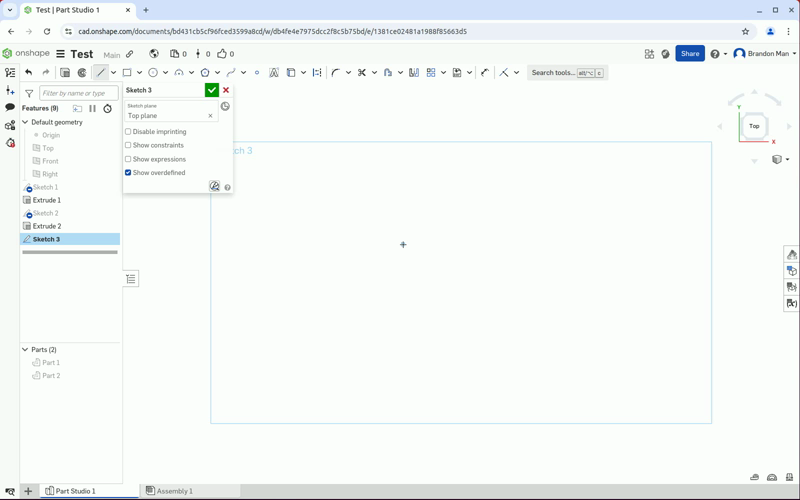
mouse_move(453, 369)
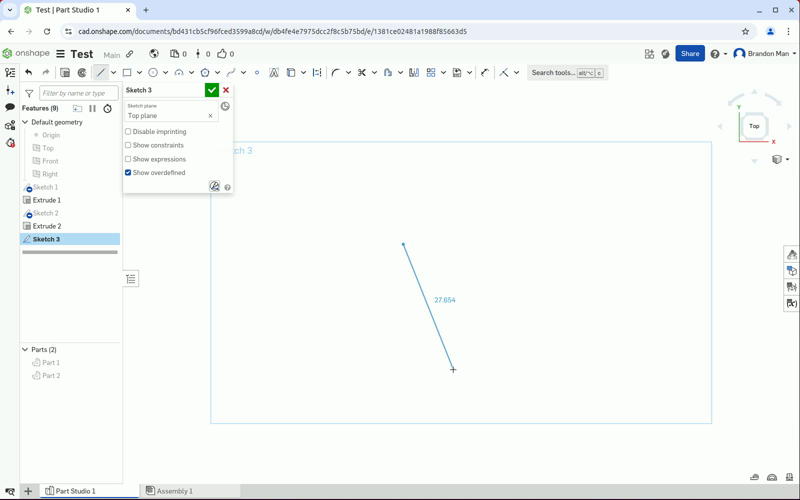
click(453, 369)
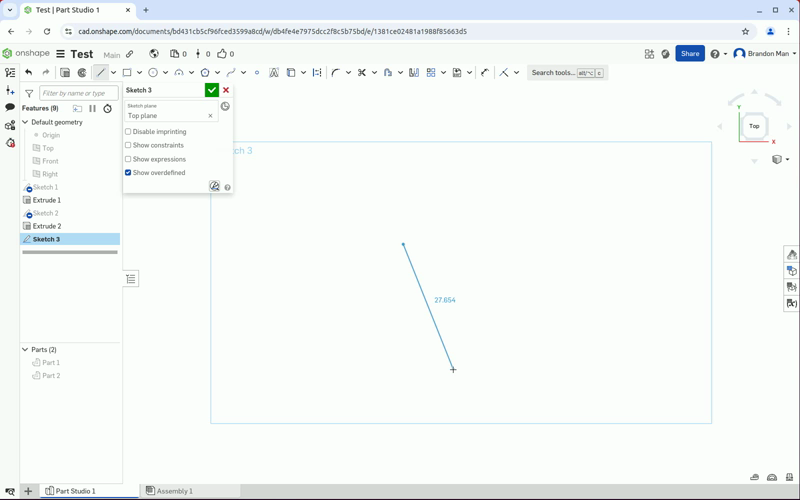
key_up(shift)
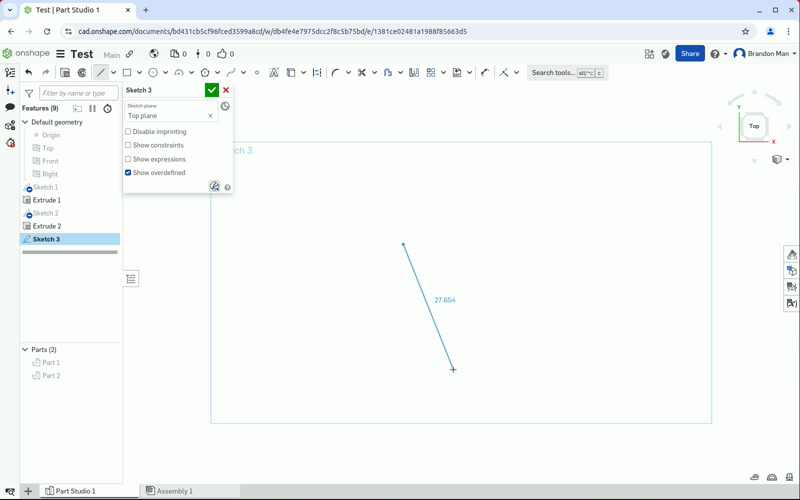
key_down(shift)
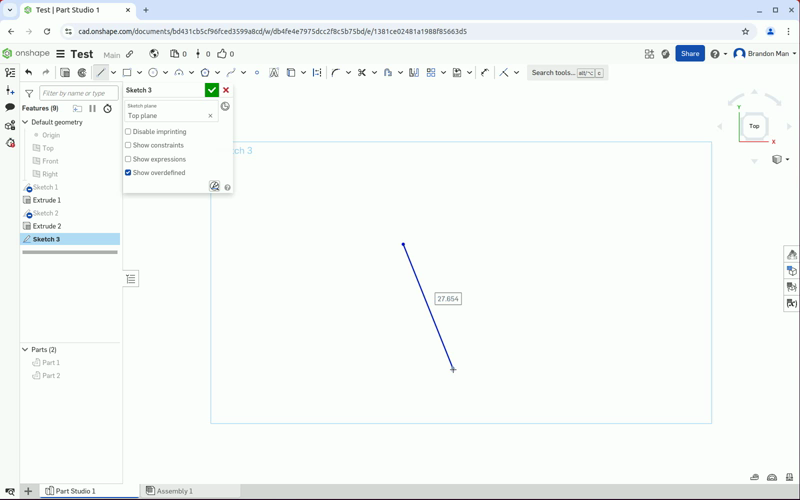
mouse_move(537, 369)
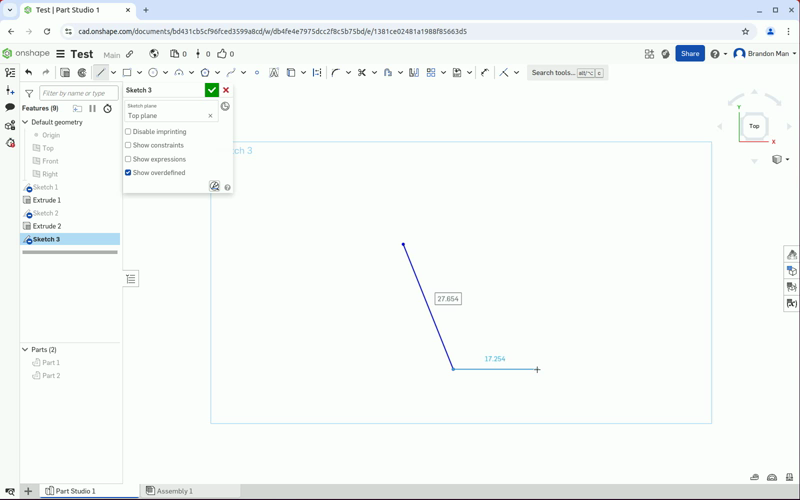
click(537, 369)
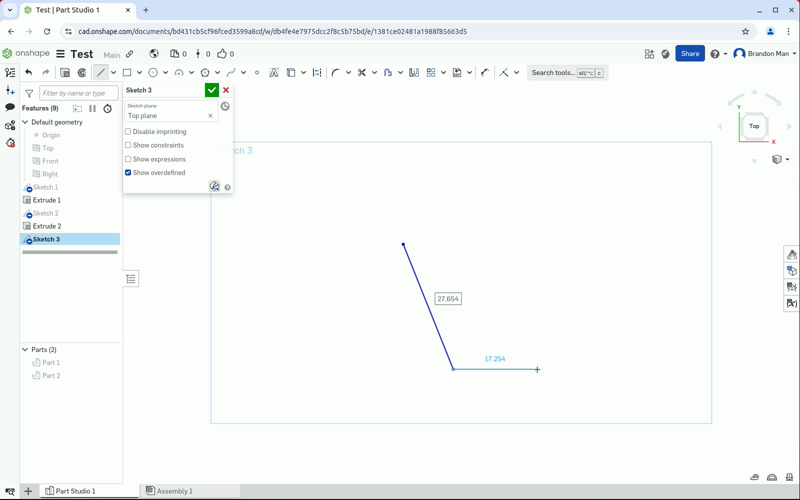
key_up(shift)
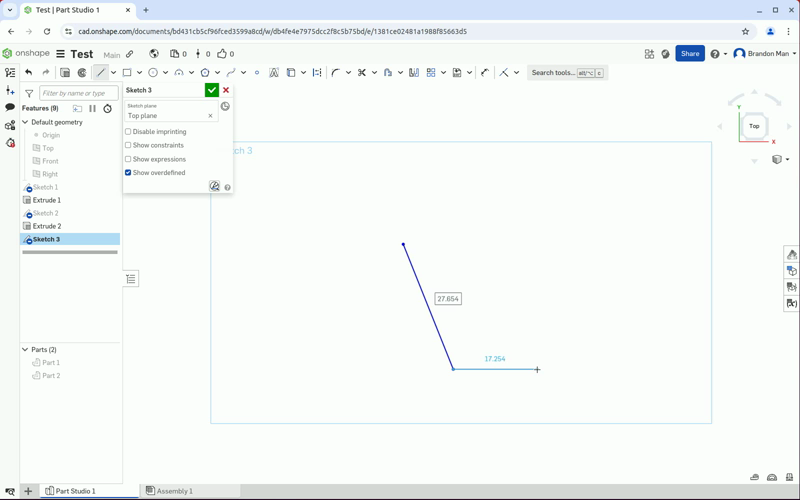
key_down(shift)
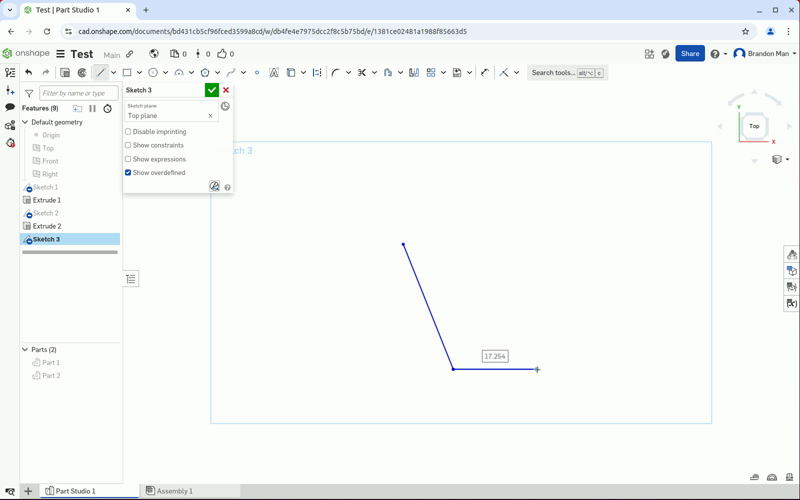
mouse_move(572, 244)
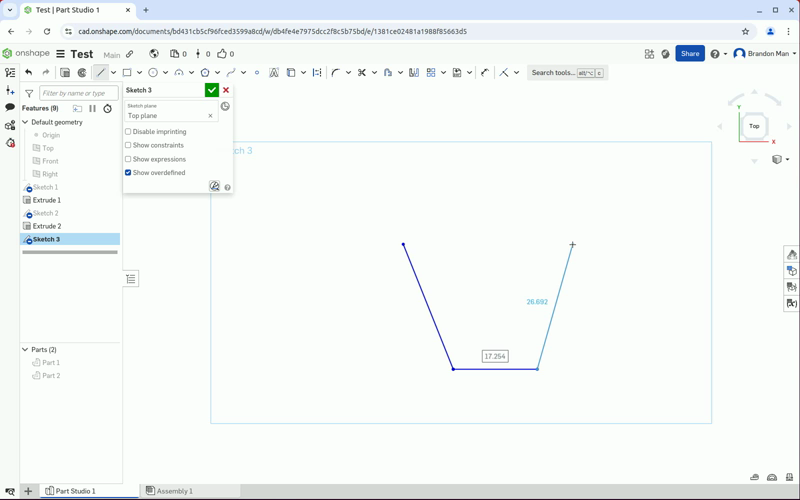
click(572, 244)
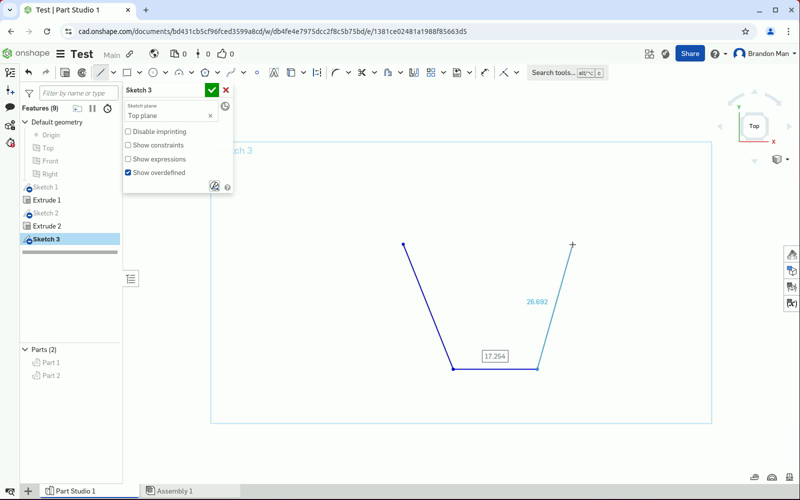
key_up(shift)
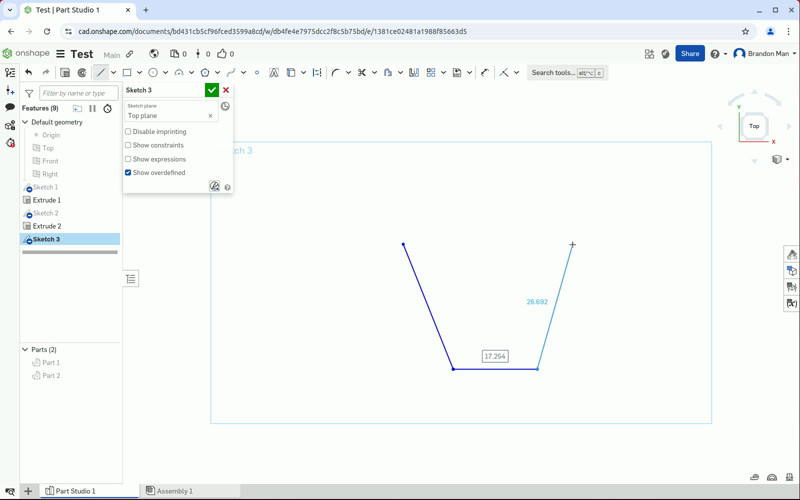
key_down(shift)
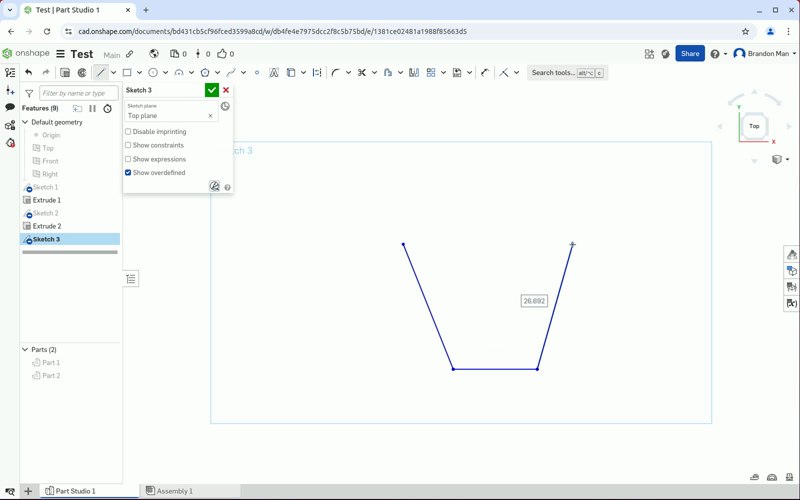
mouse_move(403, 244)
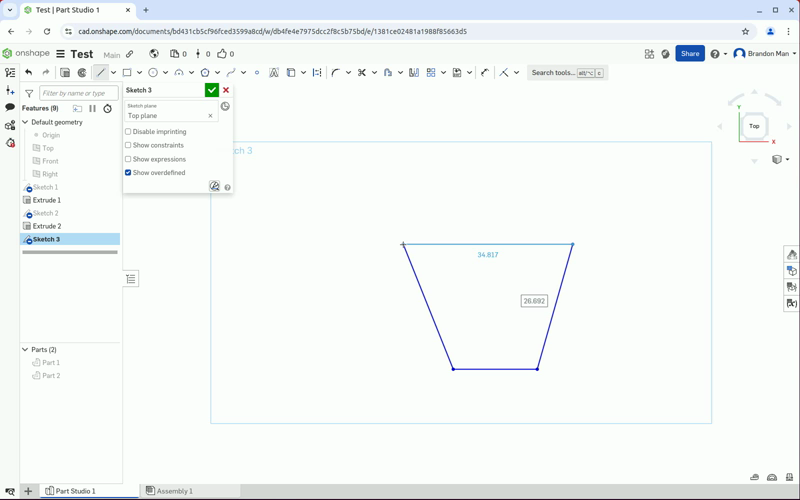
key_up(shift)
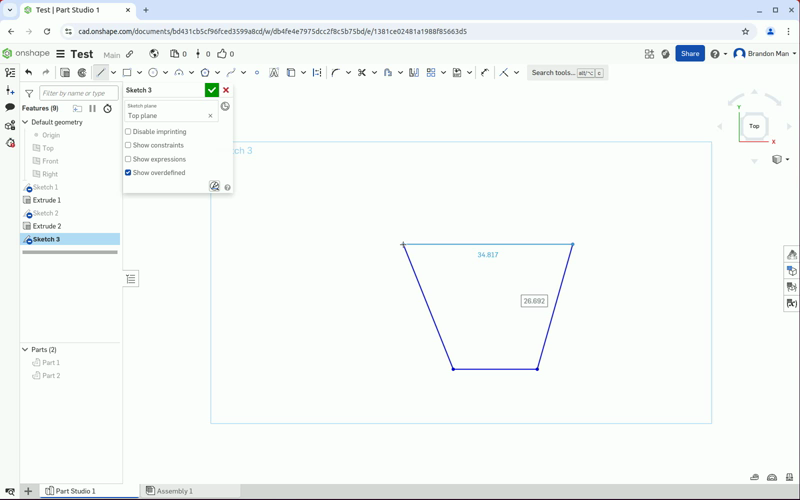
click(403, 244)
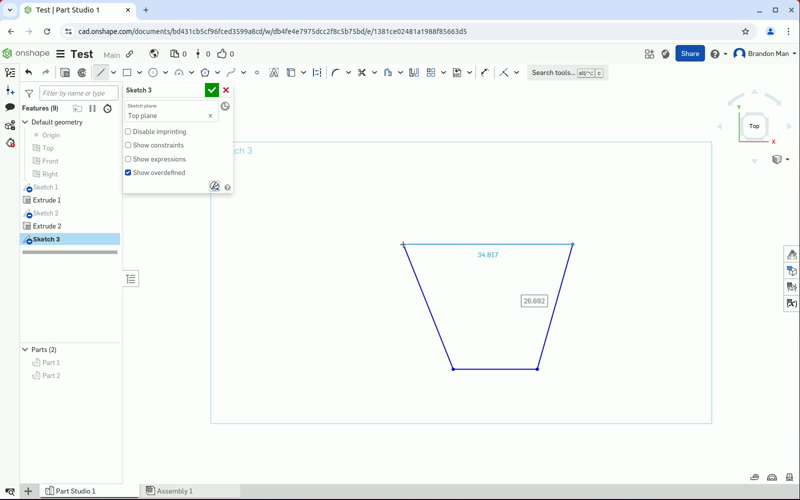
key(esc)
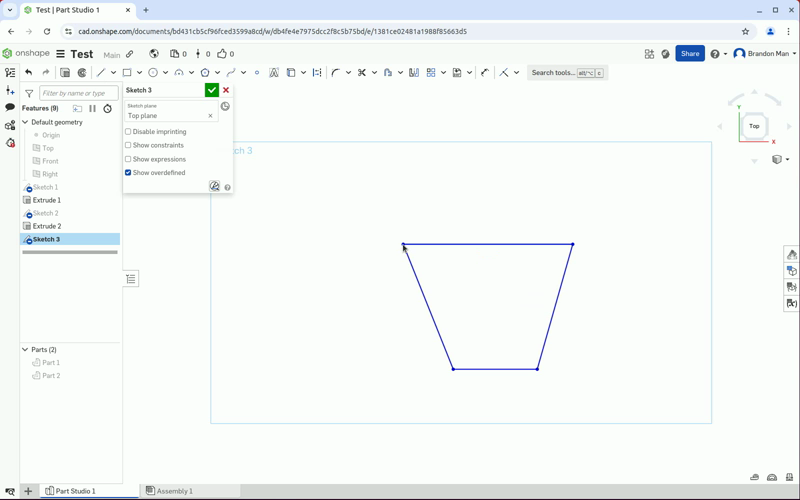
mouse_move(524, 330)
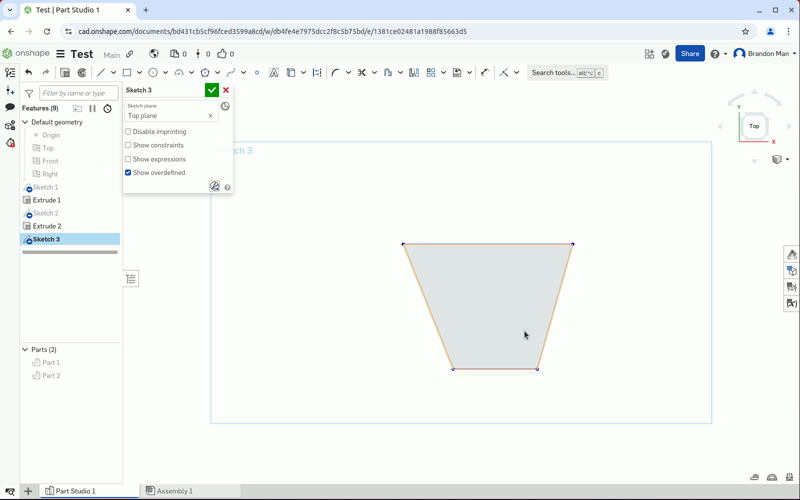
click(524, 330)
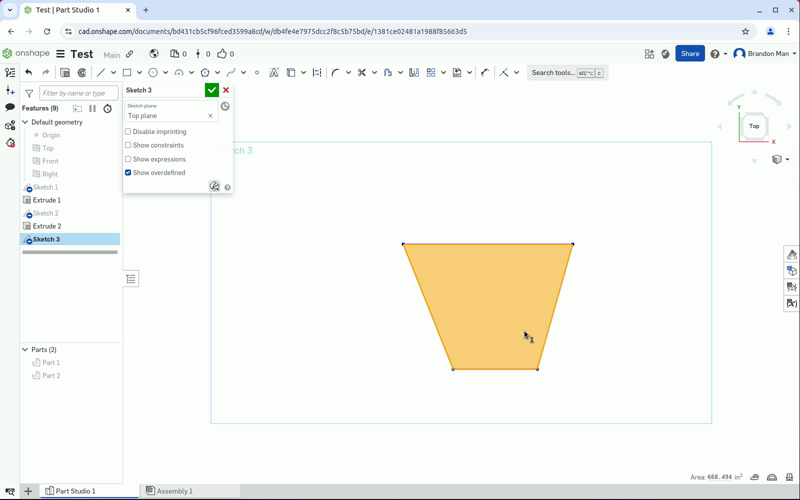
mouse_move(73, 352)
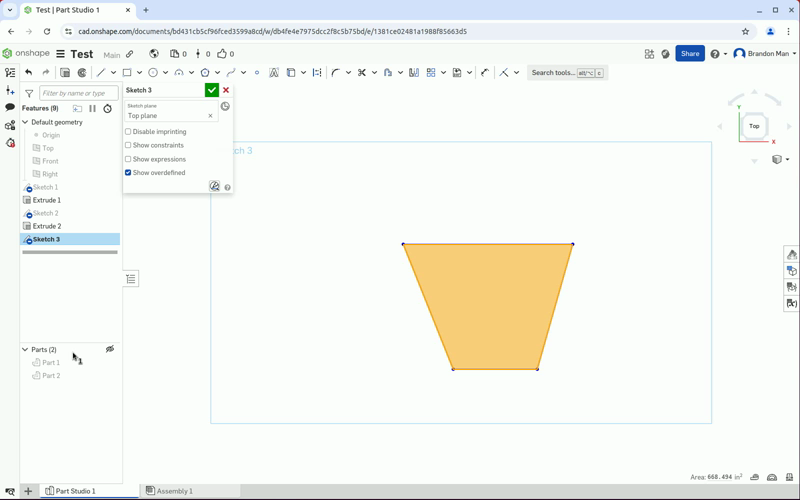
key(shift+y)
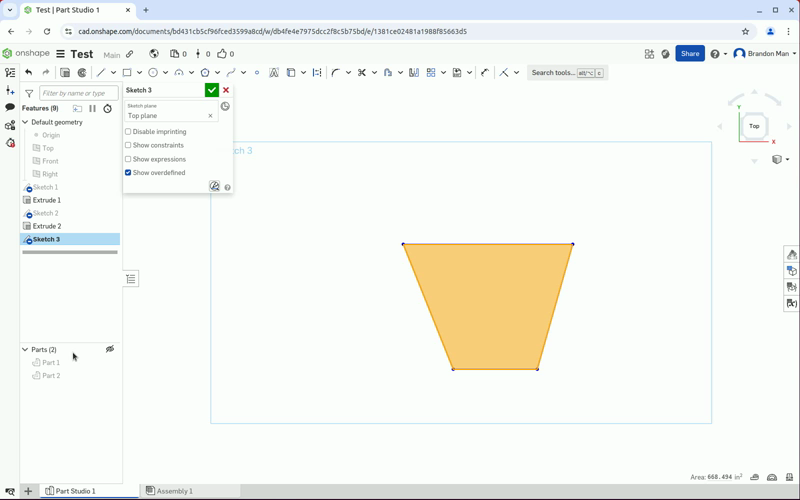
key(shift+e)
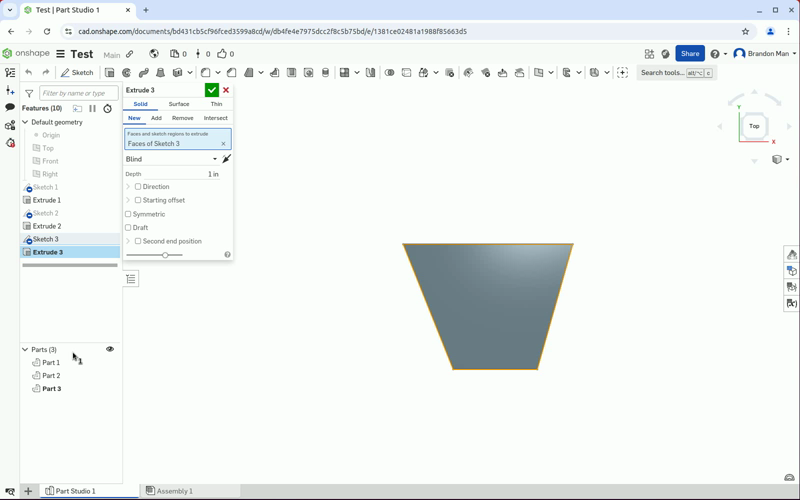
mouse_move(143, 106)
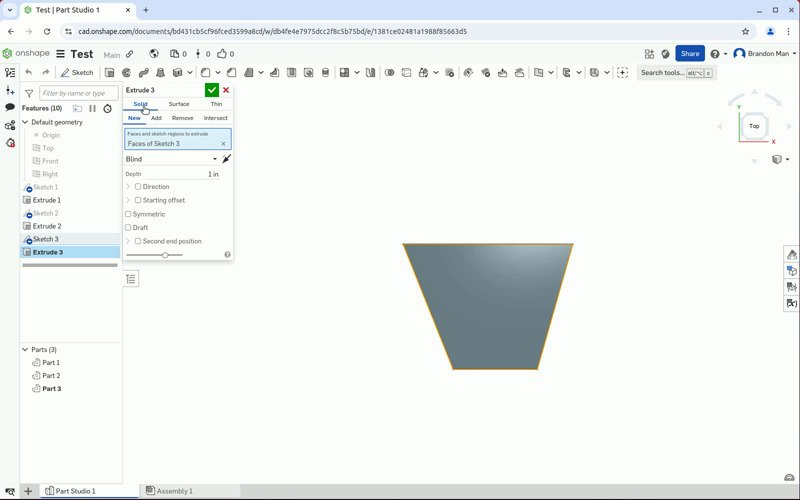
click(143, 106)
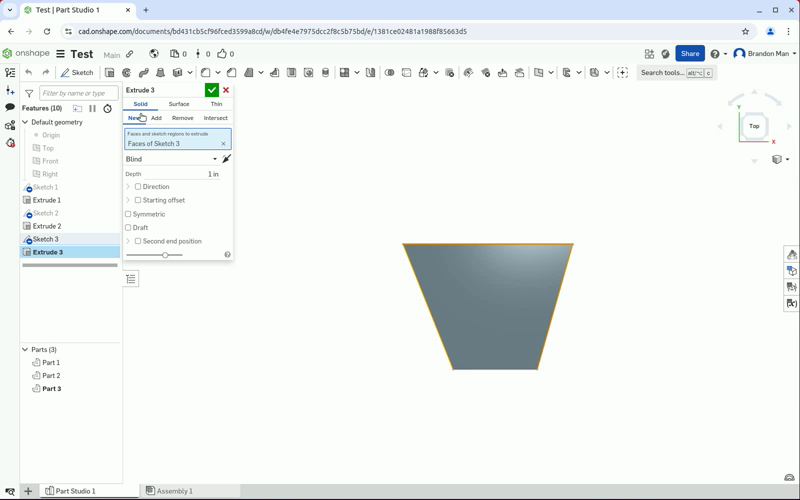
mouse_move(137, 120)
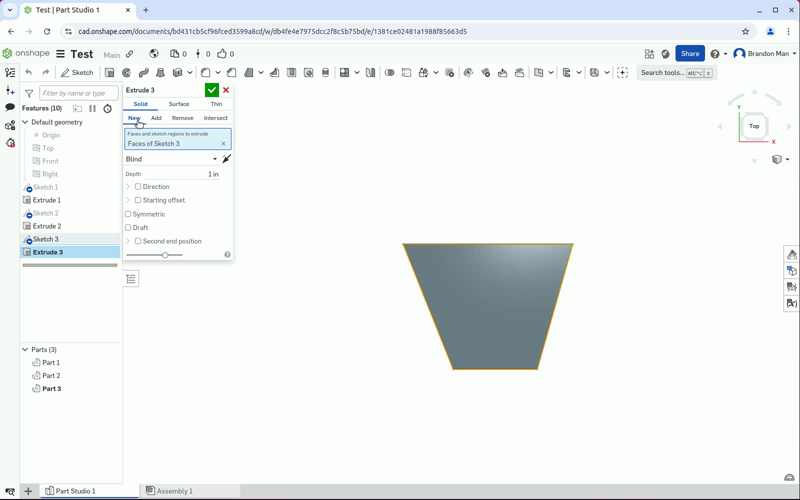
click(137, 120)
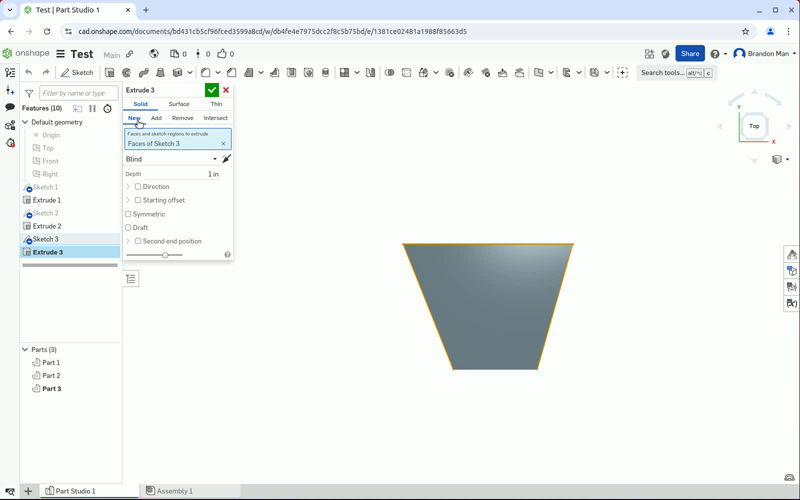
key(tab, 4)
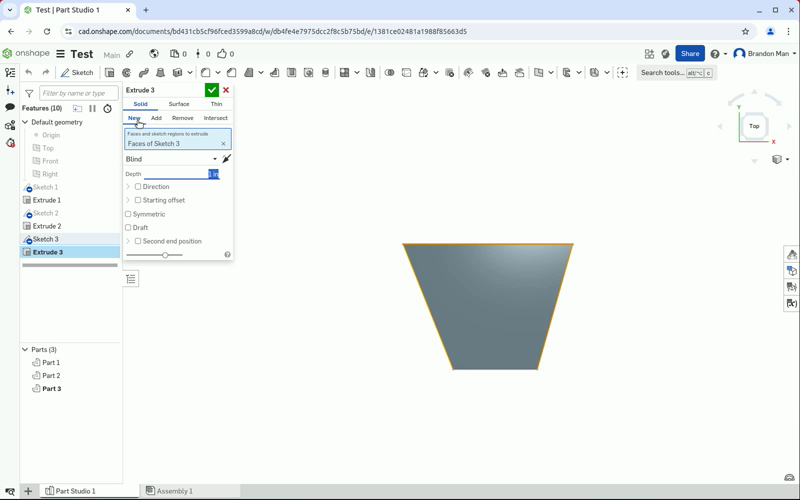
text(2.166)
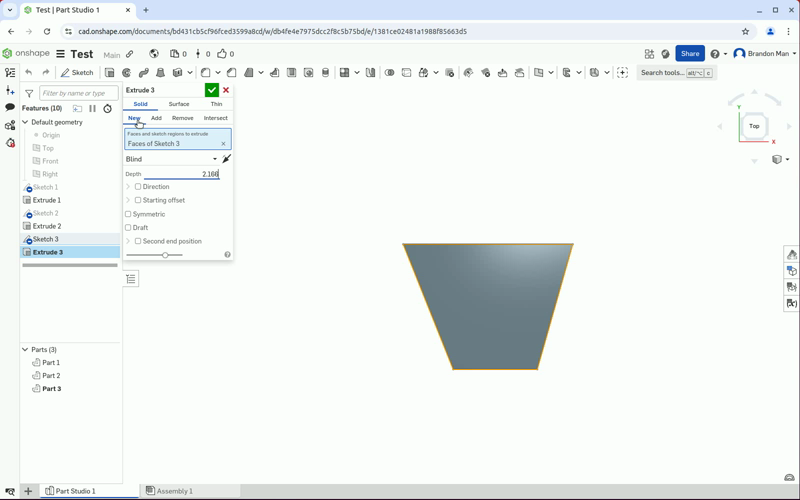
key(enter)
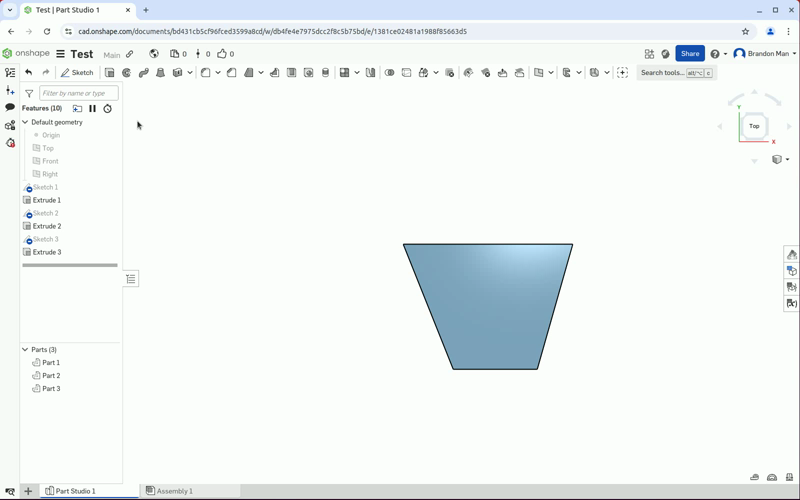
key(shift+h)
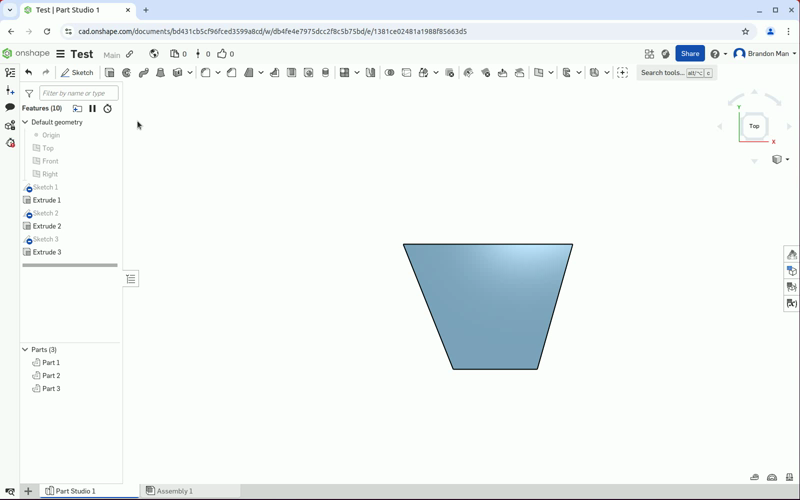
key(shift+h)
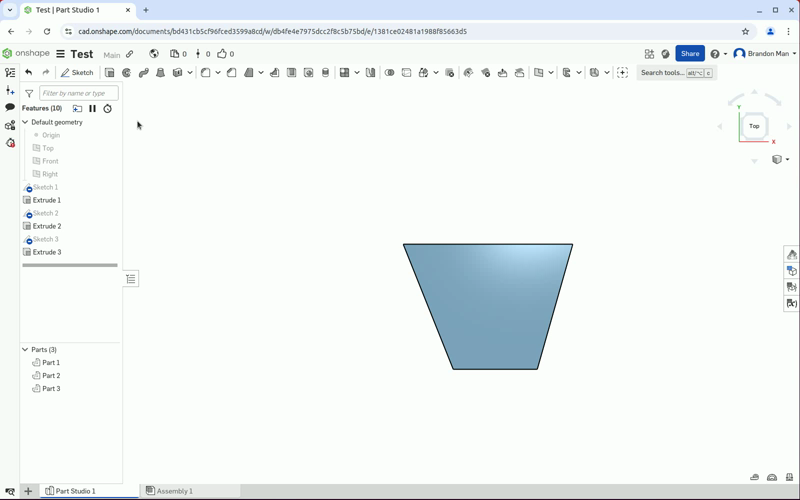
mouse_move(73, 189)
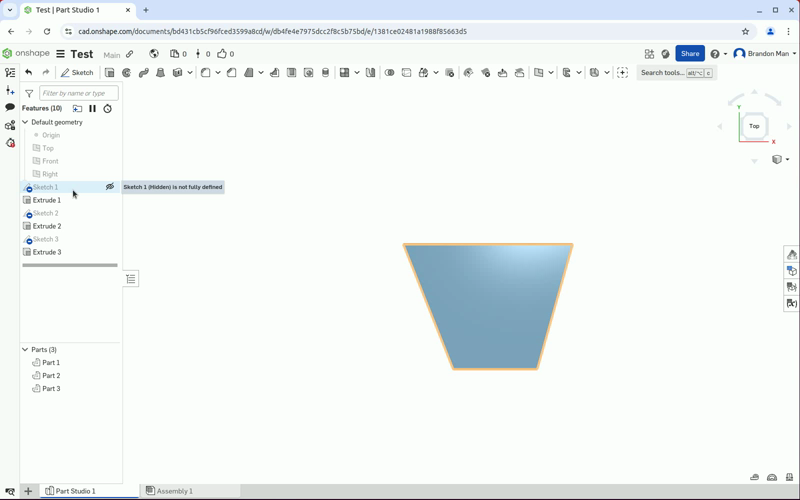
click(73, 189)
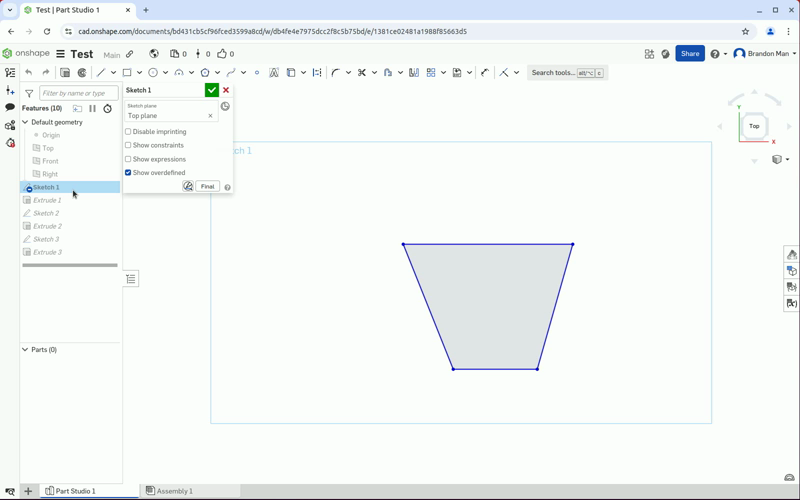
mouse_move(229, 92)
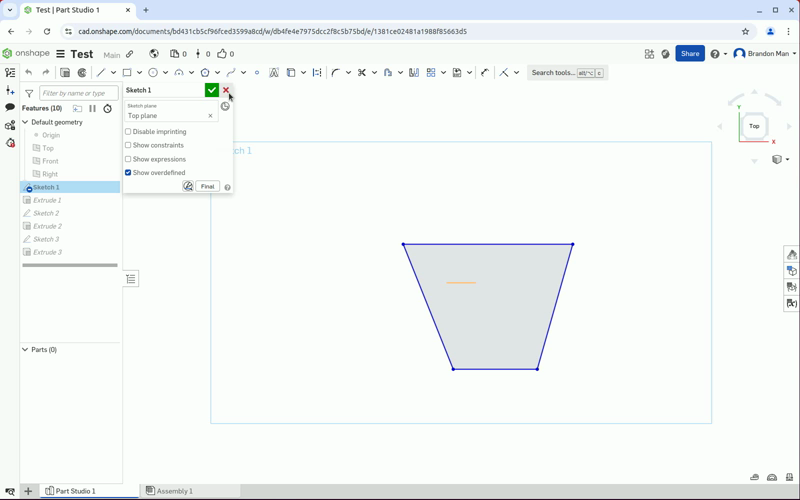
click(229, 92)
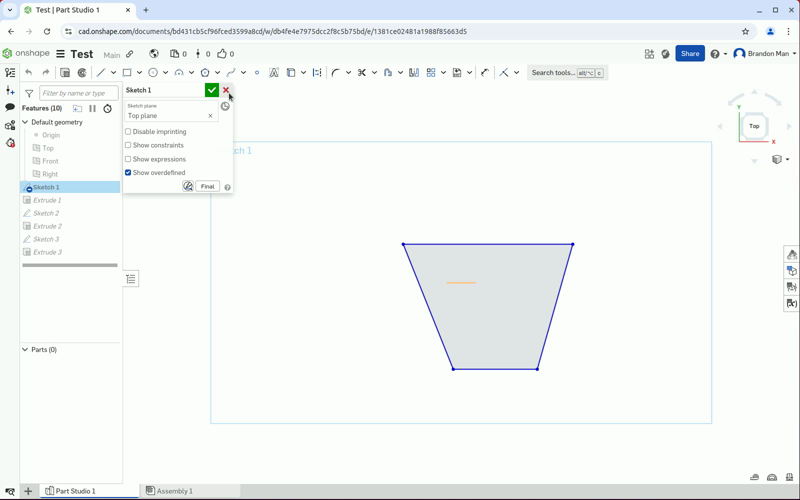
key(shift+s)
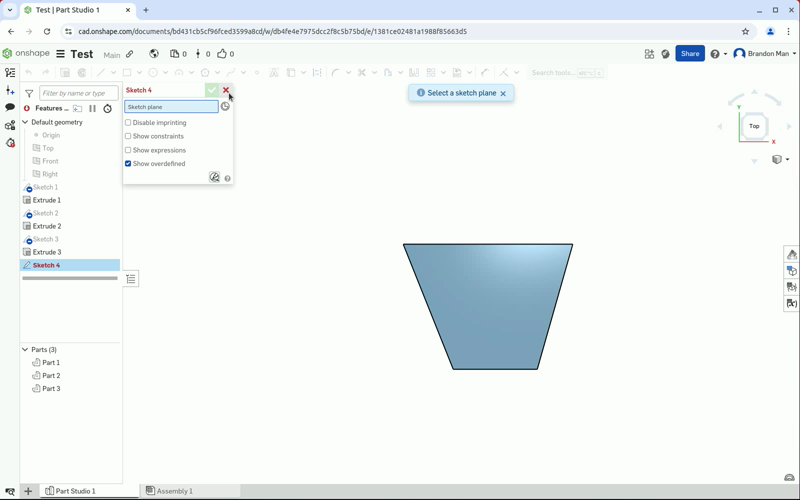
mouse_move(73, 150)
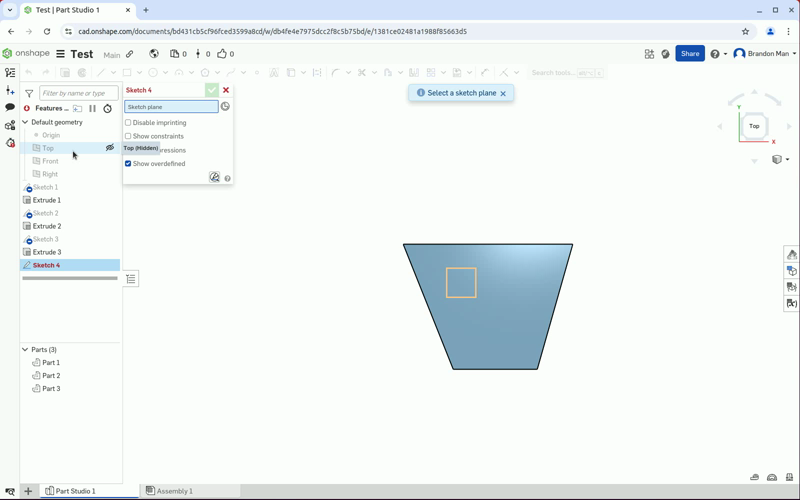
click(73, 150)
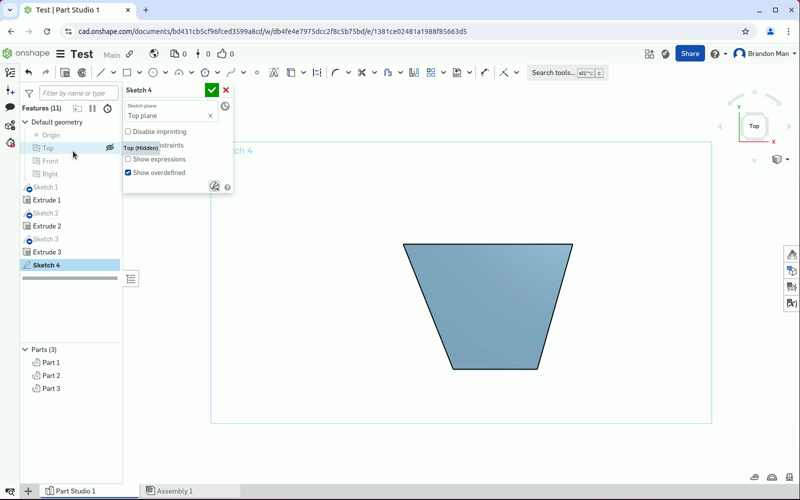
mouse_move(73, 352)
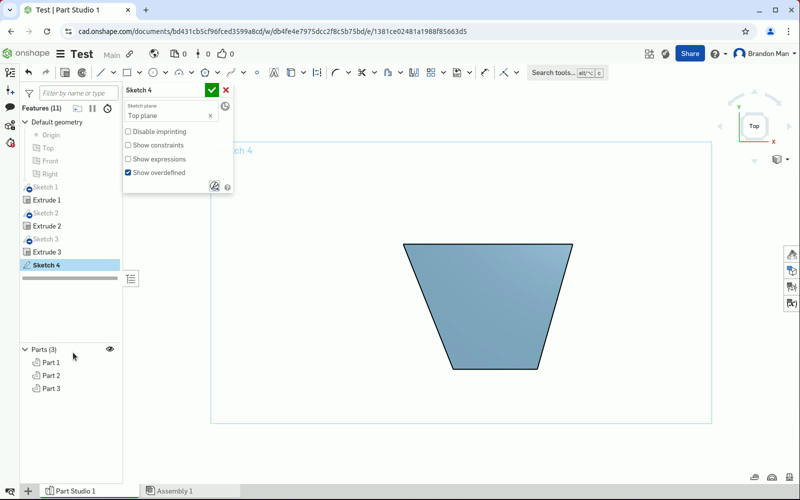
key(y)
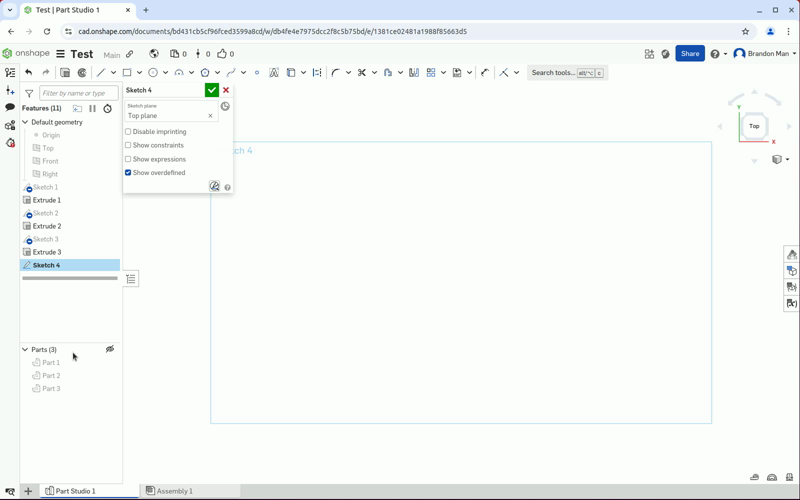
key(l)
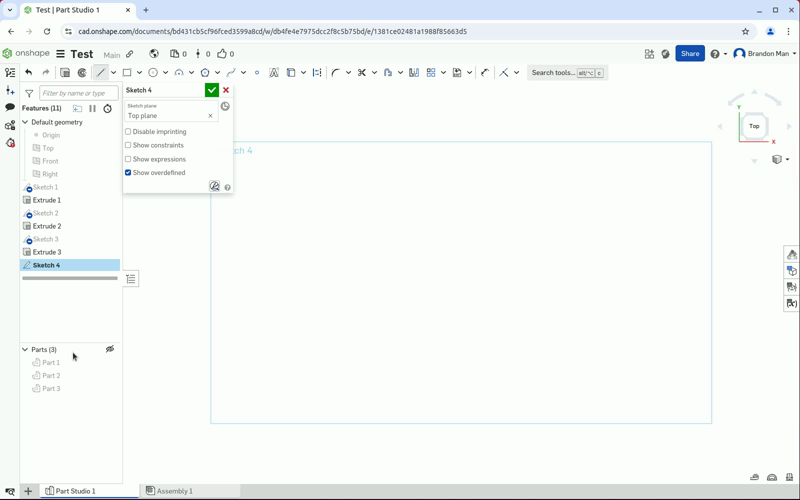
key_down(shift)
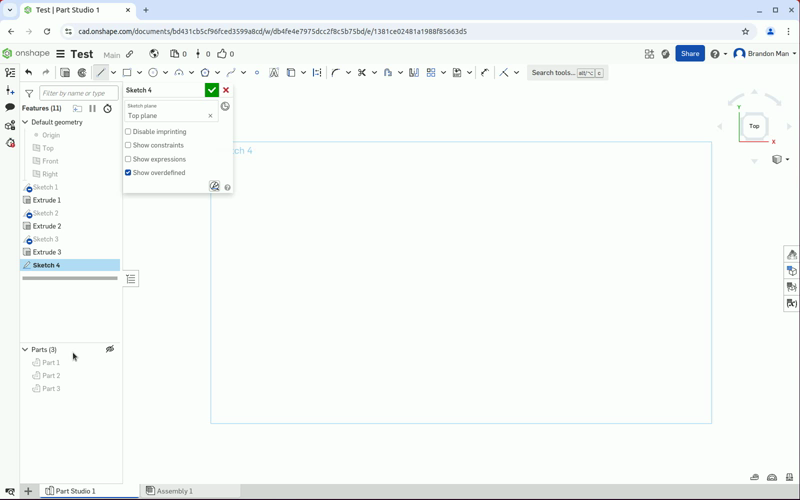
mouse_move(403, 244)
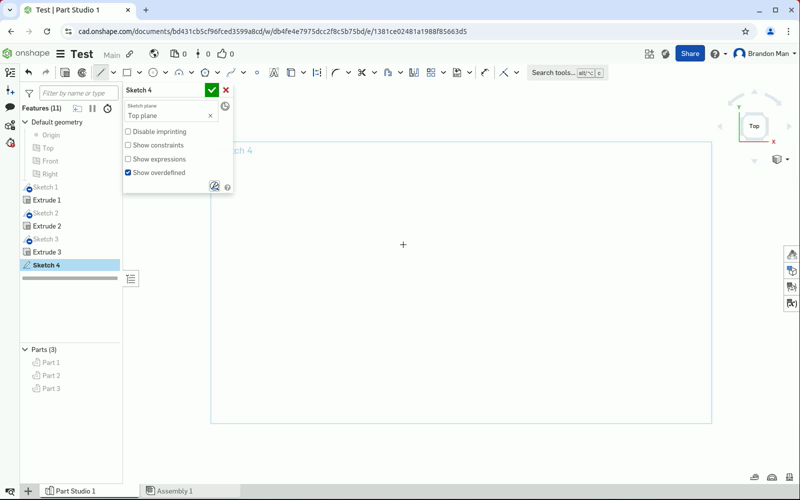
click(403, 244)
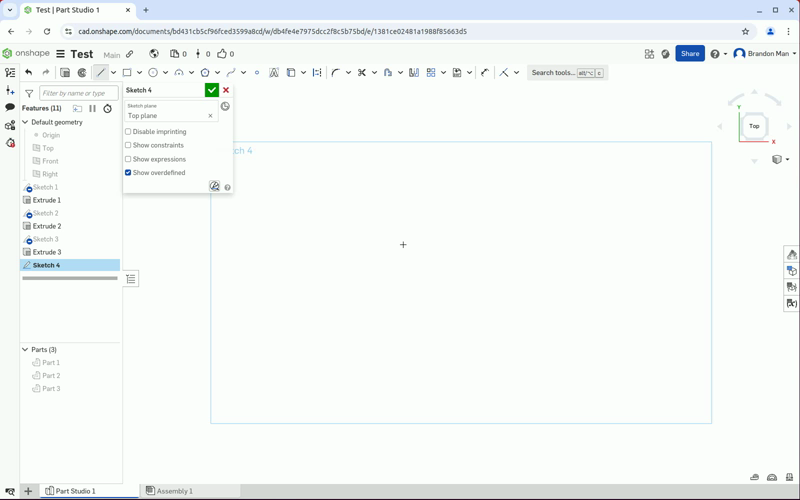
key_up(shift)
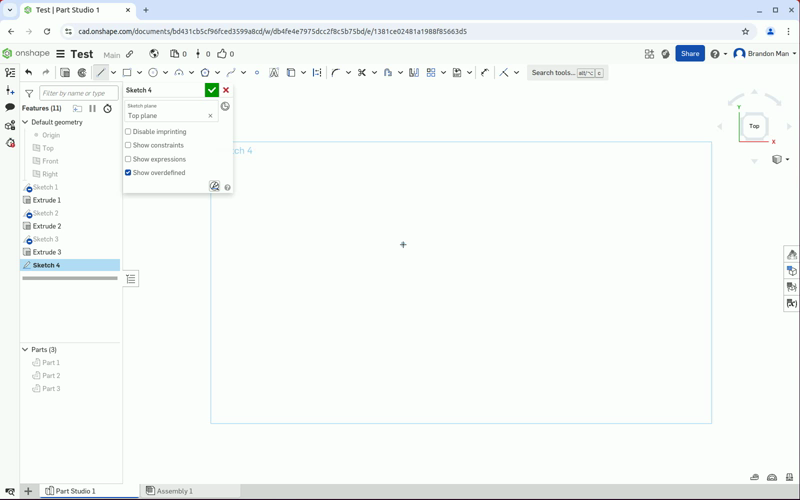
key_down(shift)
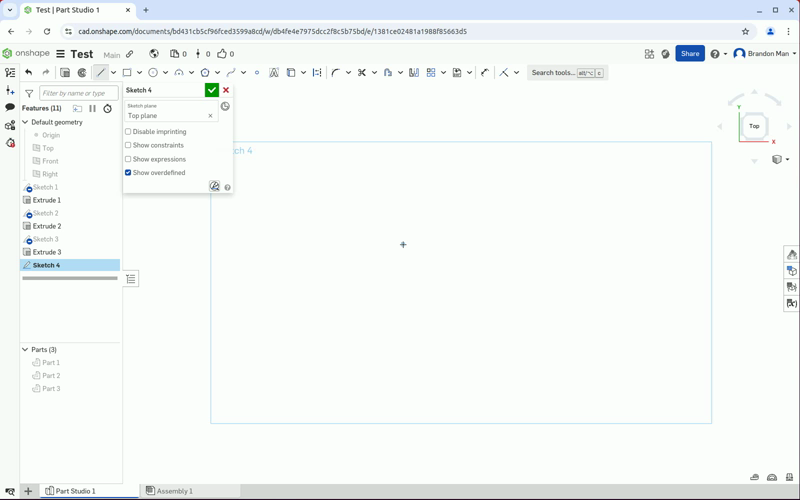
mouse_move(453, 369)
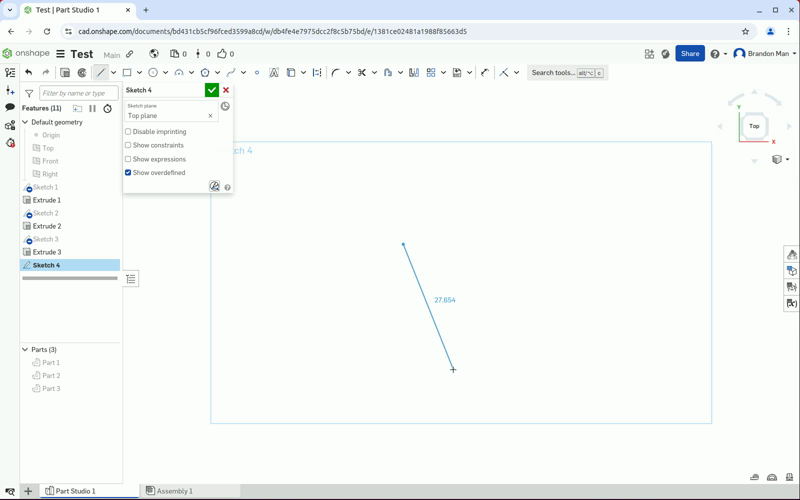
click(453, 369)
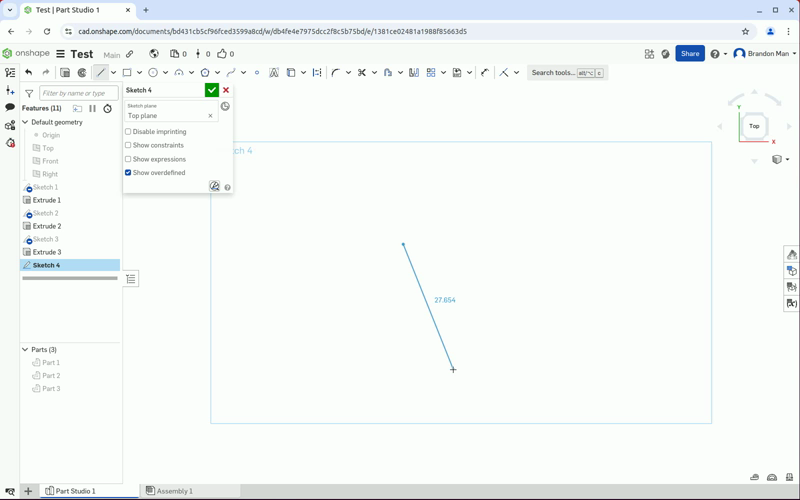
key_up(shift)
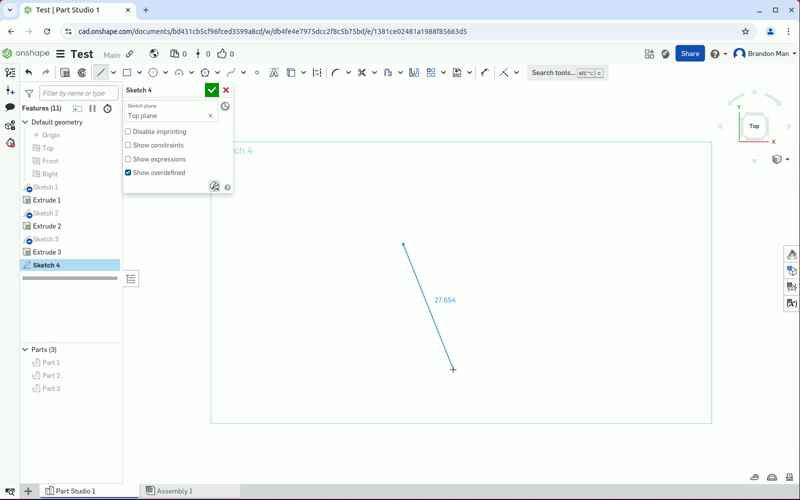
key_down(shift)
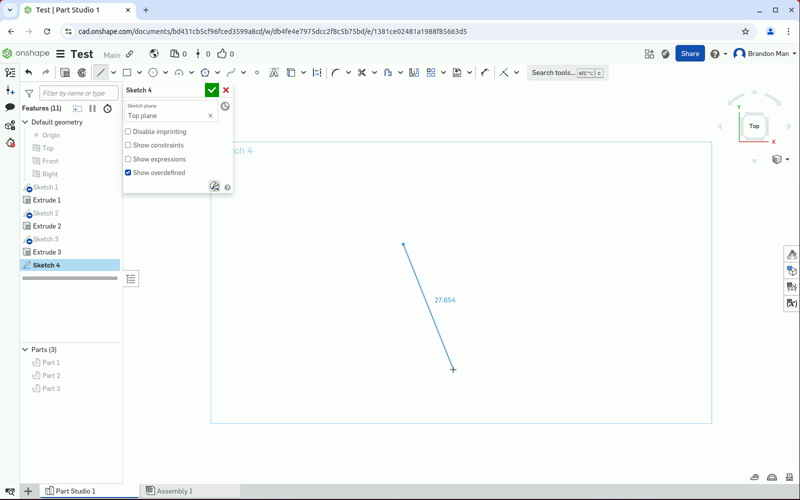
mouse_move(537, 369)
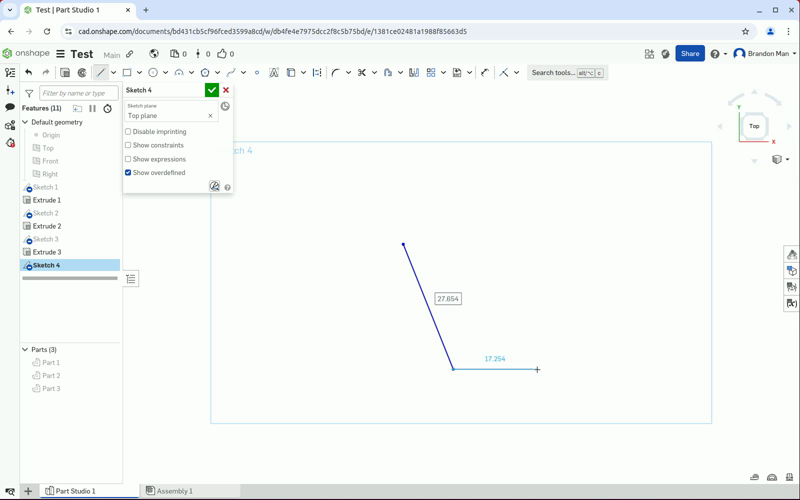
click(537, 369)
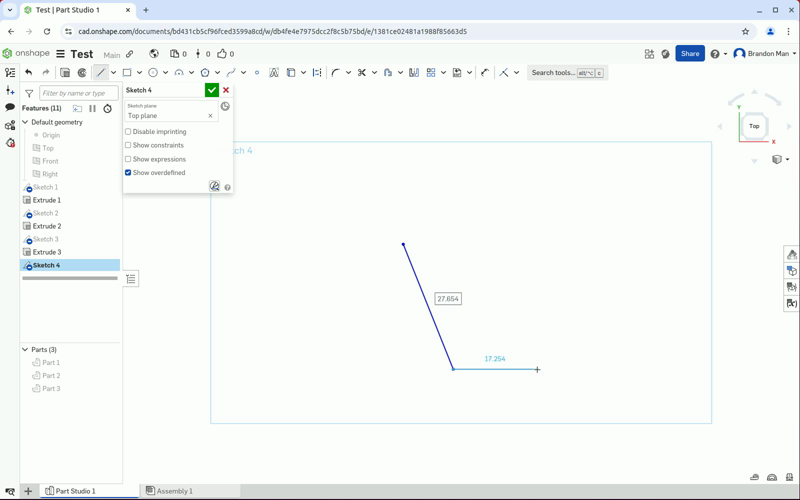
key_up(shift)
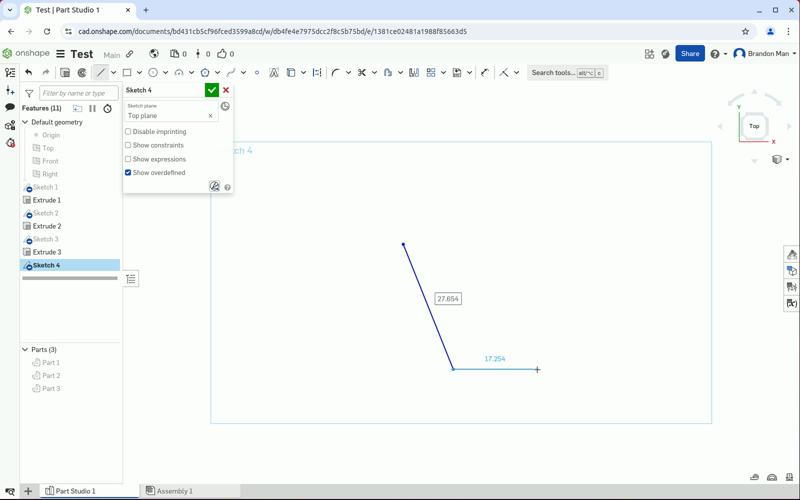
key_down(shift)
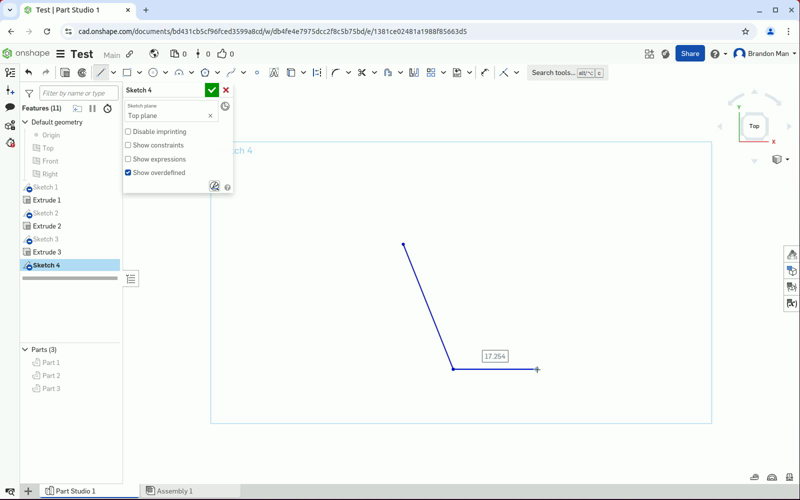
mouse_move(572, 244)
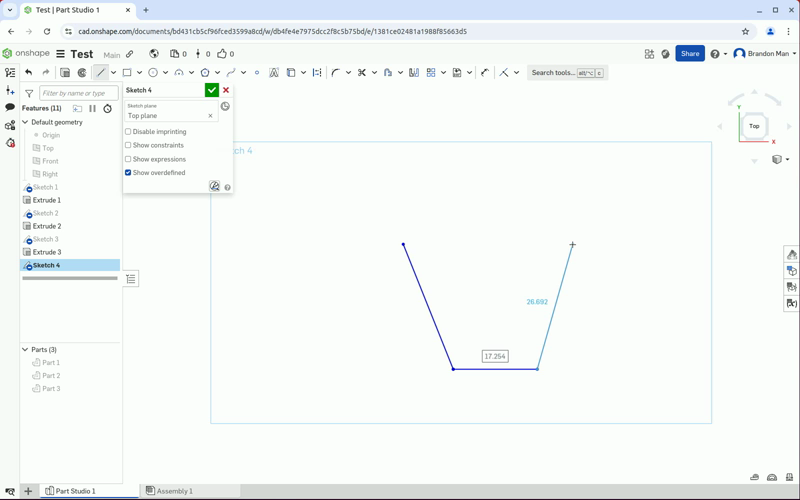
click(572, 244)
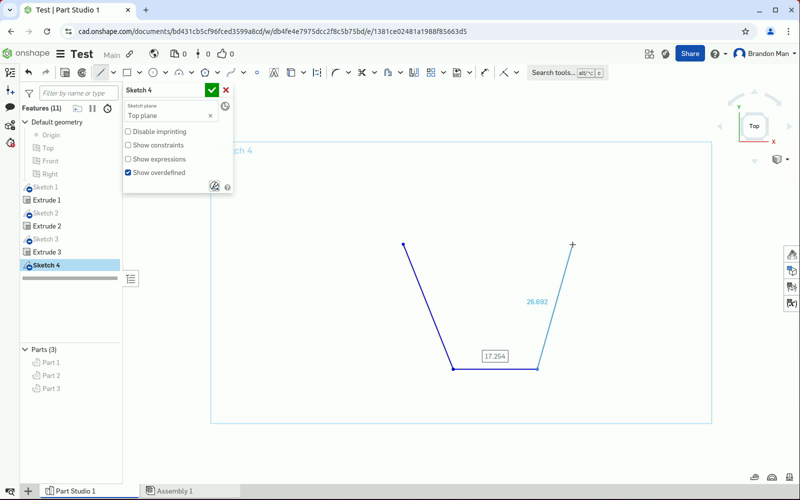
key_up(shift)
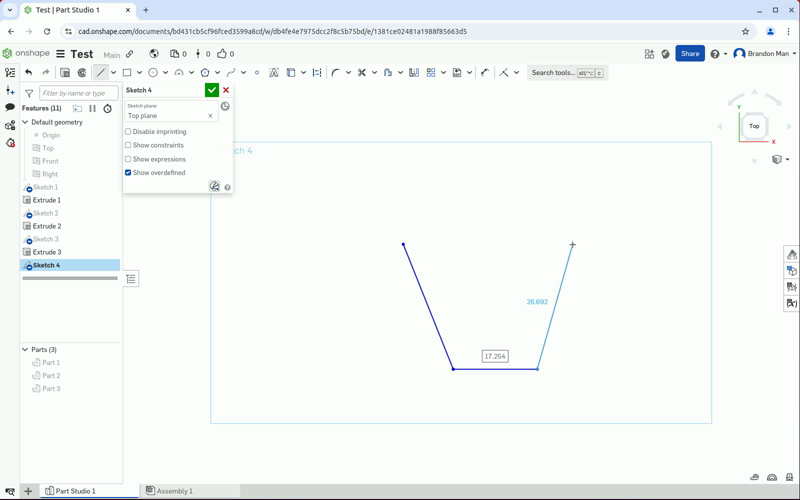
key_down(shift)
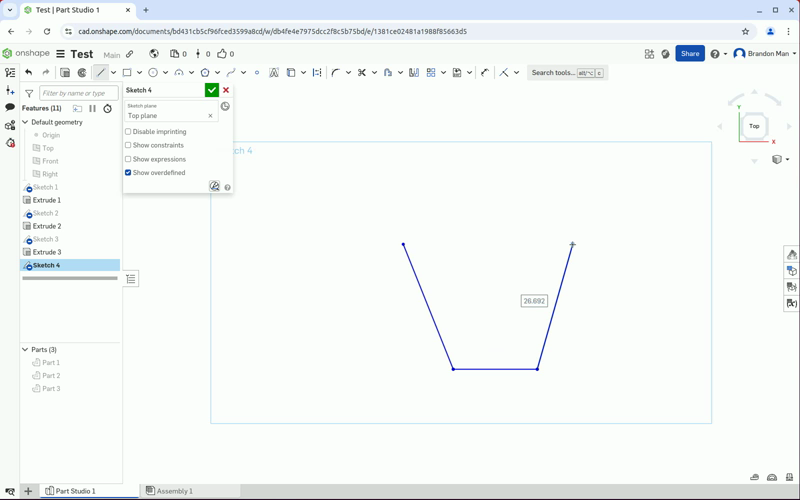
mouse_move(403, 244)
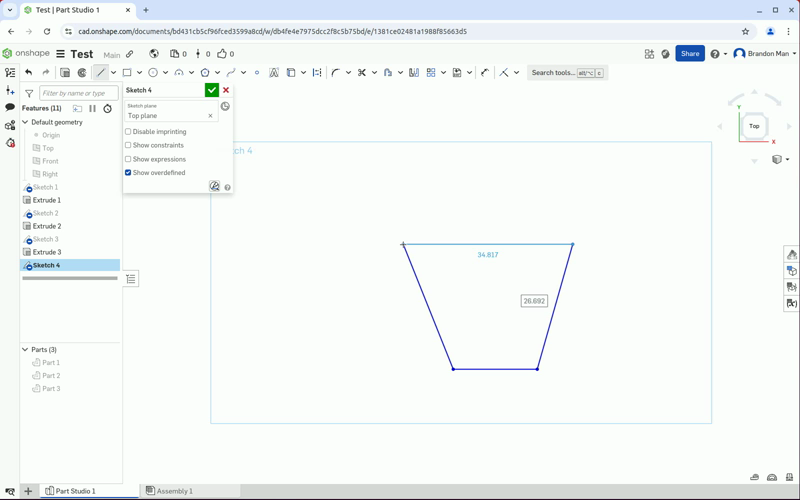
key_up(shift)
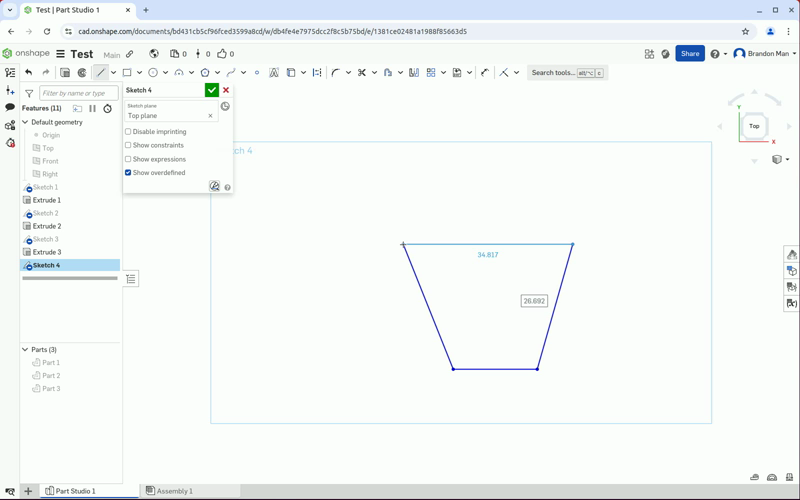
click(403, 244)
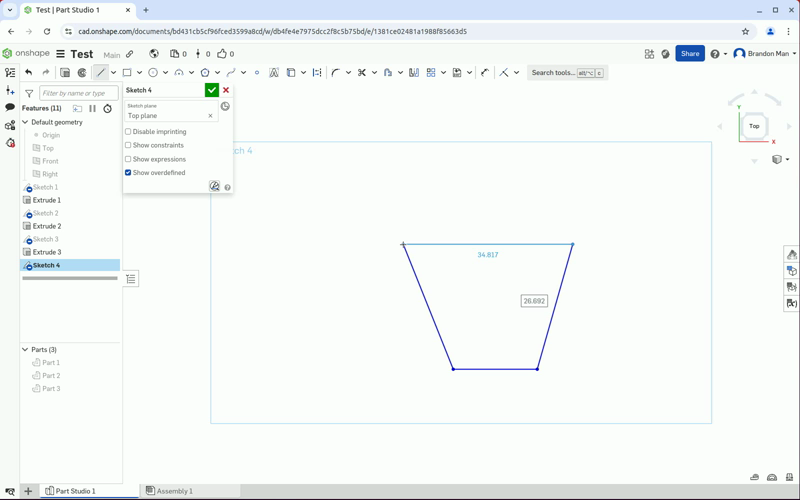
key(esc)
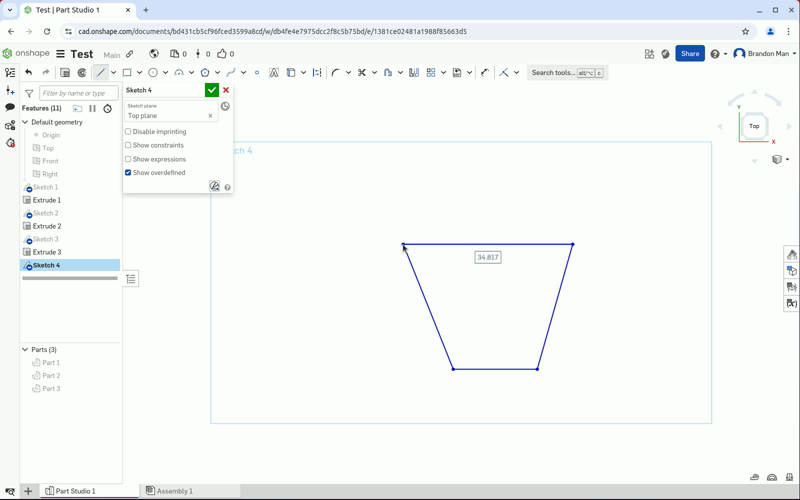
mouse_move(473, 352)
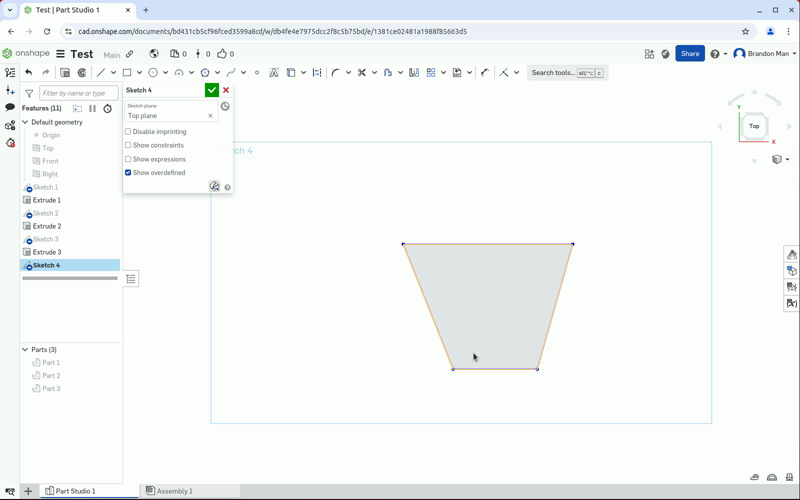
click(473, 352)
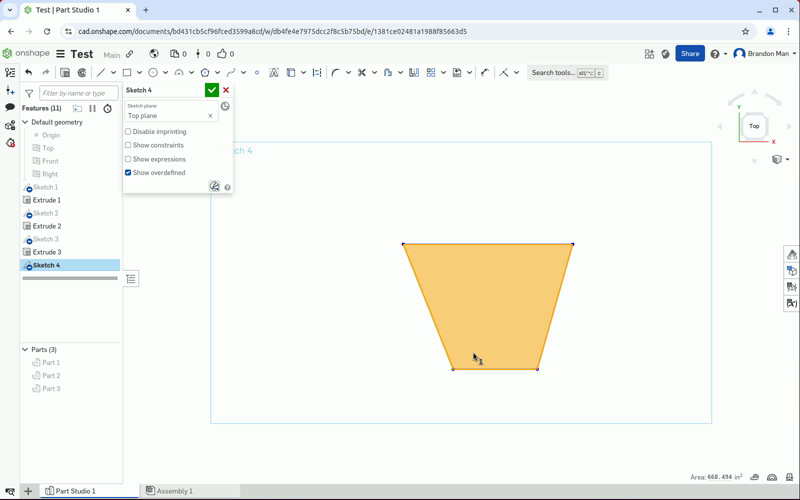
mouse_move(73, 352)
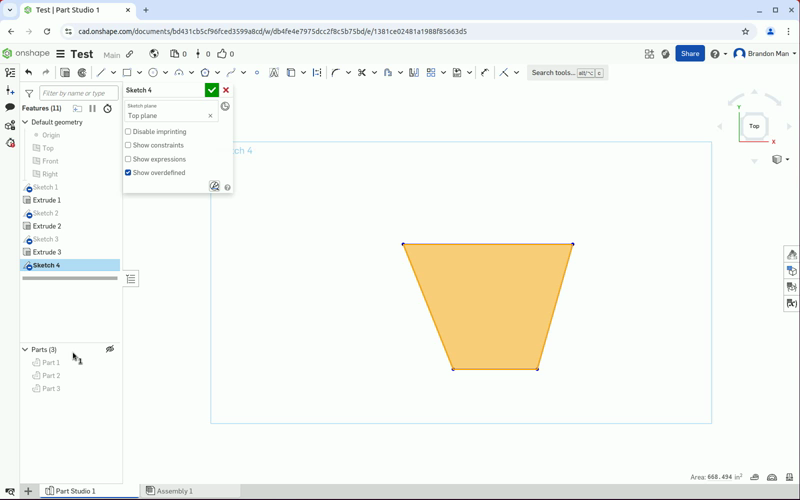
key(shift+y)
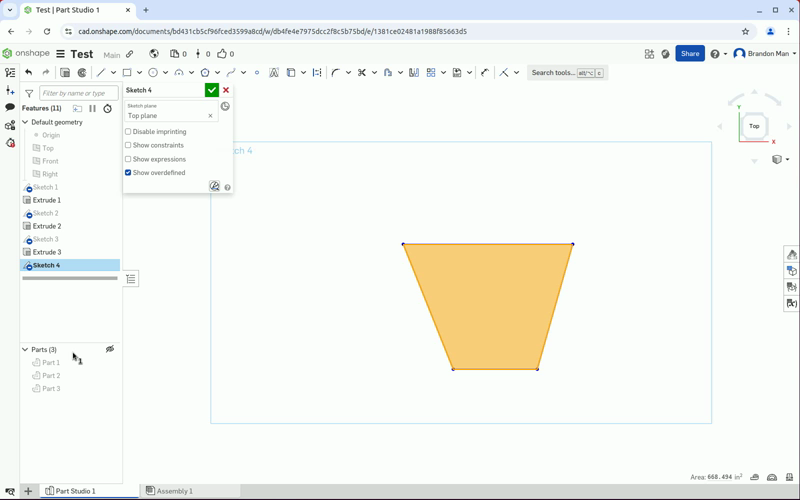
key(shift+e)
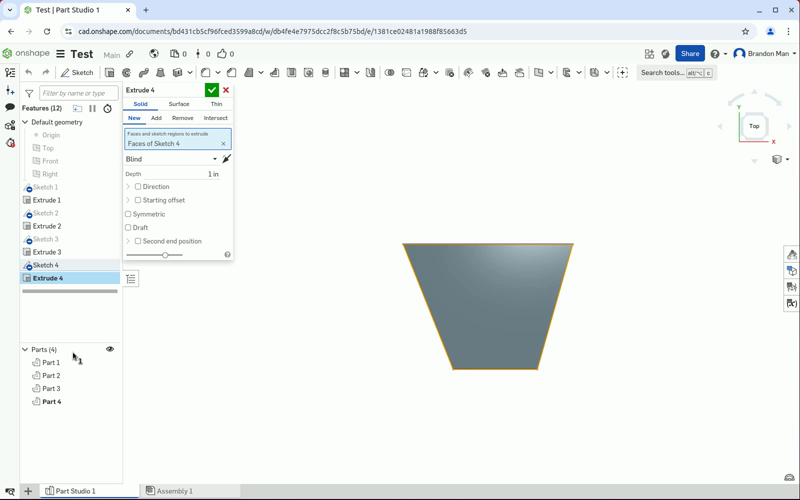
mouse_move(143, 106)
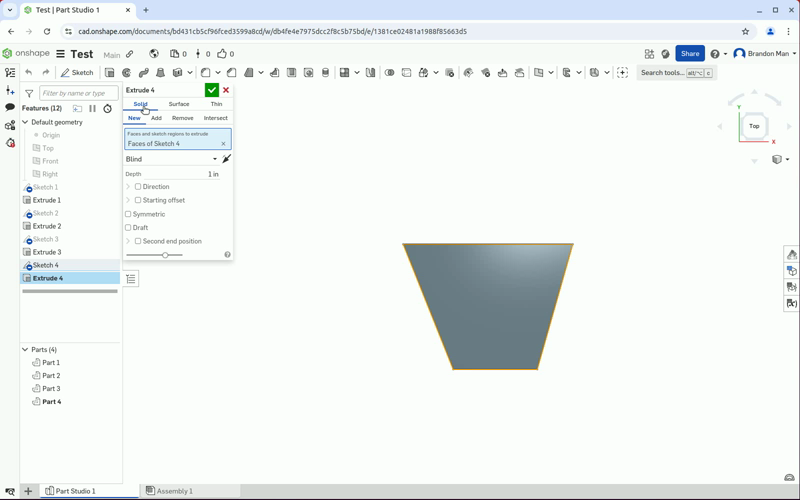
click(143, 106)
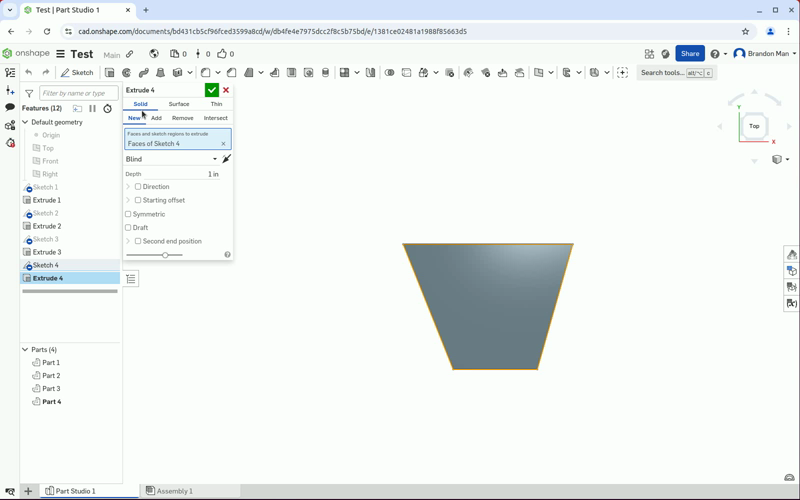
mouse_move(137, 120)
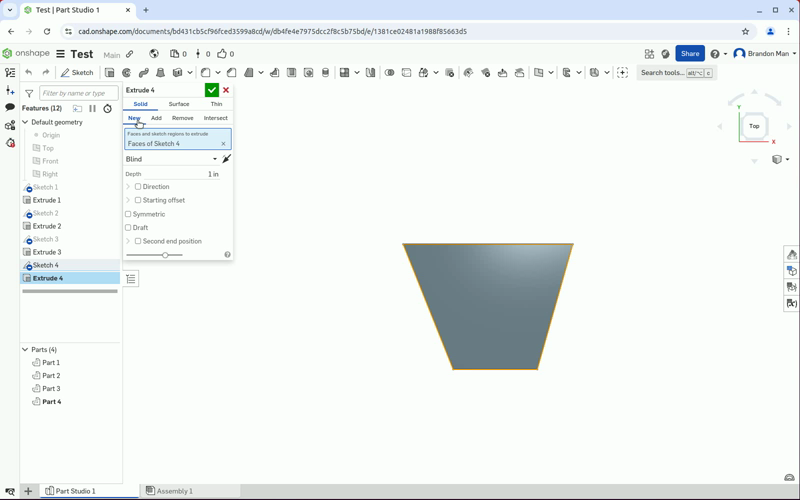
click(137, 120)
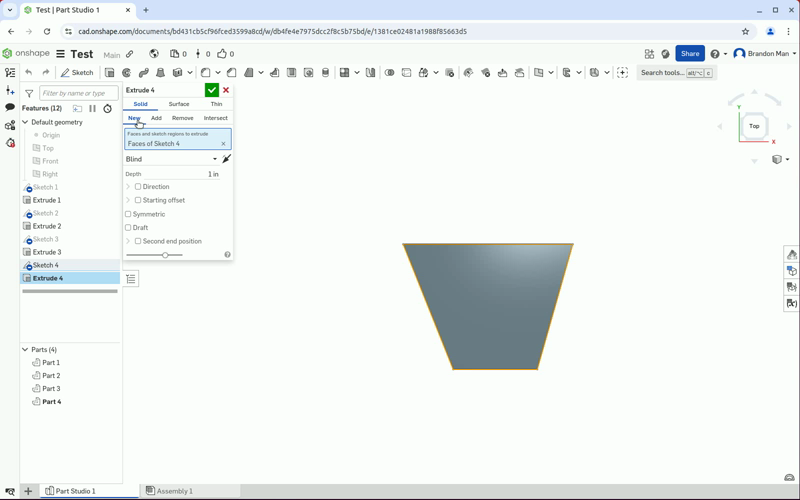
key(tab, 4)
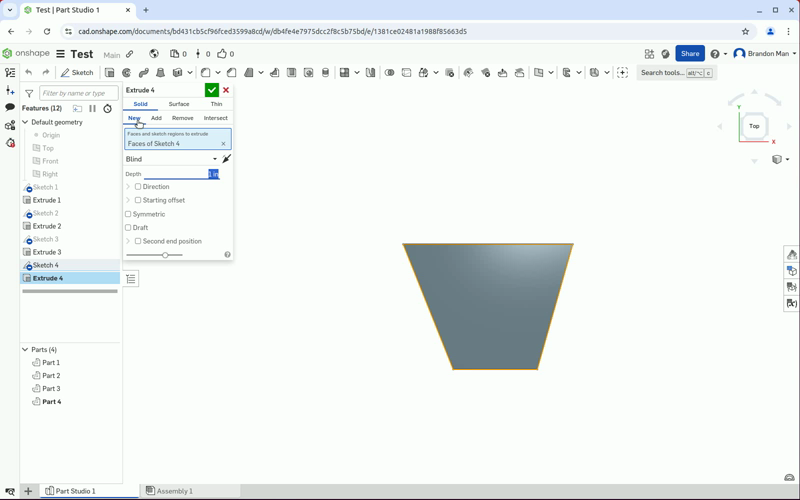
text(2.166)
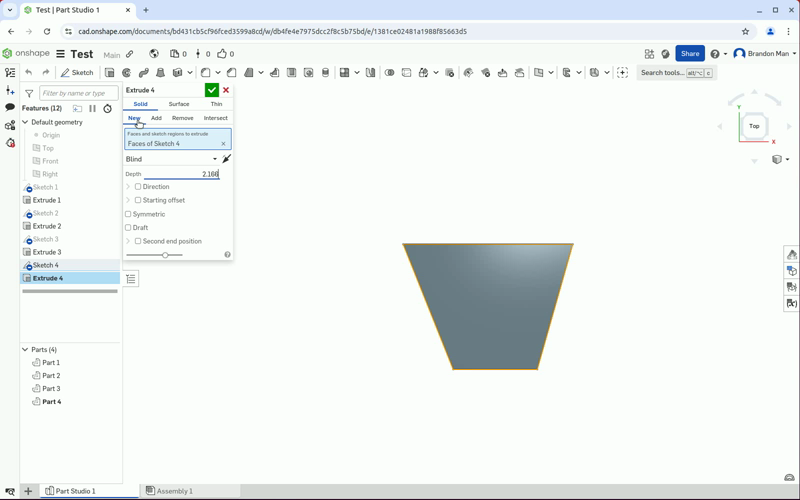
key(enter)
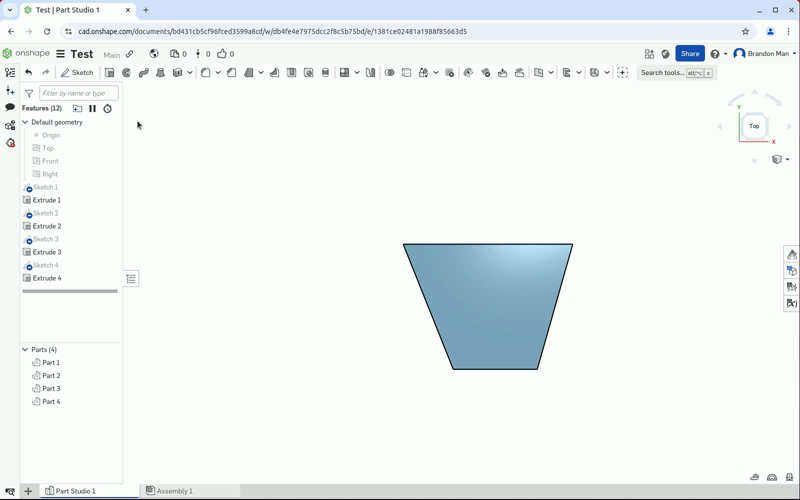
key(shift+h)
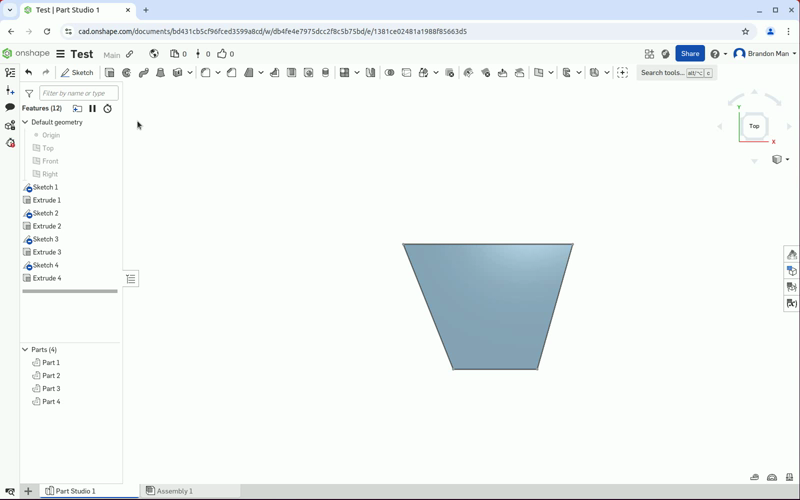
key(shift+h)
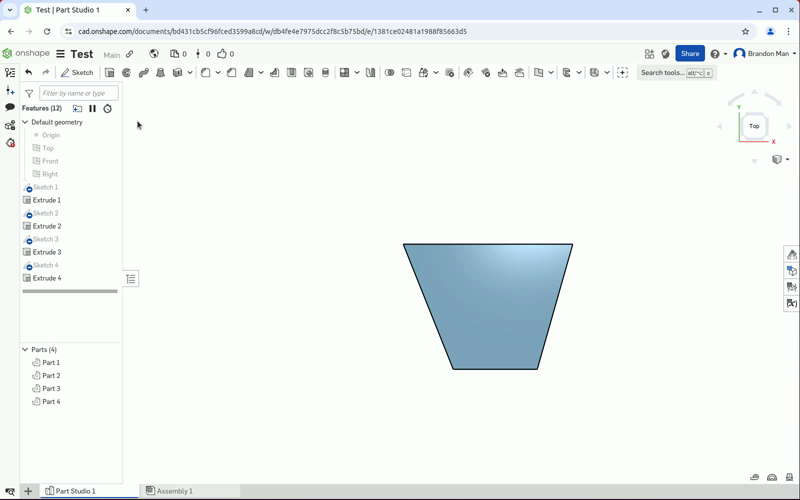
mouse_move(73, 189)
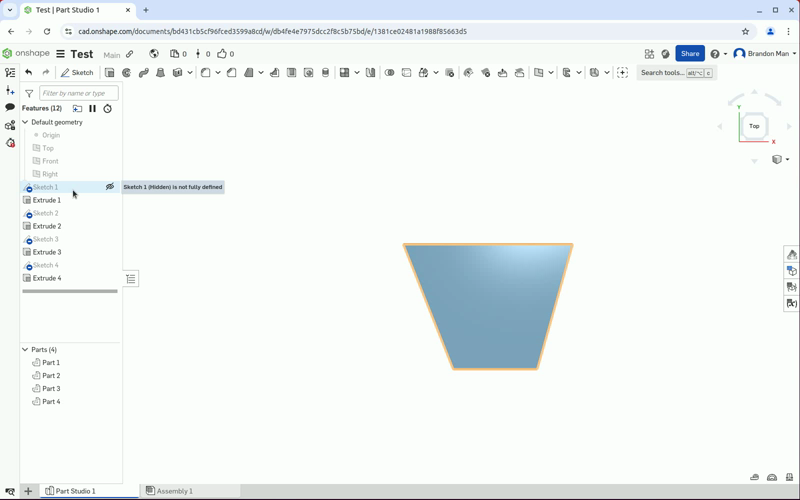
click(73, 189)
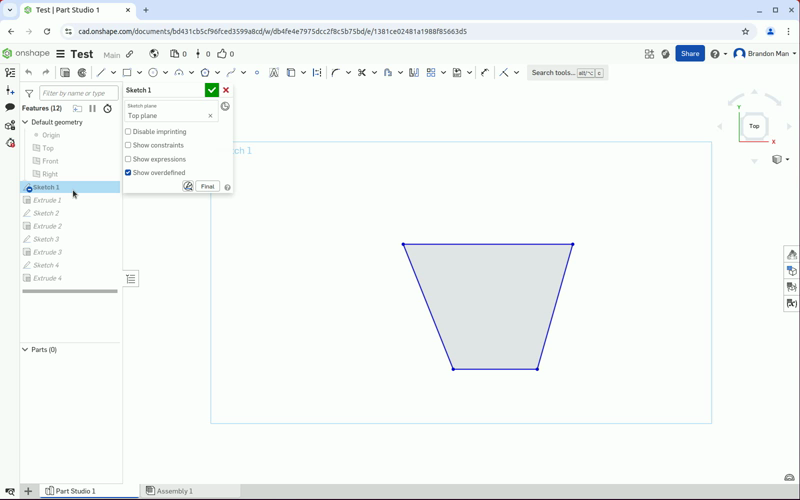
mouse_move(229, 92)
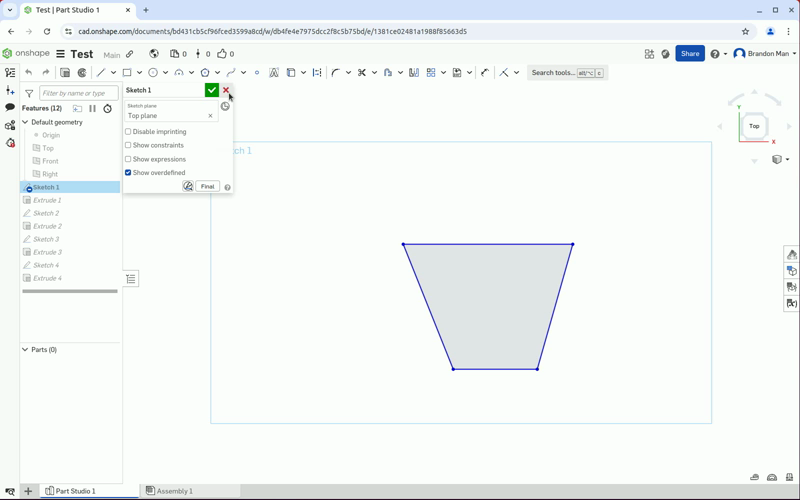
click(229, 92)
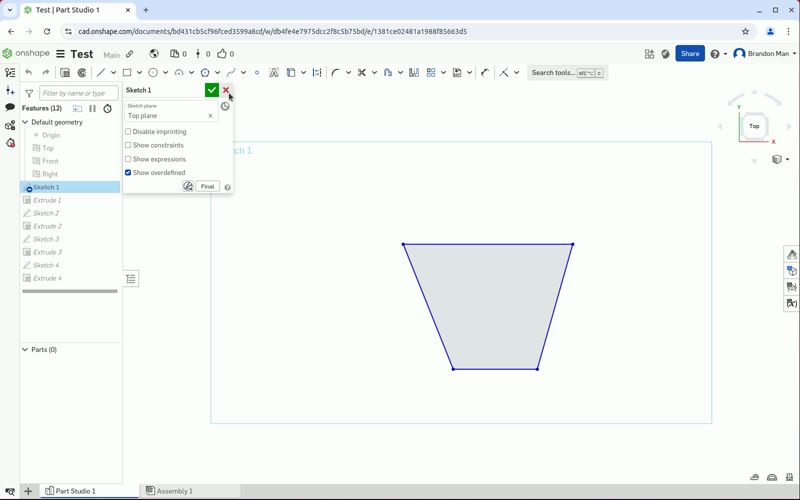
key(shift+s)
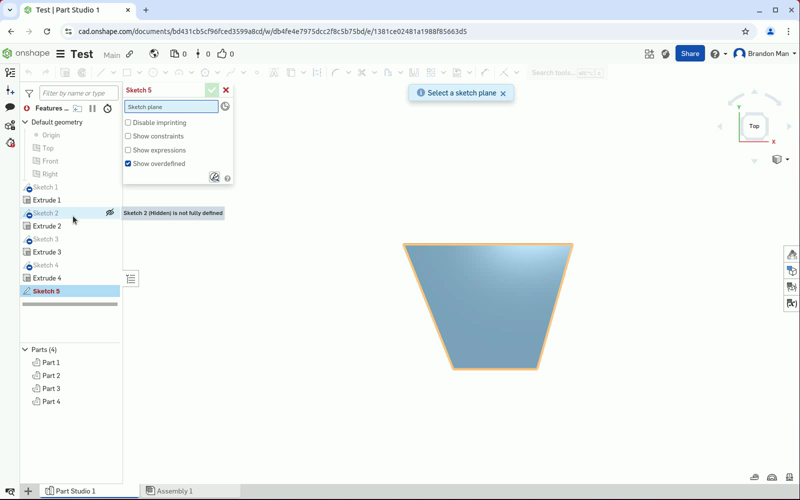
scroll(3)
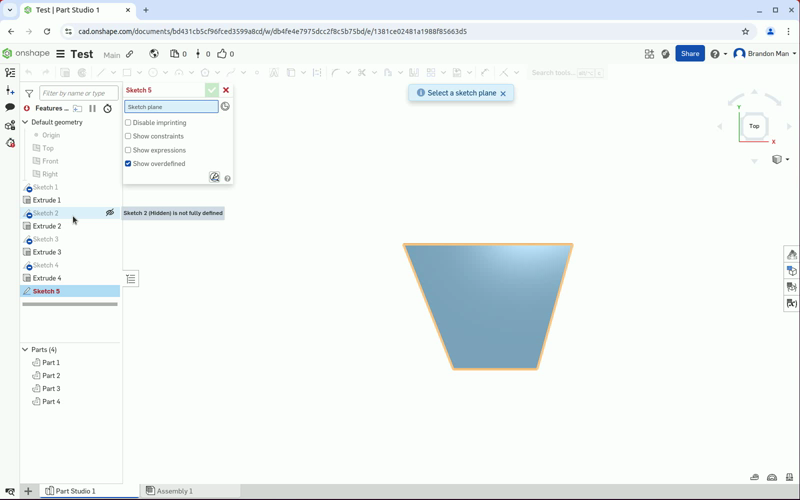
mouse_move(73, 150)
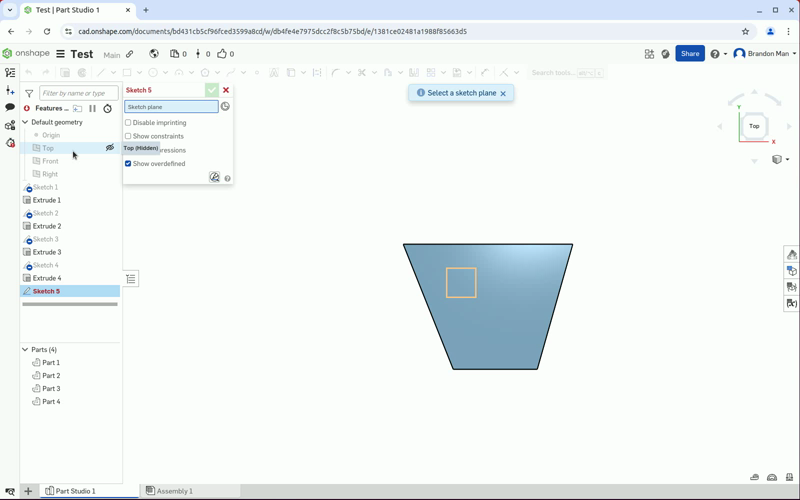
click(73, 150)
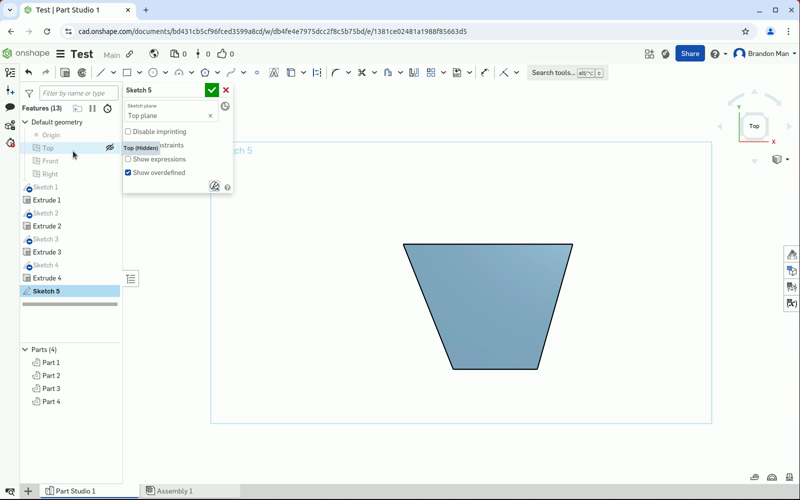
mouse_move(73, 352)
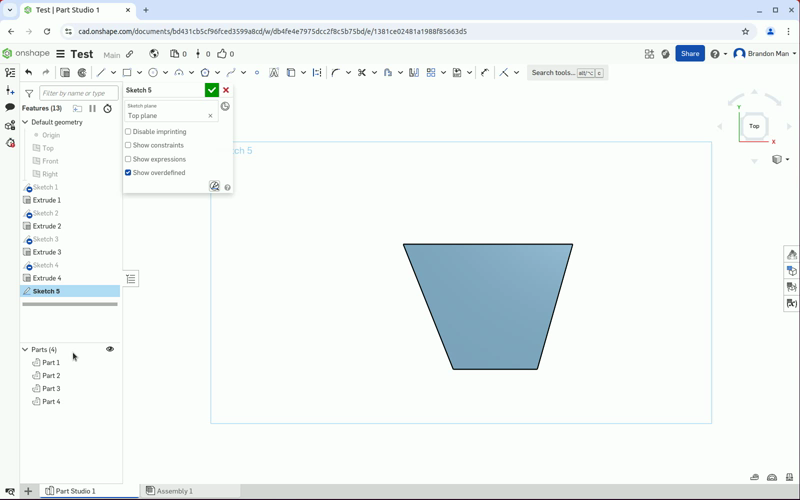
key(y)
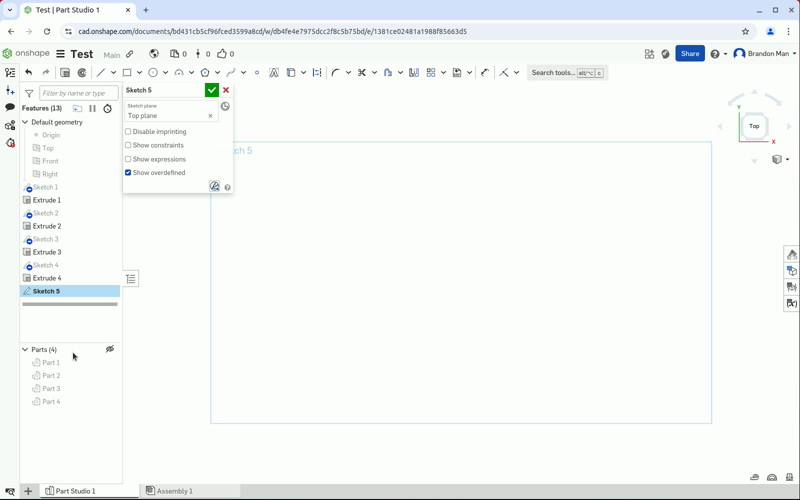
key(l)
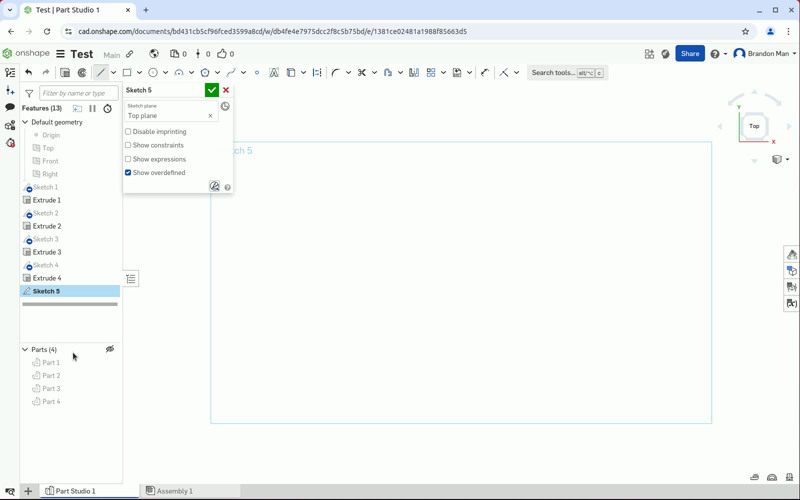
key_down(shift)
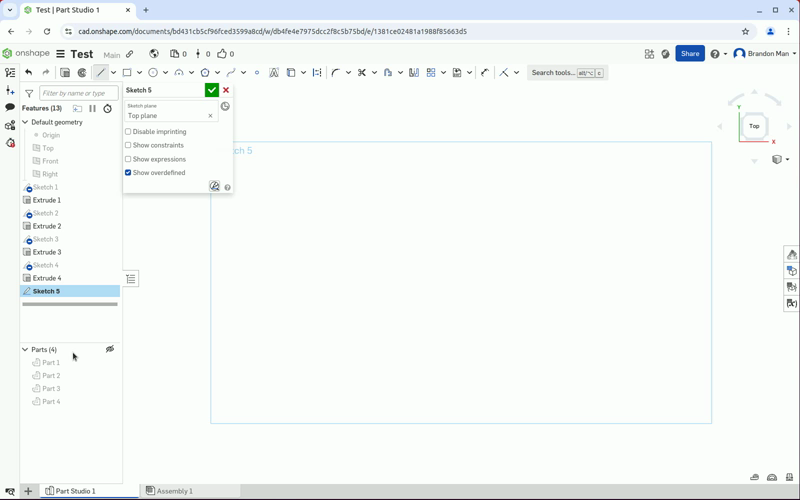
mouse_move(403, 244)
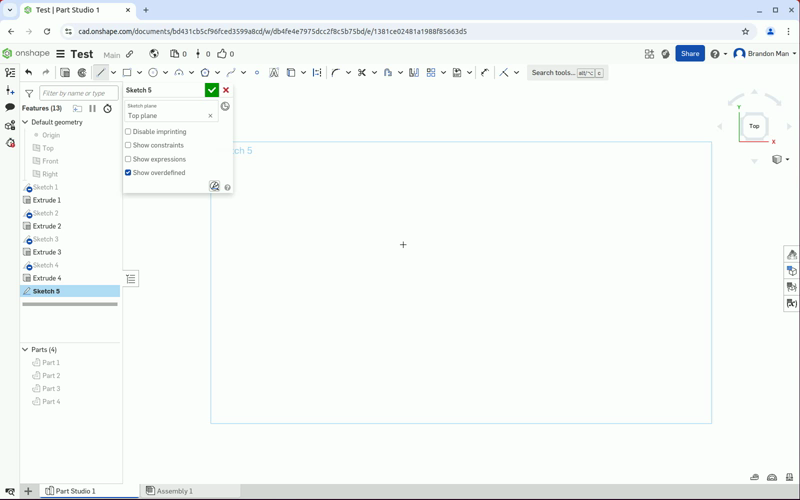
click(403, 244)
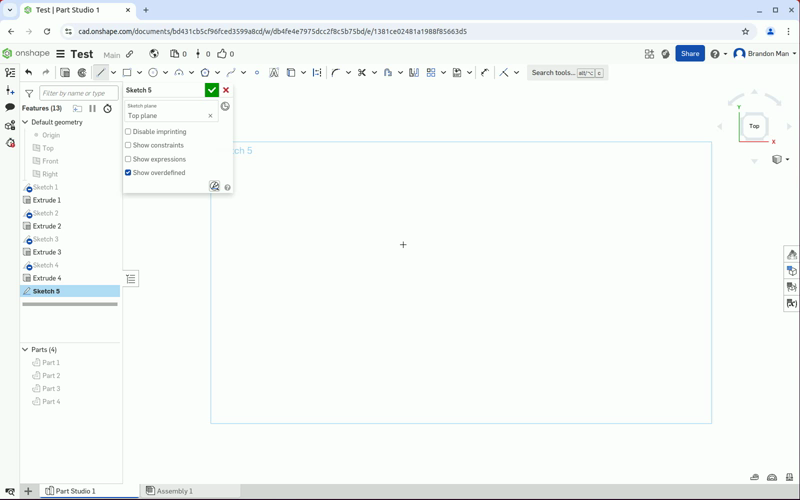
key_up(shift)
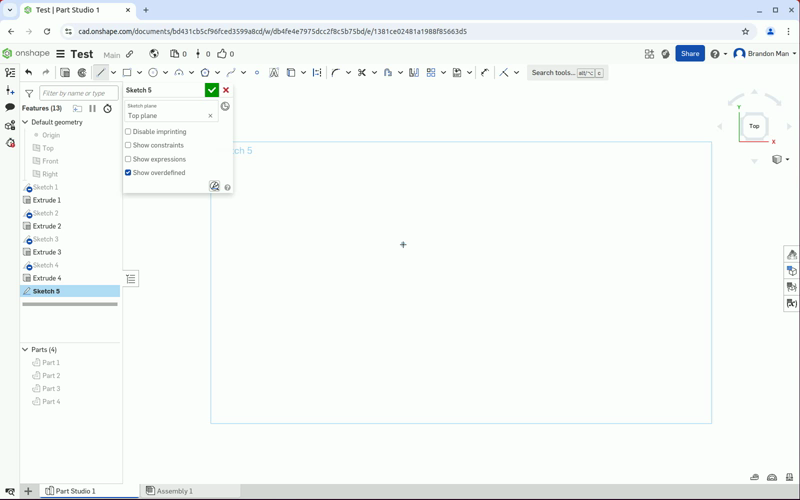
key_down(shift)
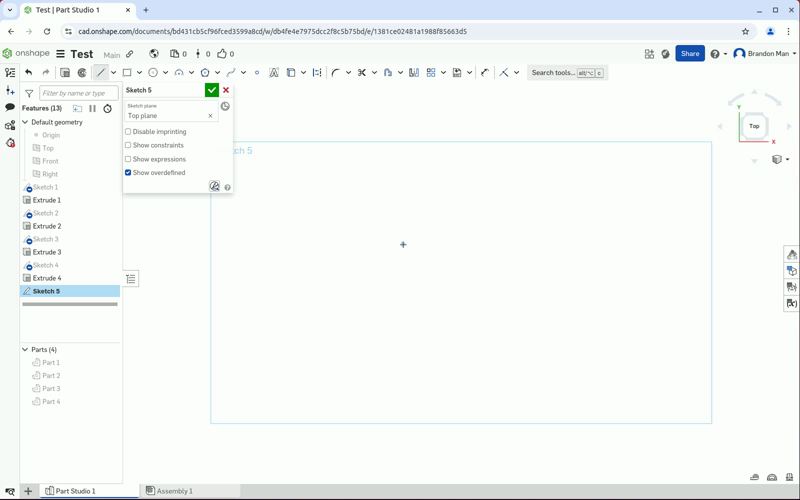
mouse_move(453, 369)
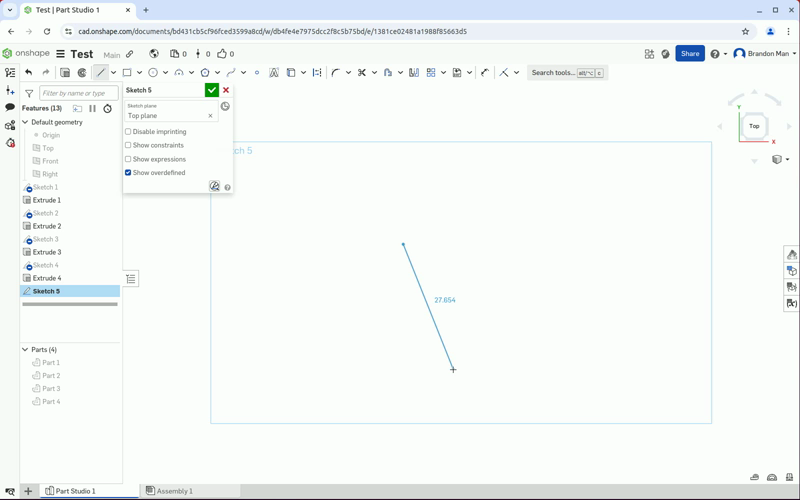
click(453, 369)
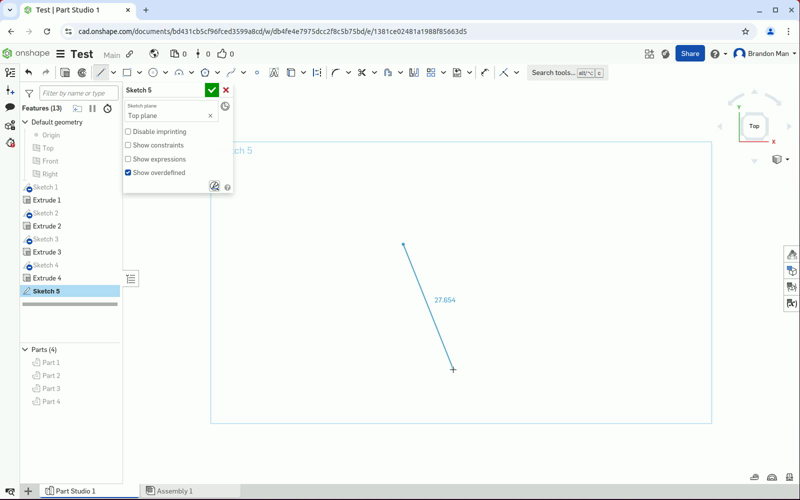
key_up(shift)
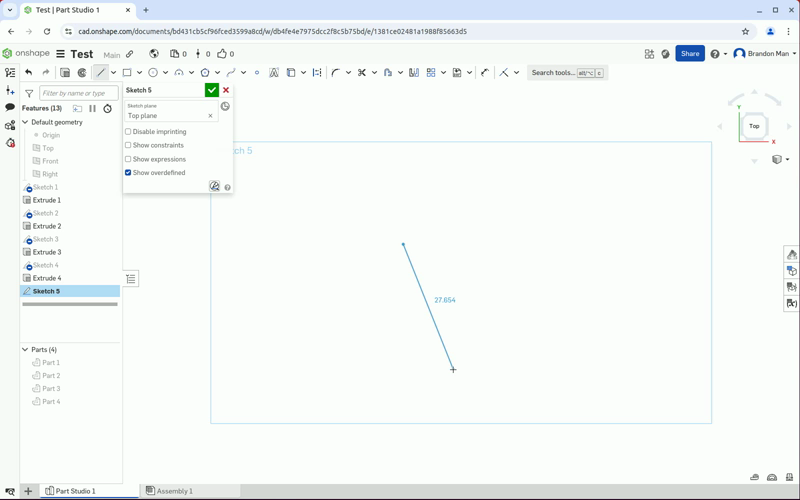
key_down(shift)
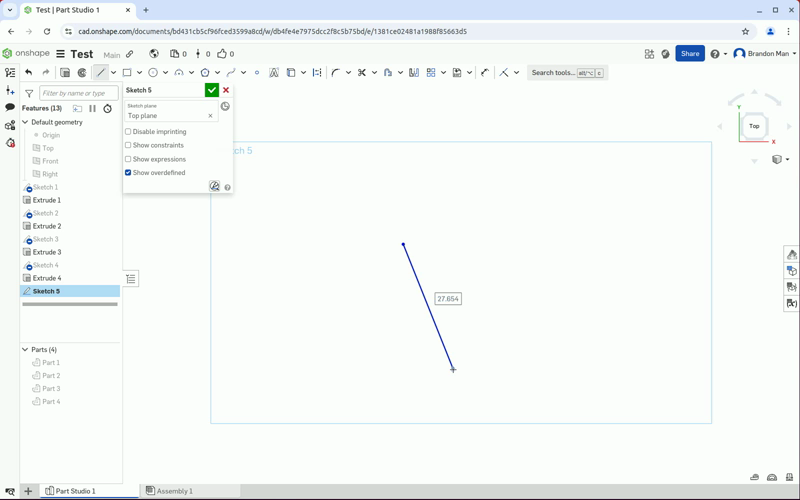
mouse_move(537, 369)
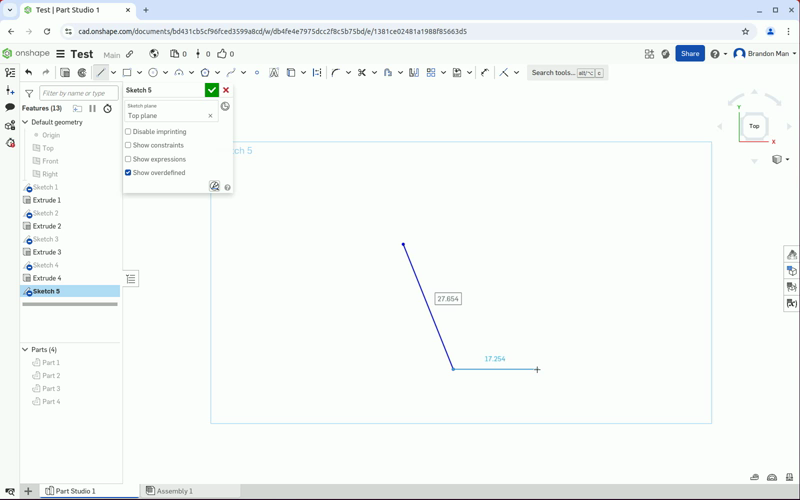
click(537, 369)
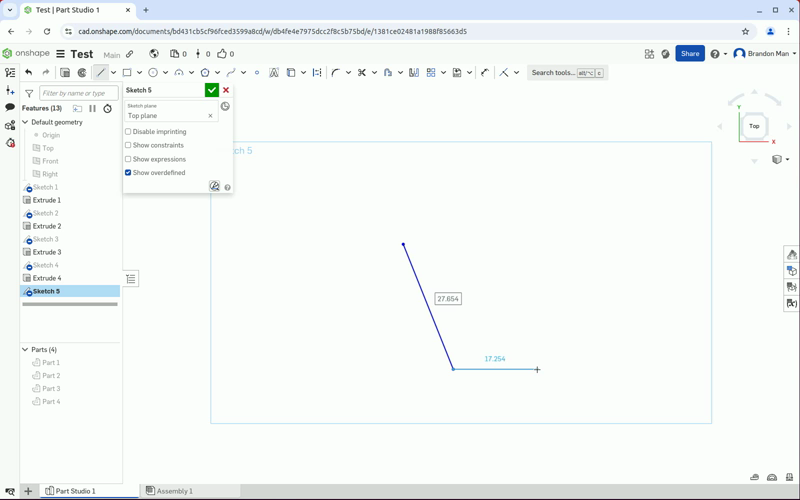
key_up(shift)
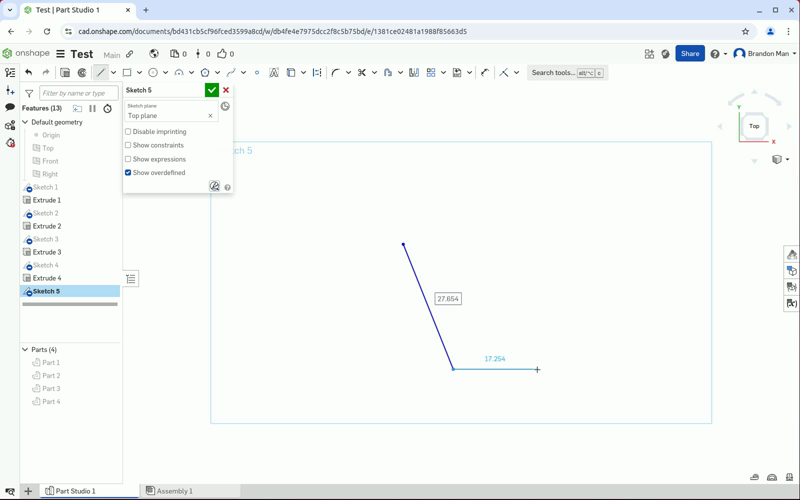
key_down(shift)
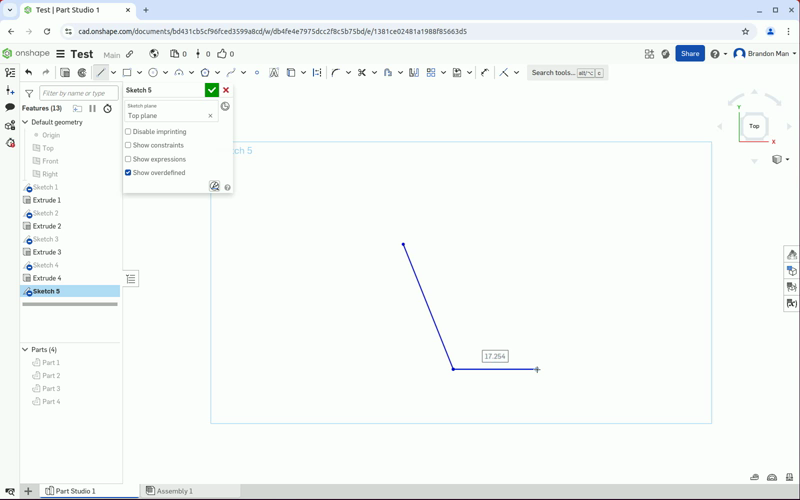
mouse_move(572, 244)
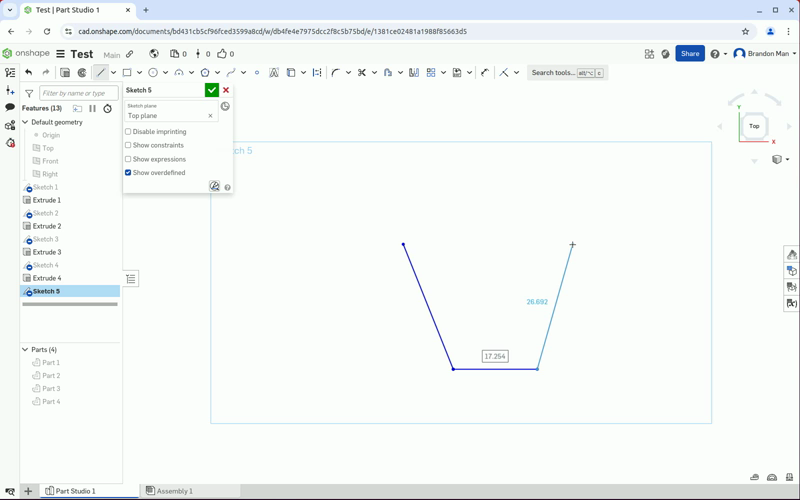
click(572, 244)
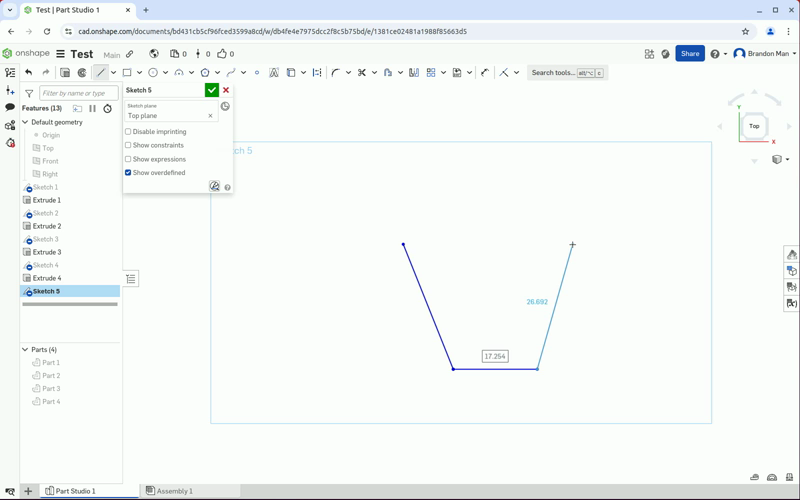
key_up(shift)
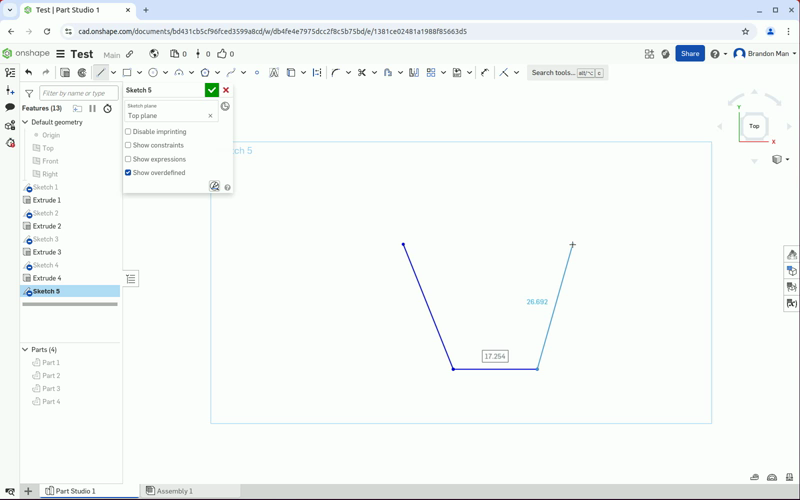
key_down(shift)
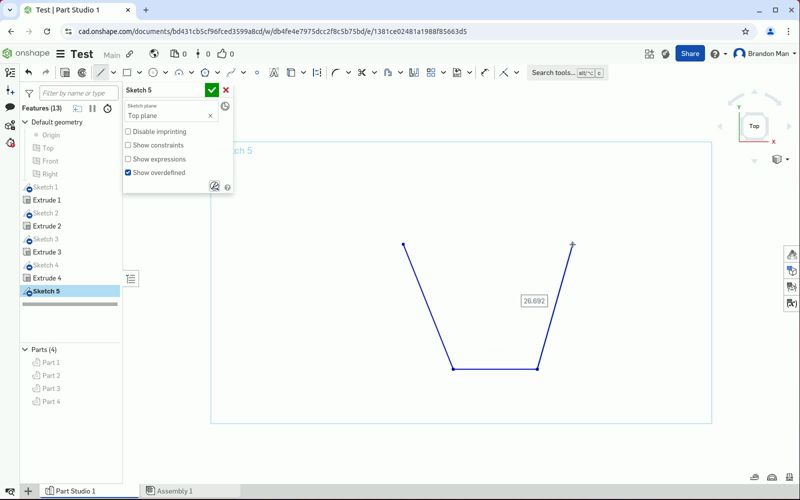
mouse_move(403, 244)
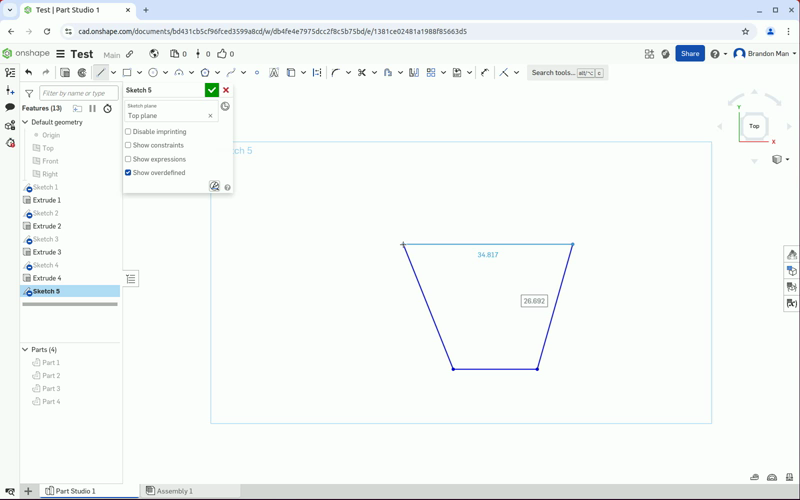
key_up(shift)
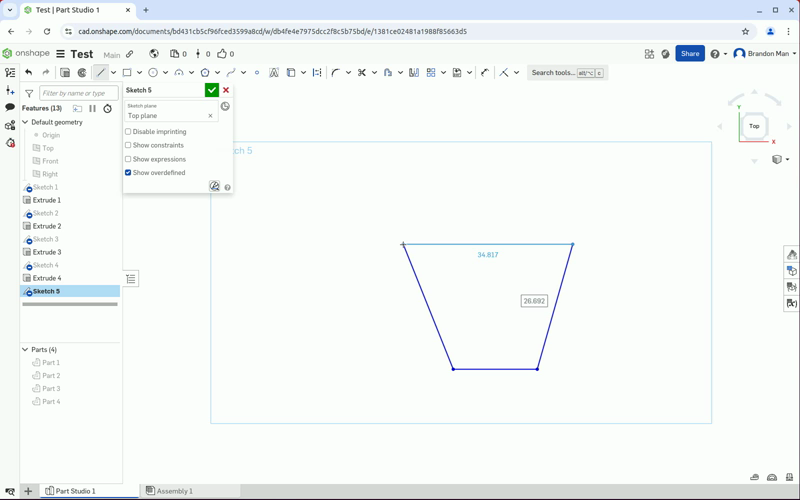
click(403, 244)
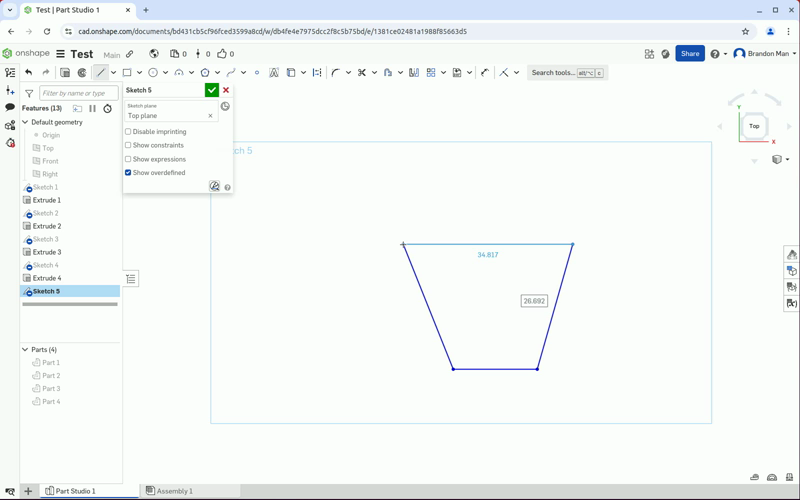
key(esc)
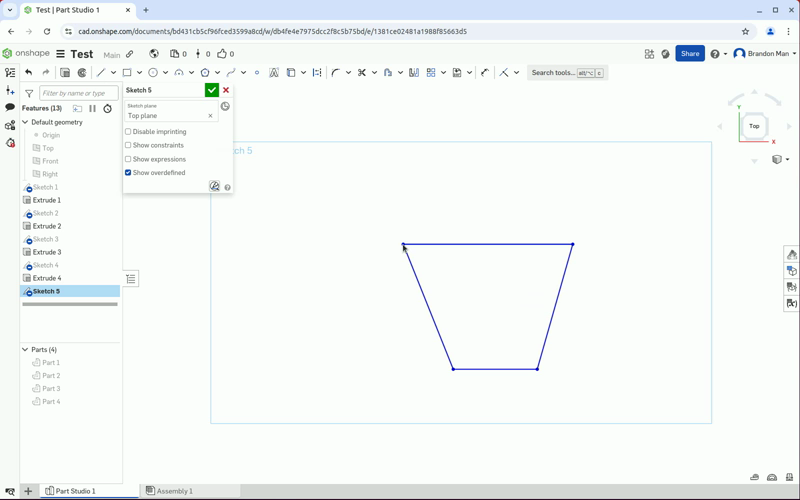
mouse_move(480, 287)
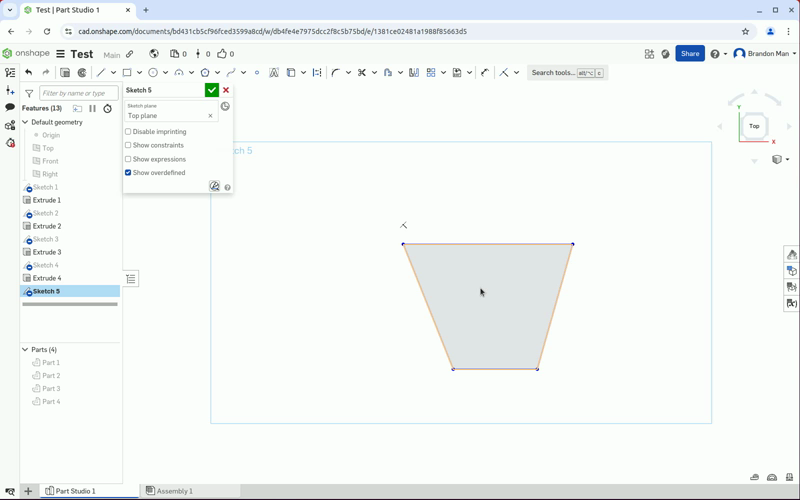
click(480, 287)
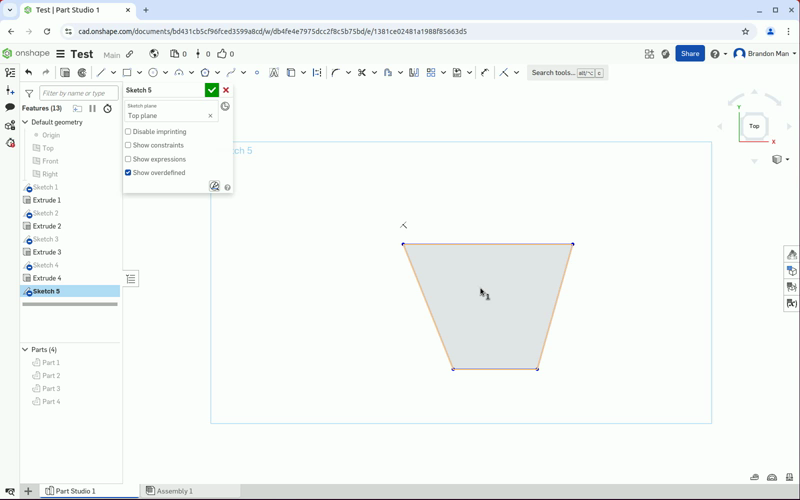
mouse_move(73, 352)
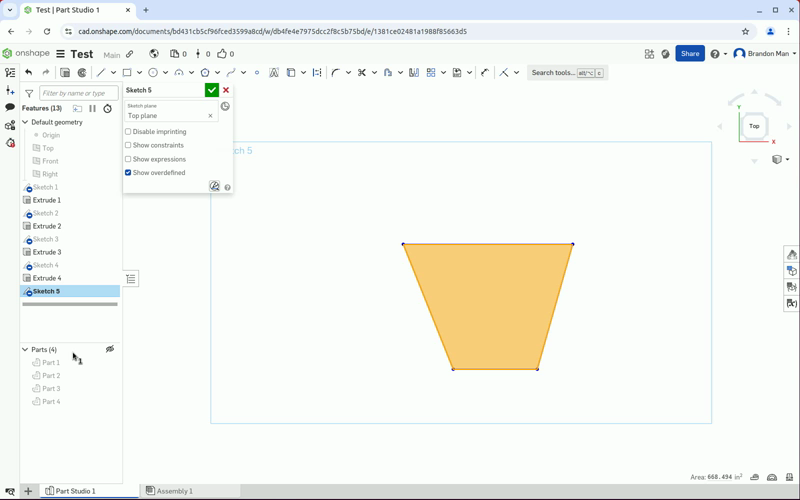
key(shift+y)
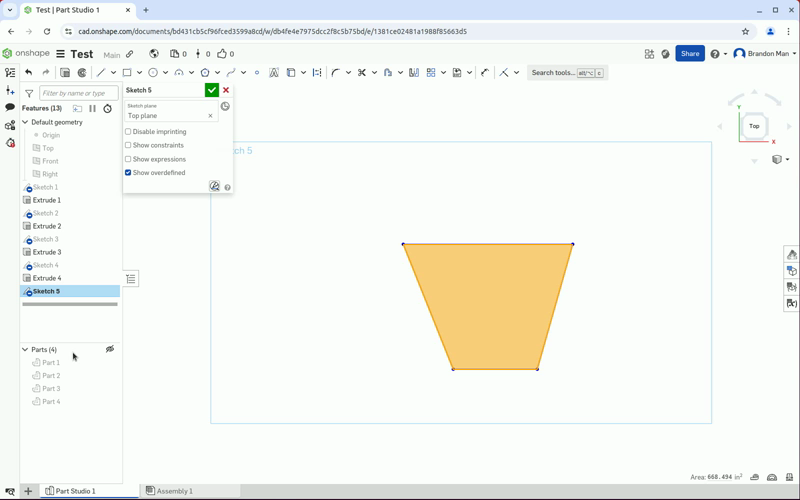
key(shift+e)
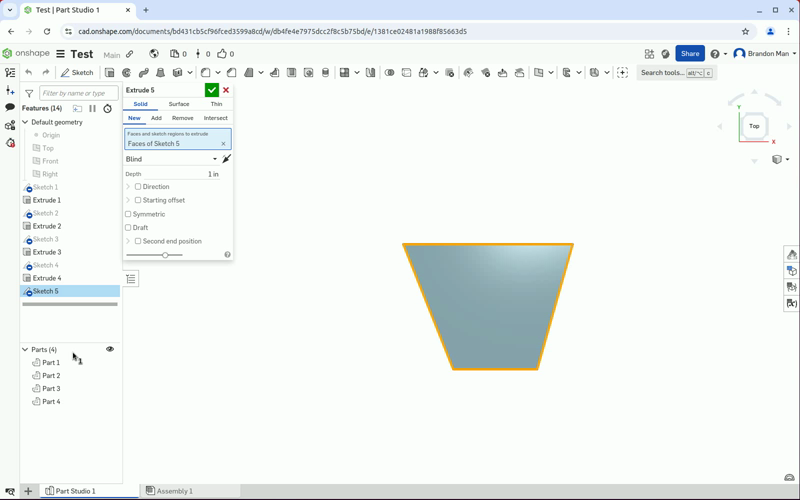
mouse_move(143, 106)
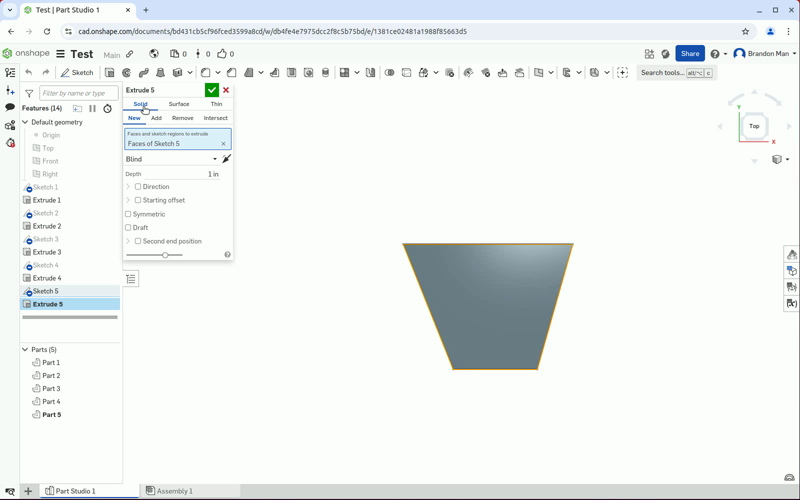
click(143, 106)
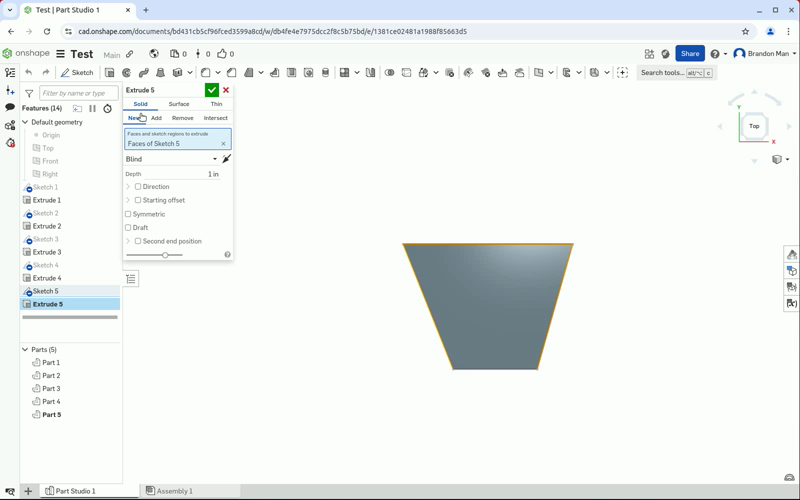
mouse_move(137, 120)
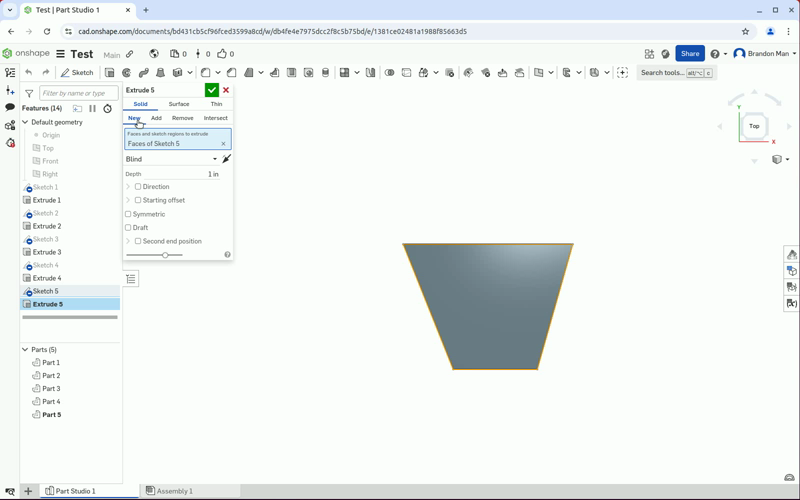
click(137, 120)
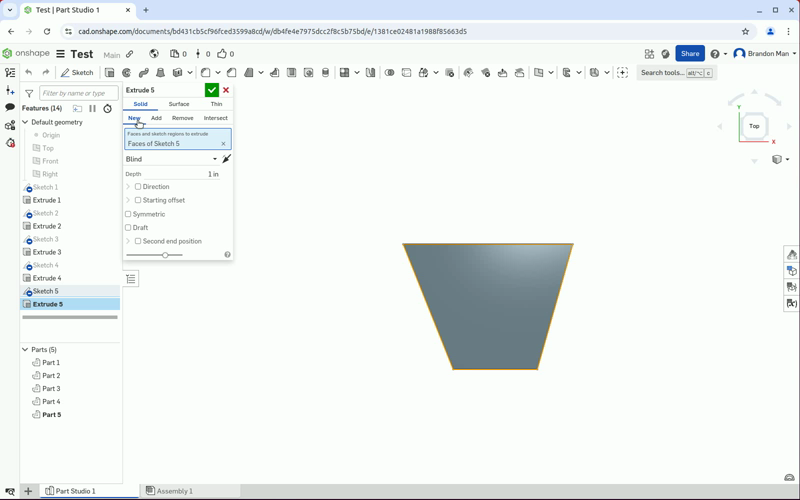
key(tab, 4)
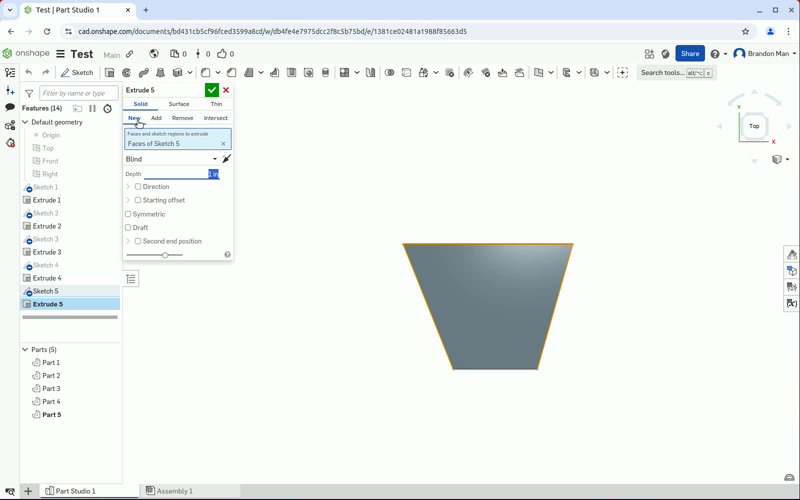
text(2.166)
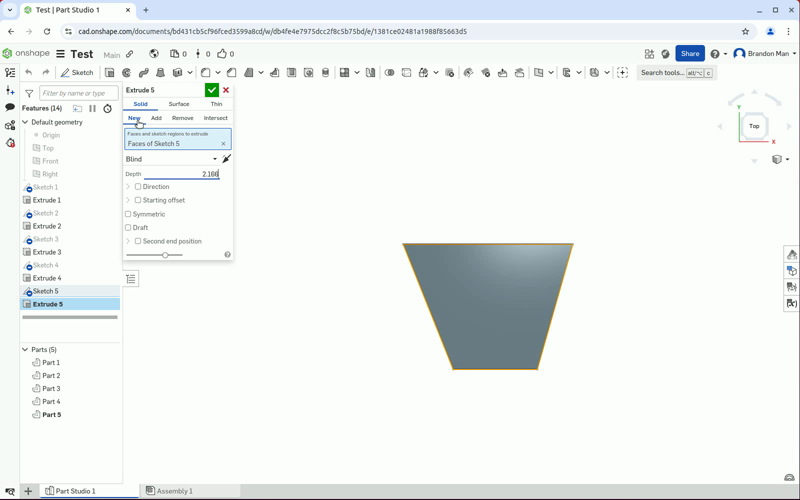
key(enter)
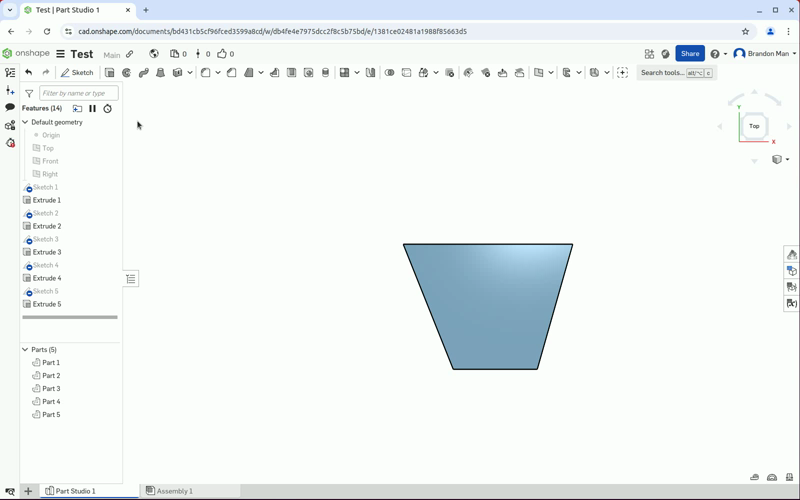
key(shift+h)
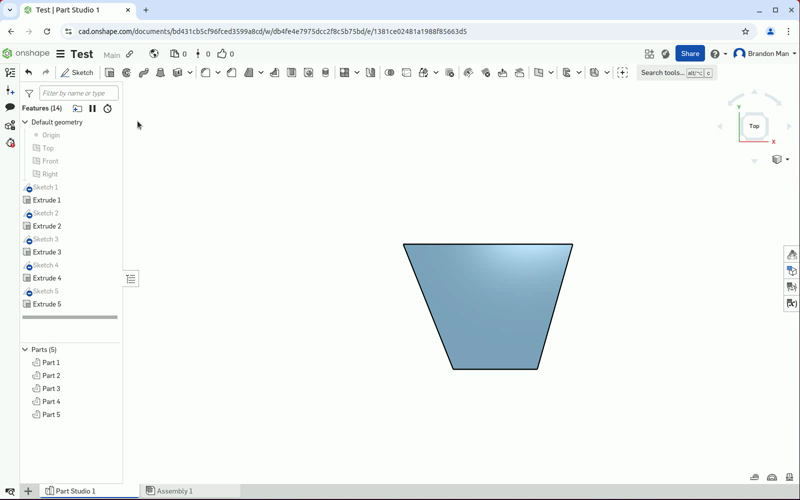
key(shift+h)
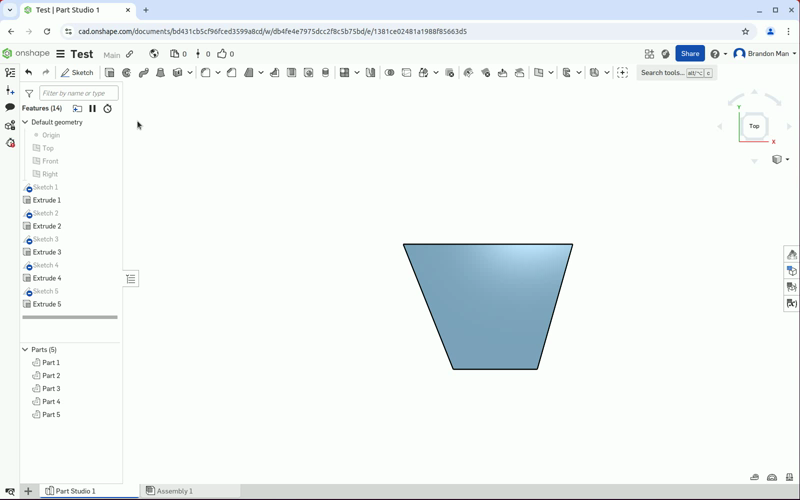
mouse_move(73, 189)
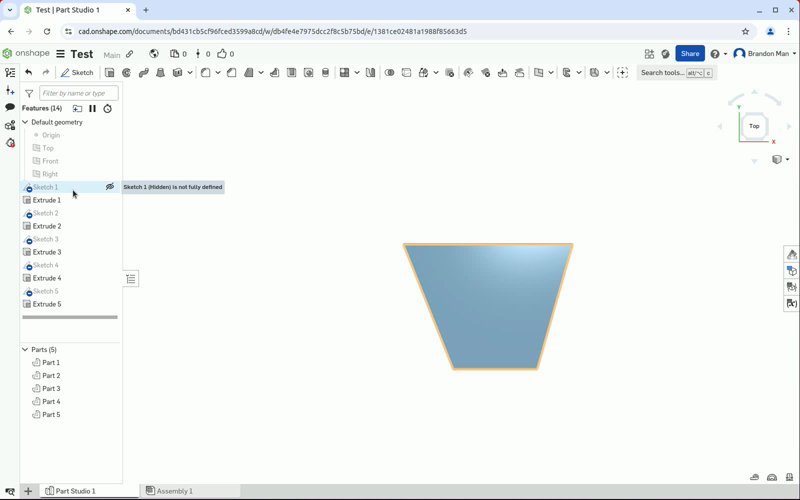
click(73, 189)
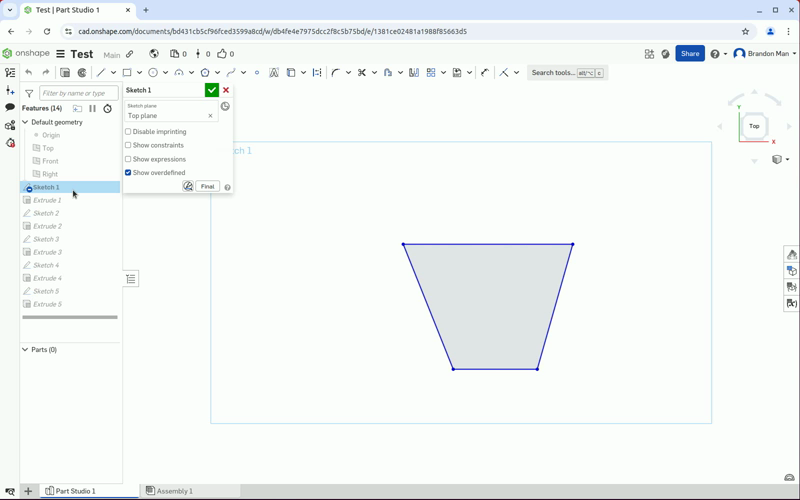
mouse_move(229, 92)
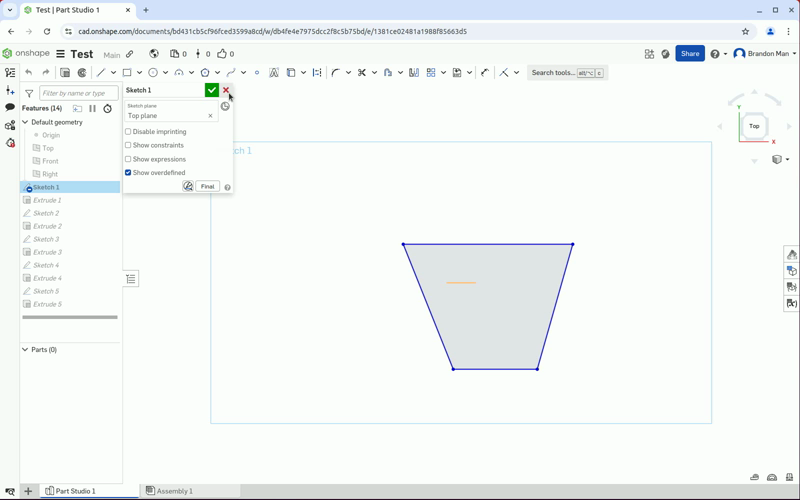
click(229, 92)
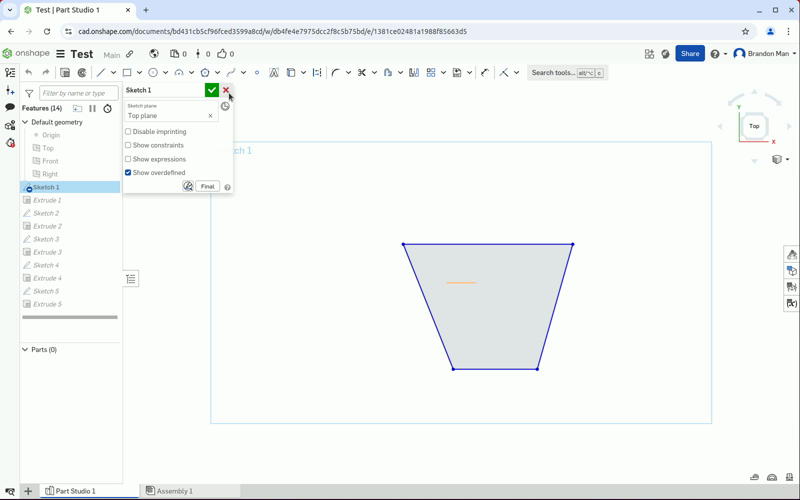
key(shift+s)
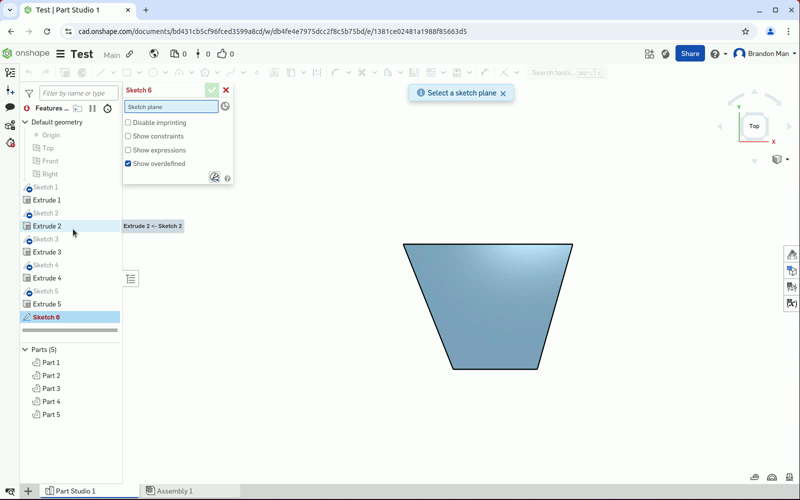
scroll(3)
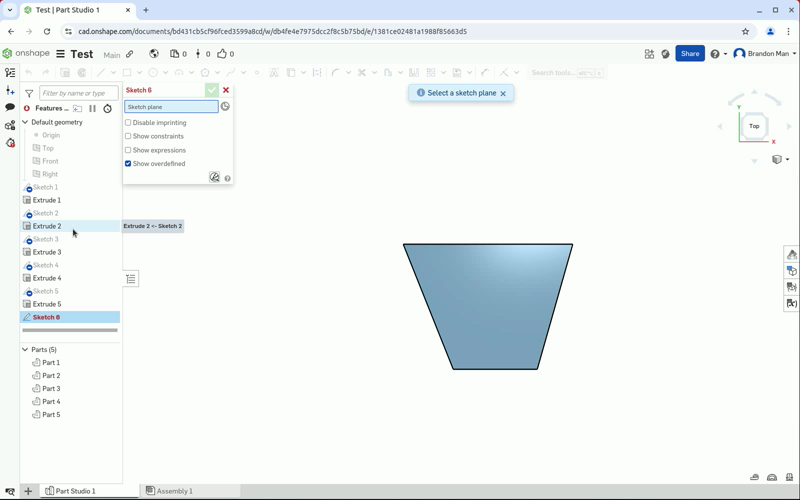
mouse_move(73, 150)
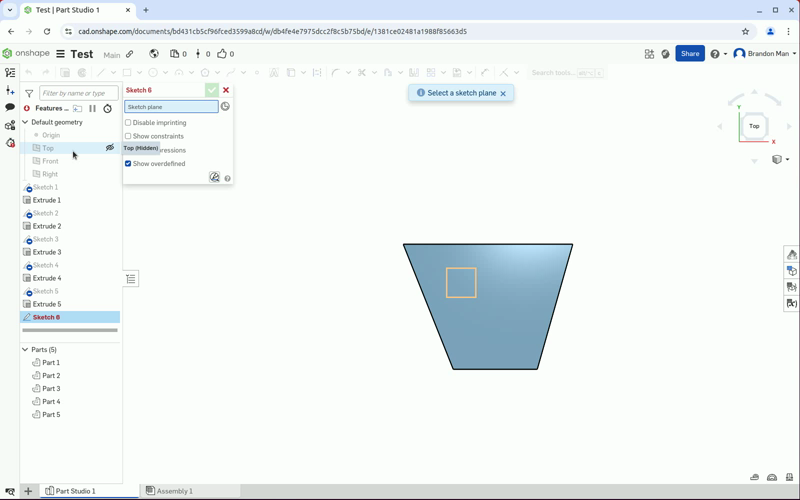
click(73, 150)
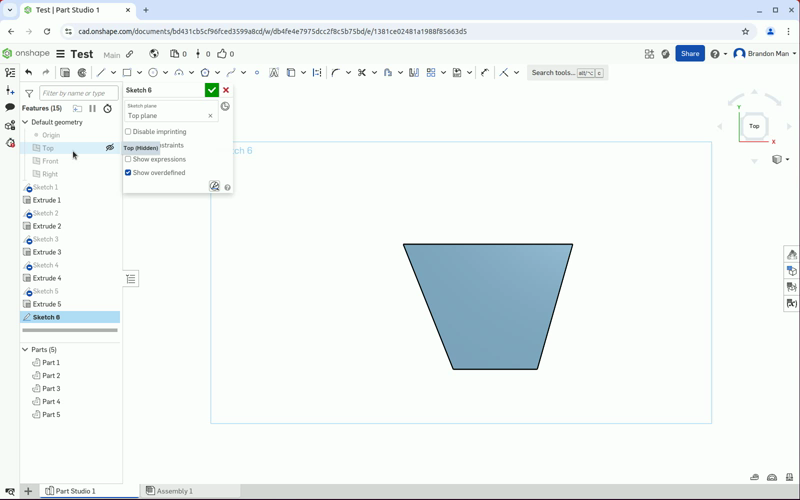
mouse_move(73, 352)
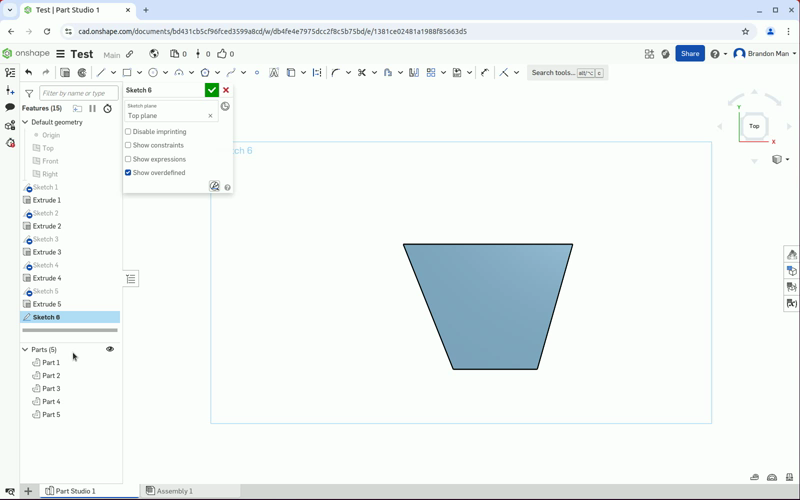
key(y)
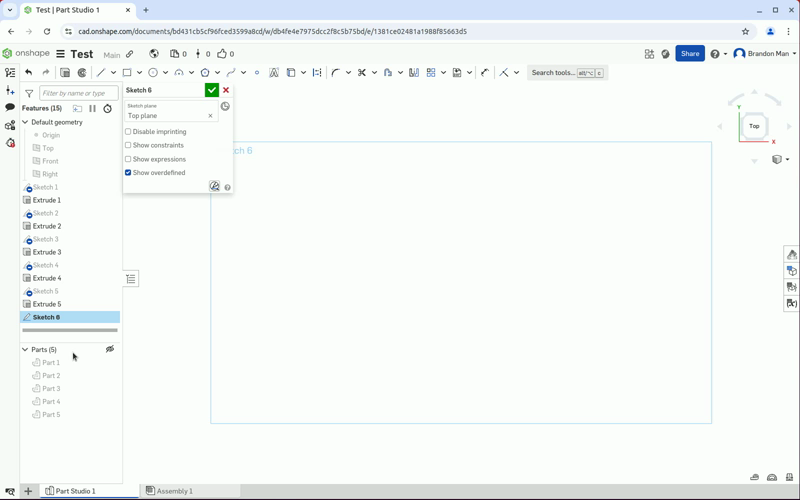
key(l)
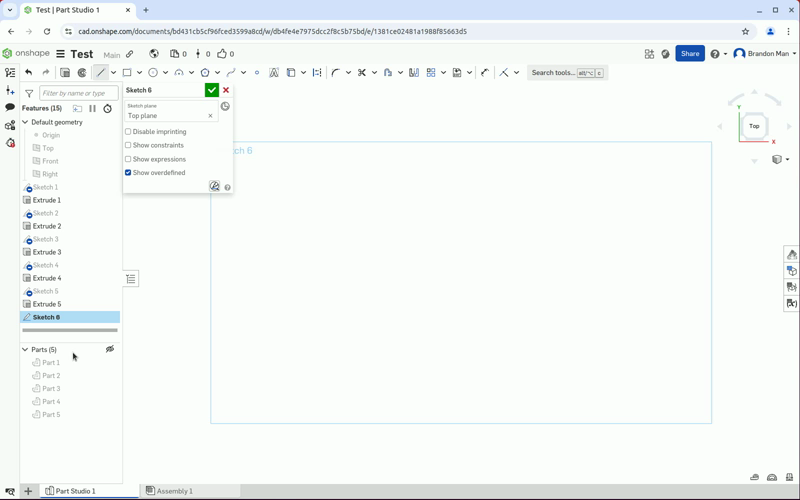
key_down(shift)
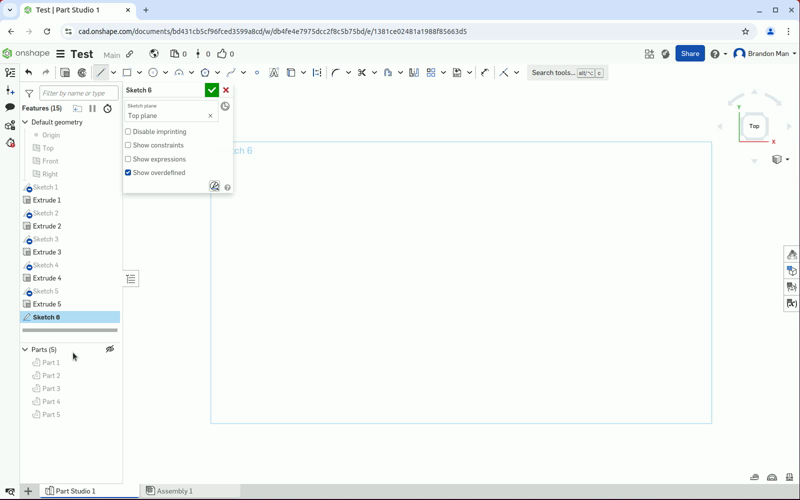
mouse_move(403, 244)
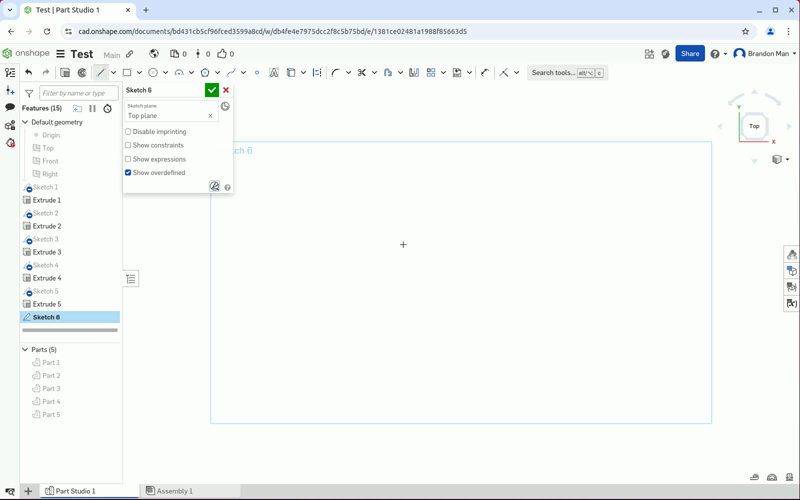
click(403, 244)
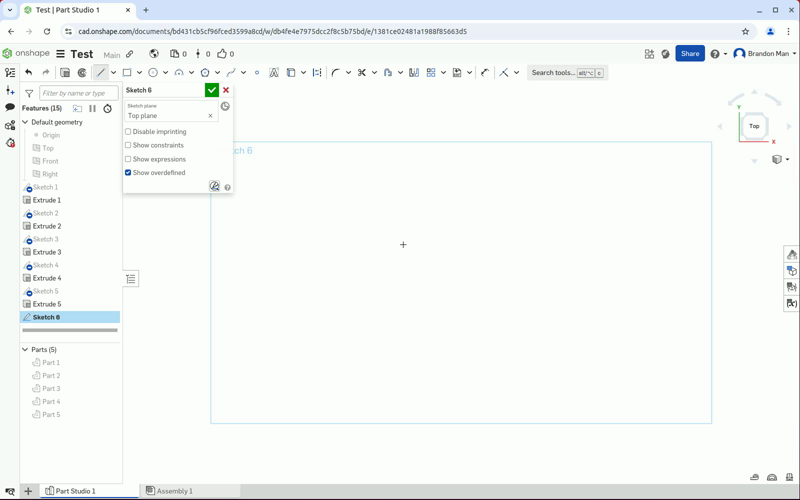
key_up(shift)
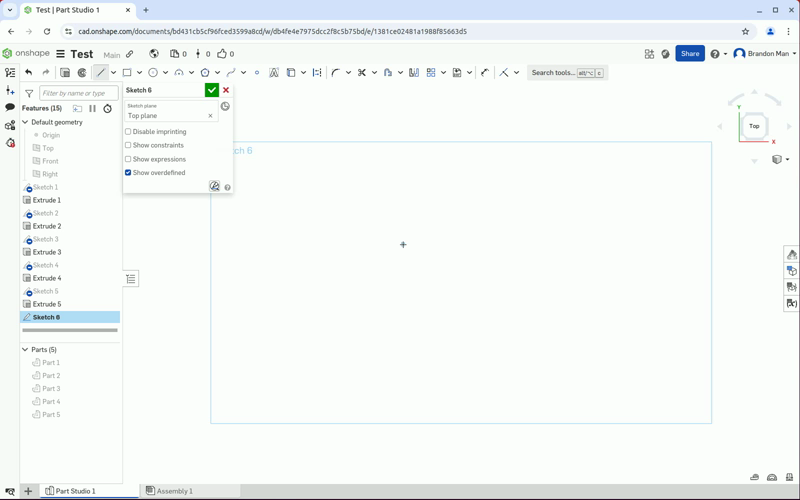
key_down(shift)
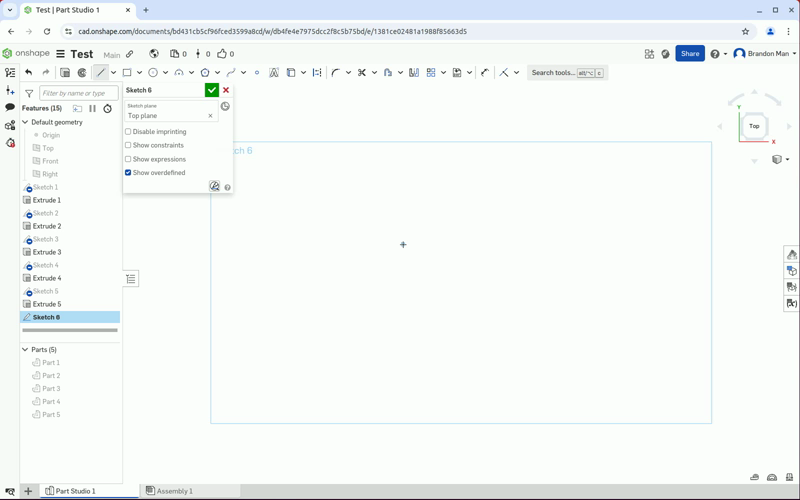
mouse_move(453, 369)
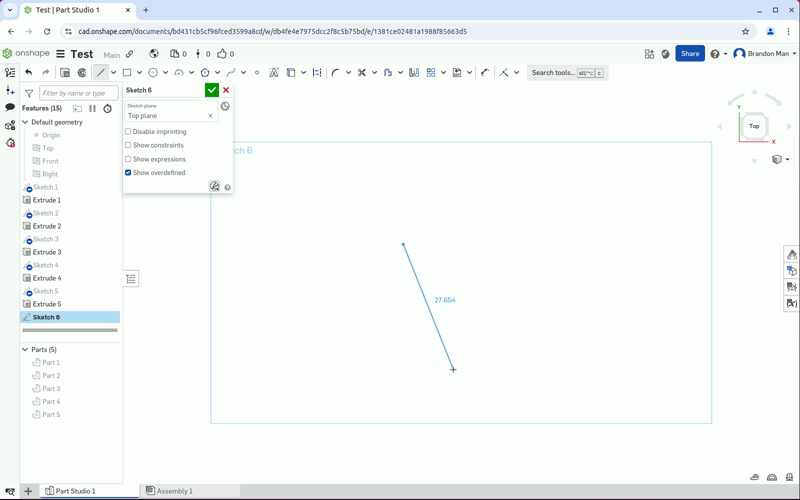
click(453, 369)
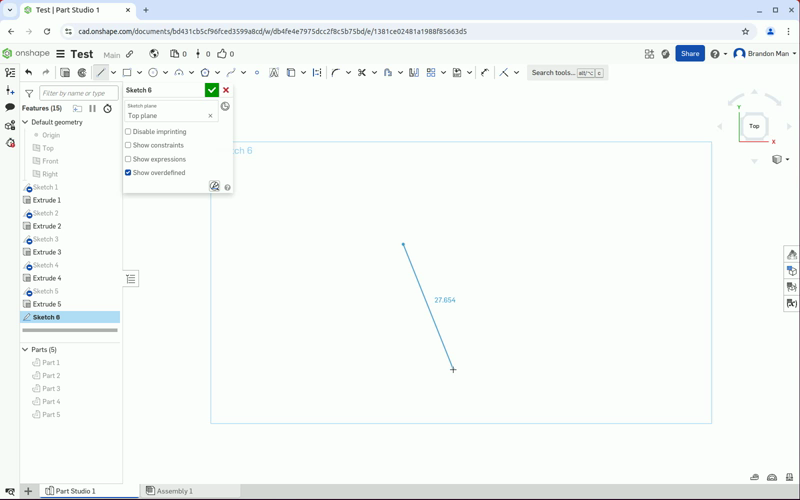
key_up(shift)
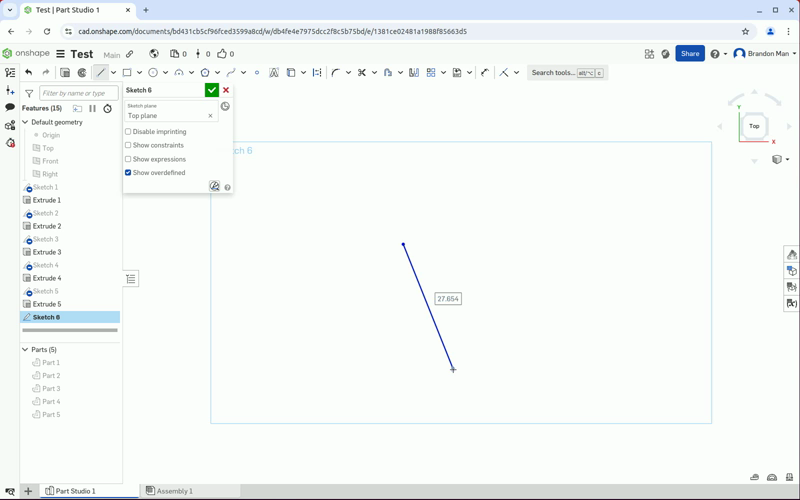
key_down(shift)
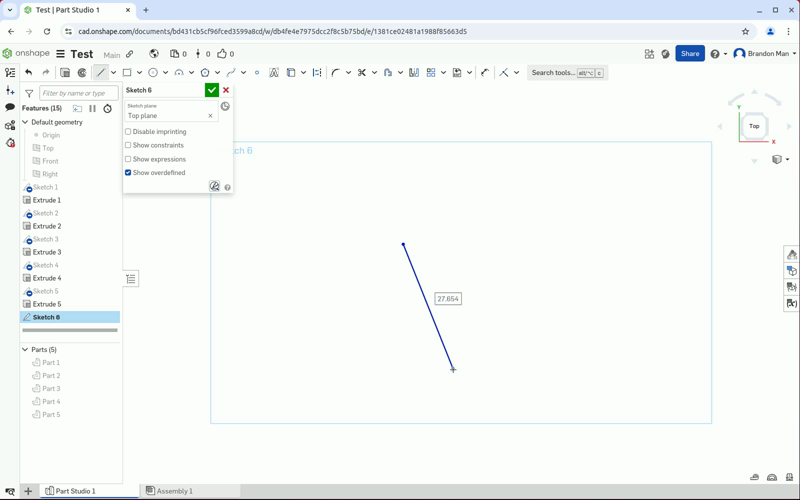
mouse_move(537, 369)
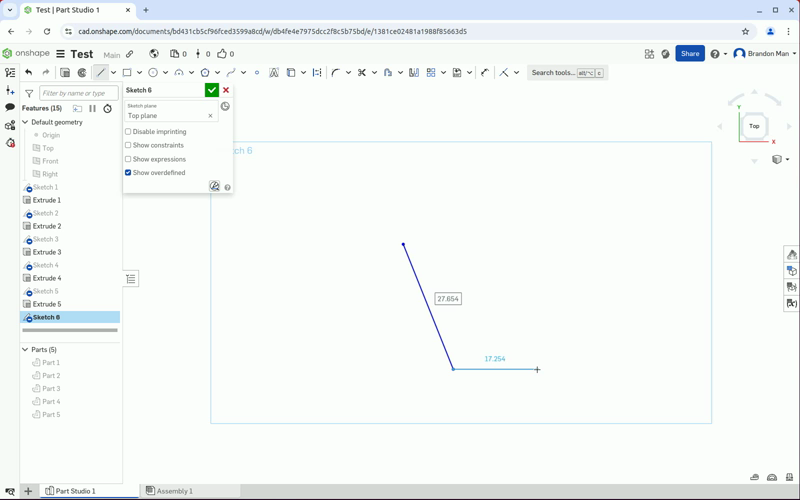
click(537, 369)
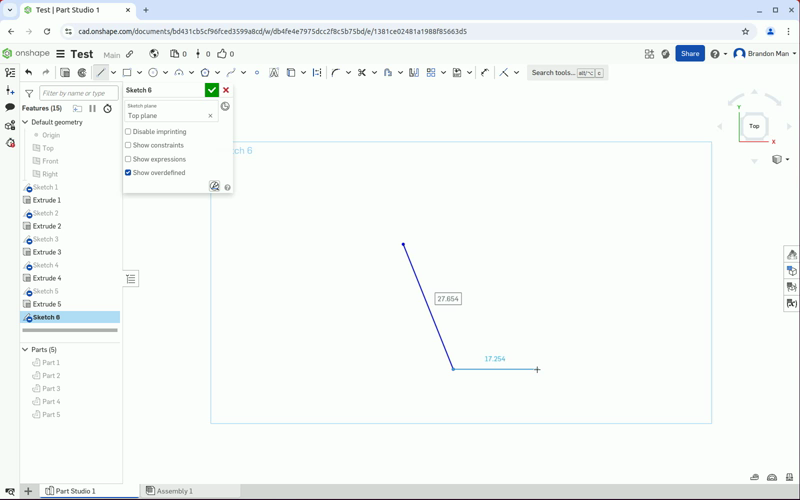
key_up(shift)
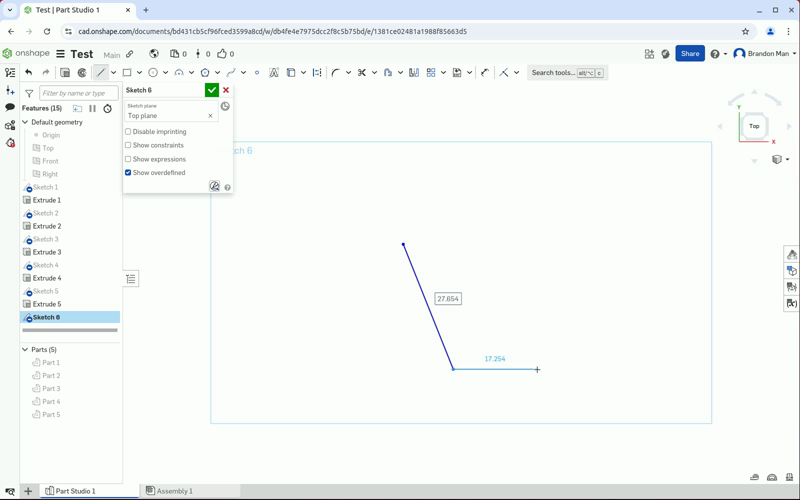
key_down(shift)
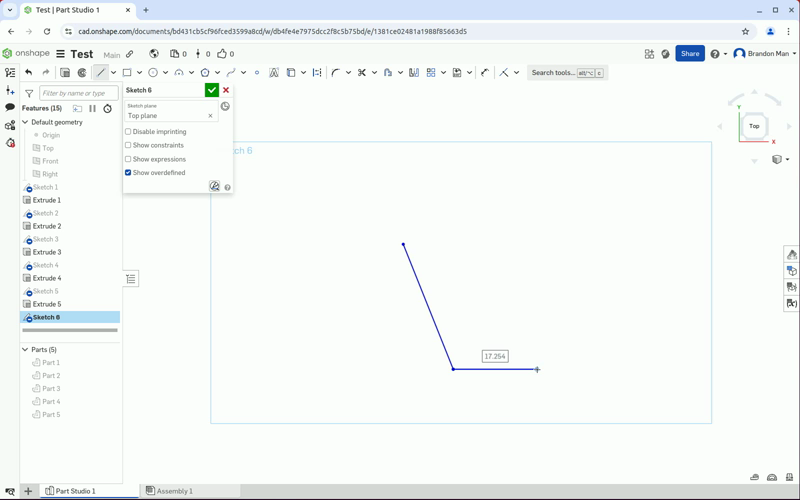
mouse_move(572, 244)
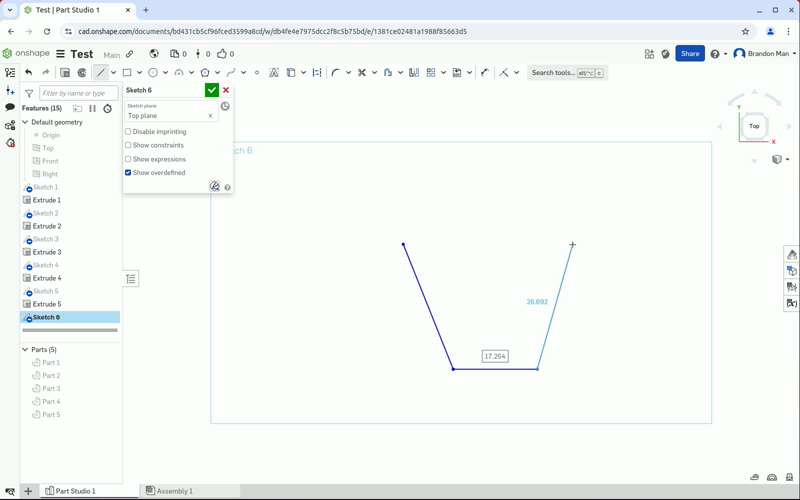
click(572, 244)
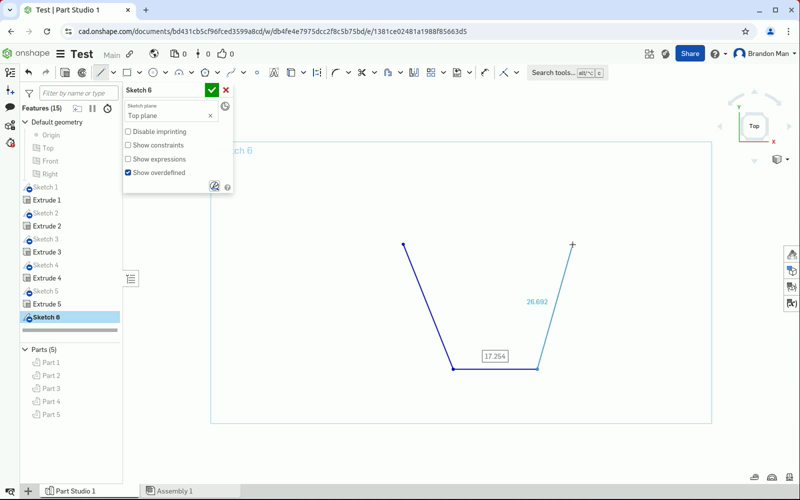
key_up(shift)
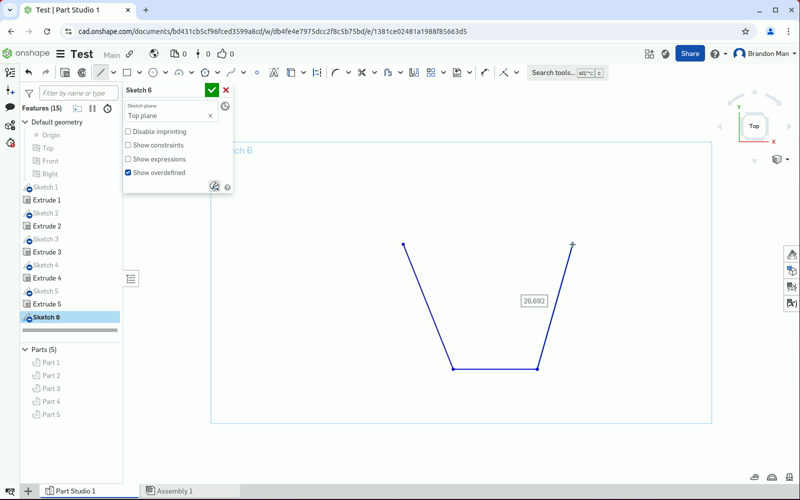
key_down(shift)
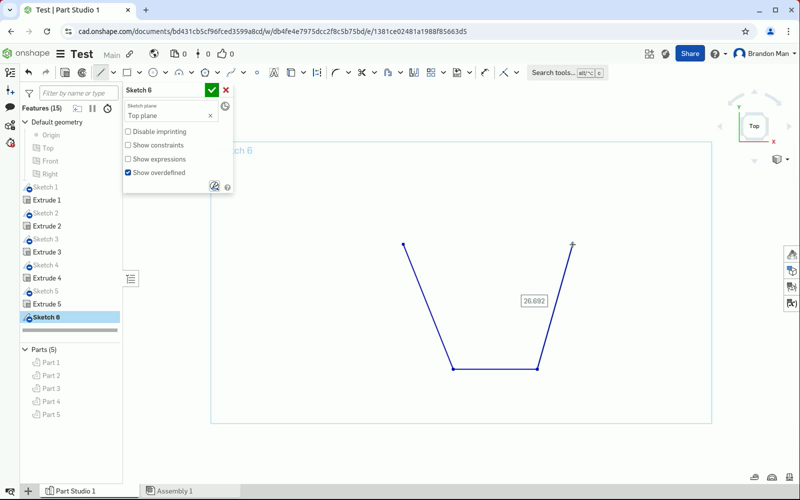
mouse_move(403, 244)
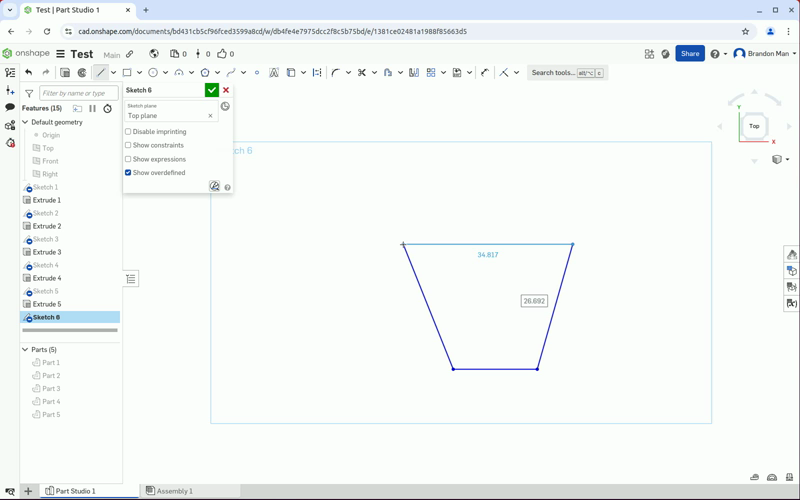
key_up(shift)
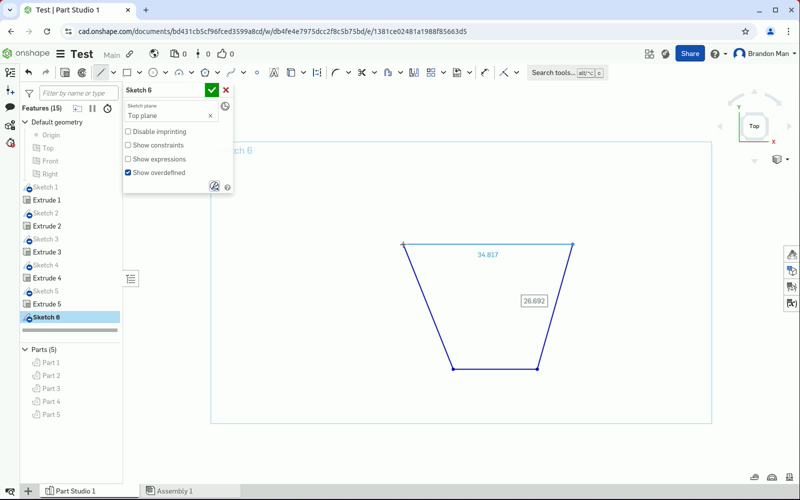
click(403, 244)
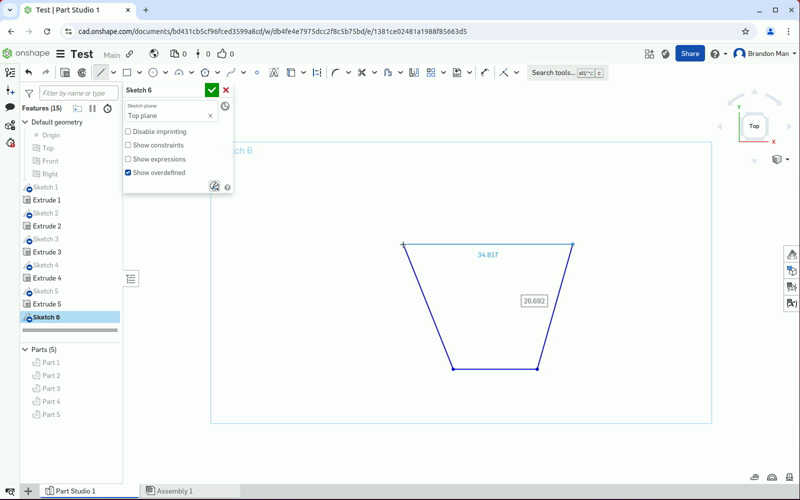
key(esc)
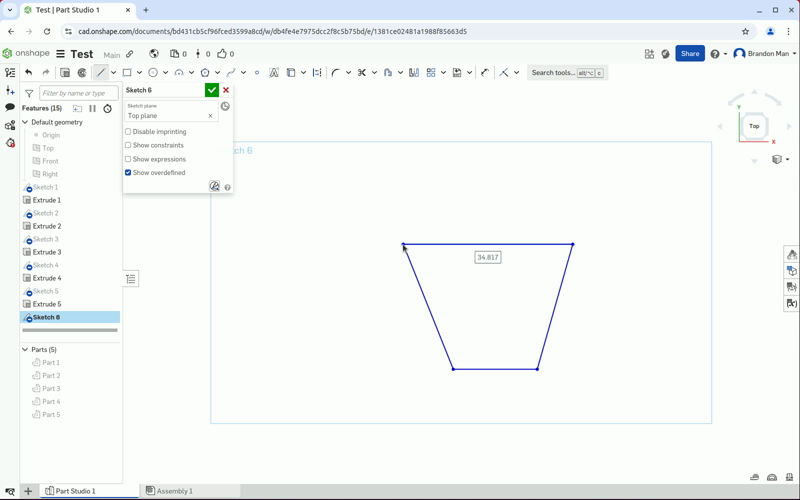
mouse_move(520, 297)
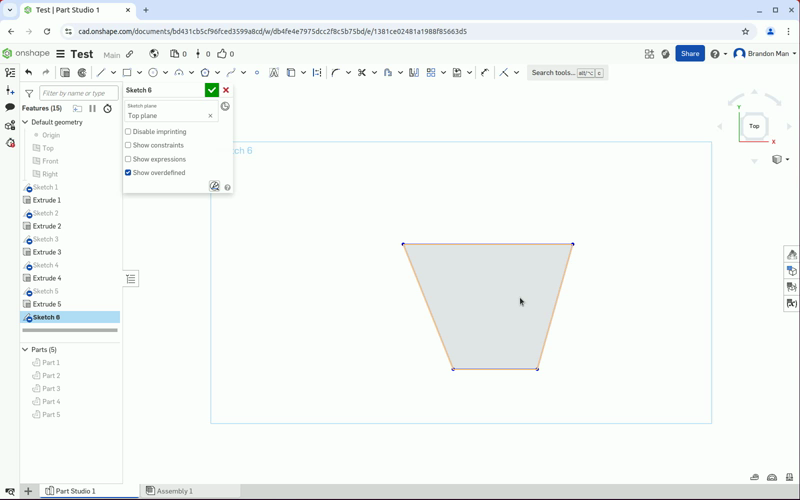
click(520, 297)
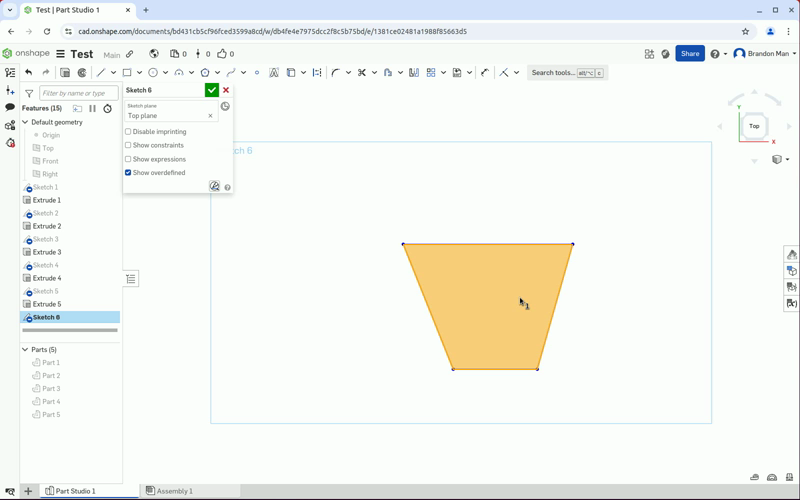
mouse_move(73, 352)
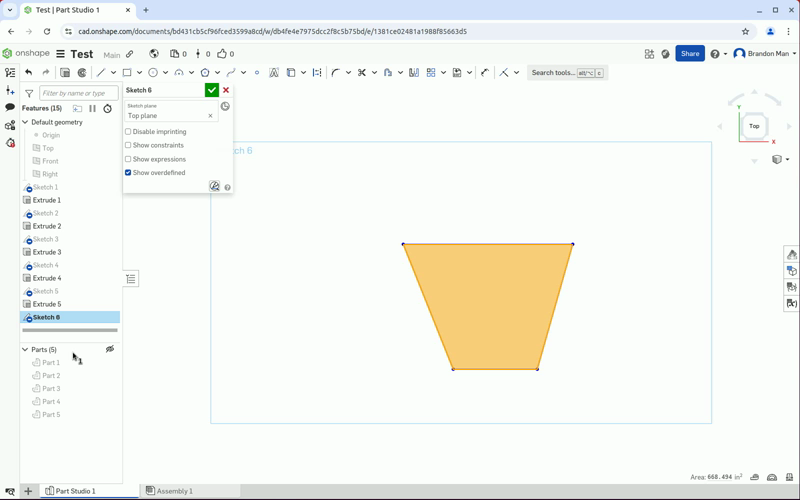
key(shift+y)
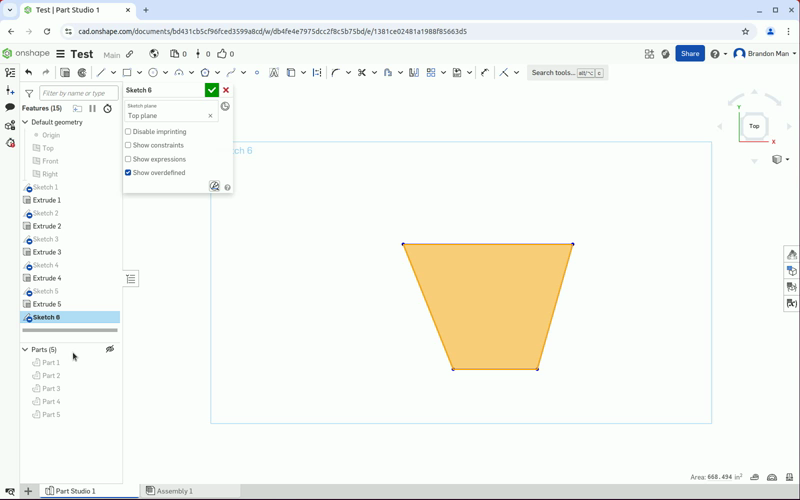
key(shift+e)
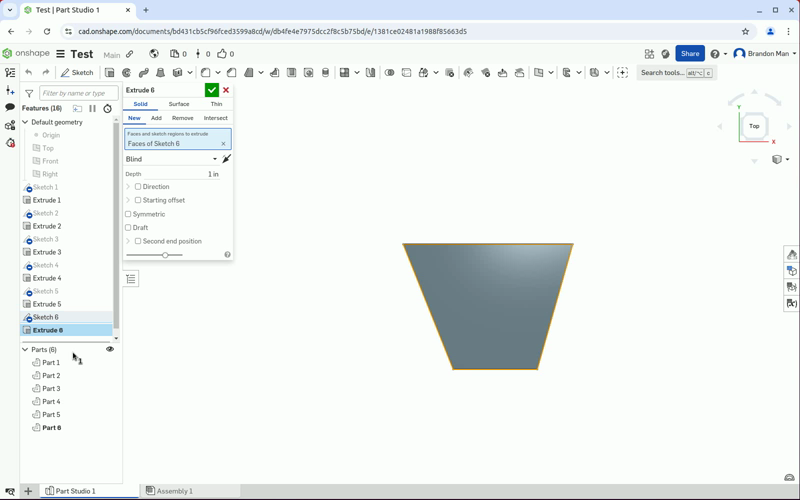
mouse_move(143, 106)
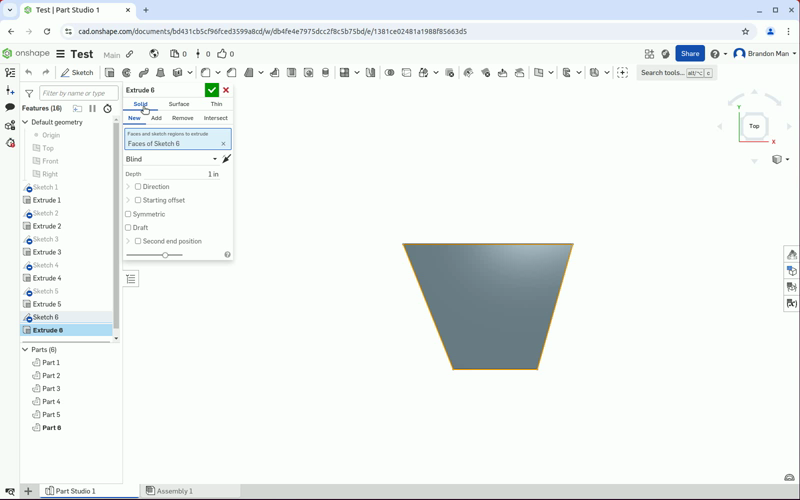
click(143, 106)
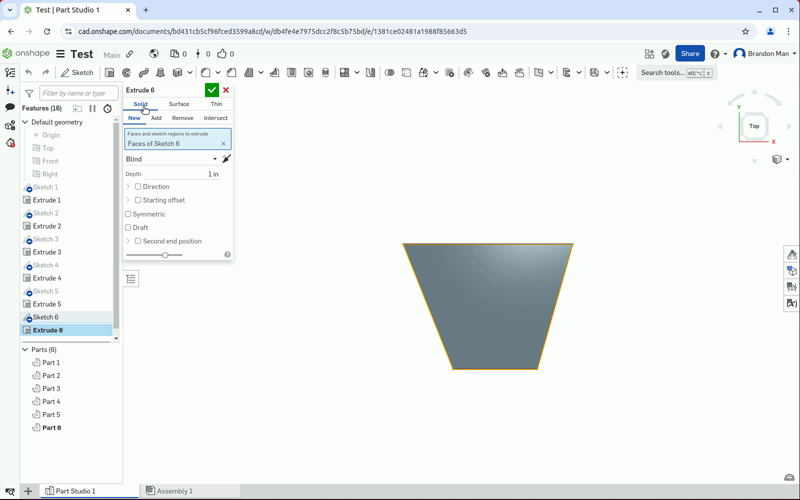
mouse_move(137, 120)
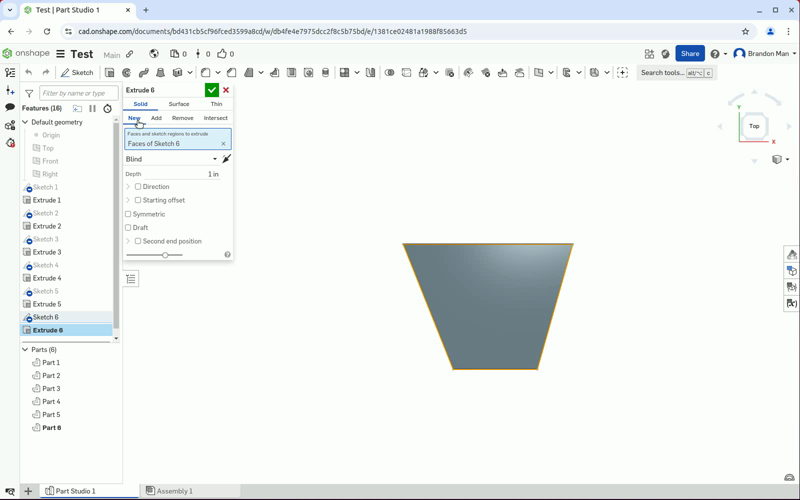
click(137, 120)
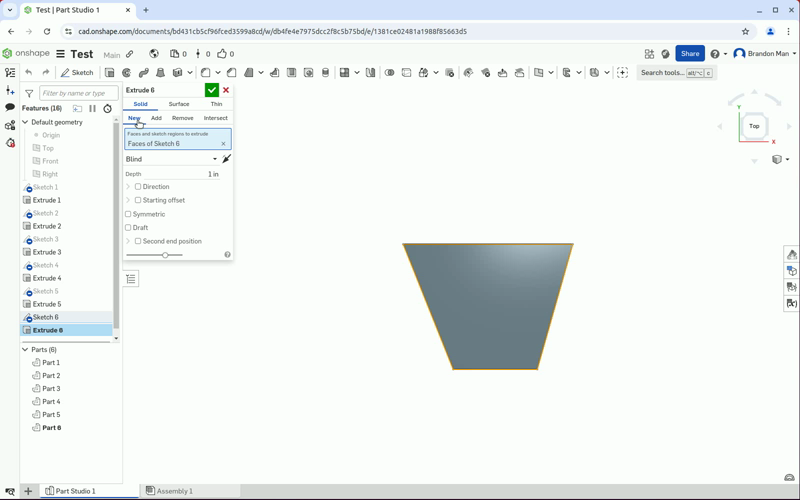
key(tab, 4)
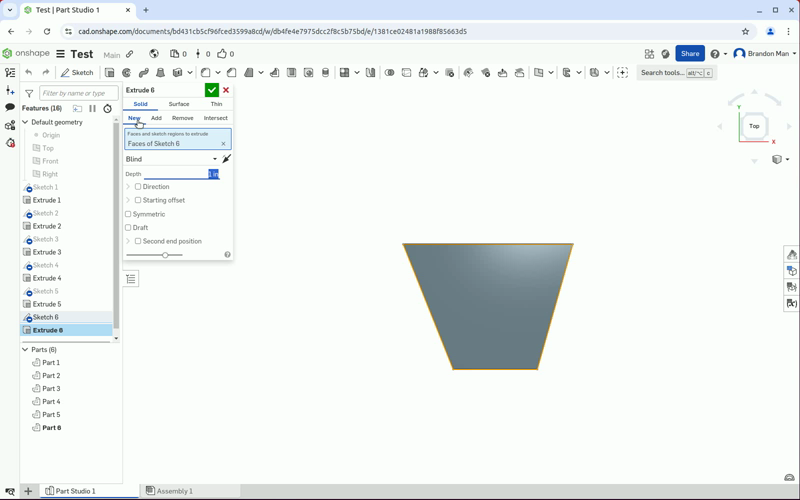
text(2.166)
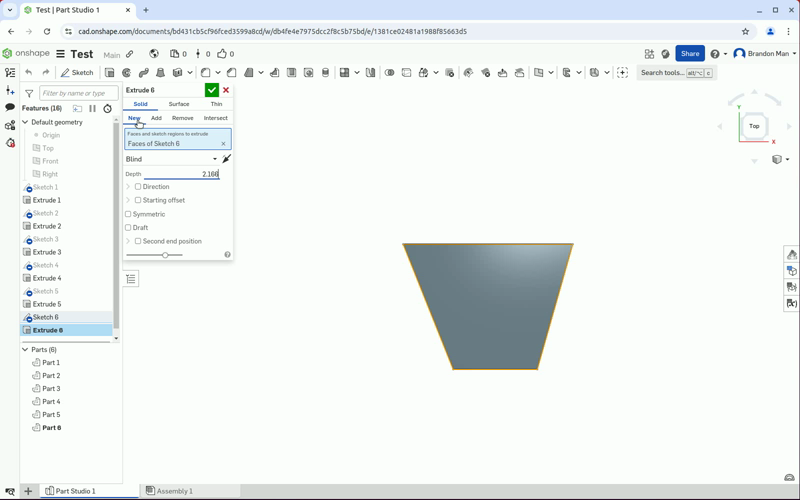
key(enter)
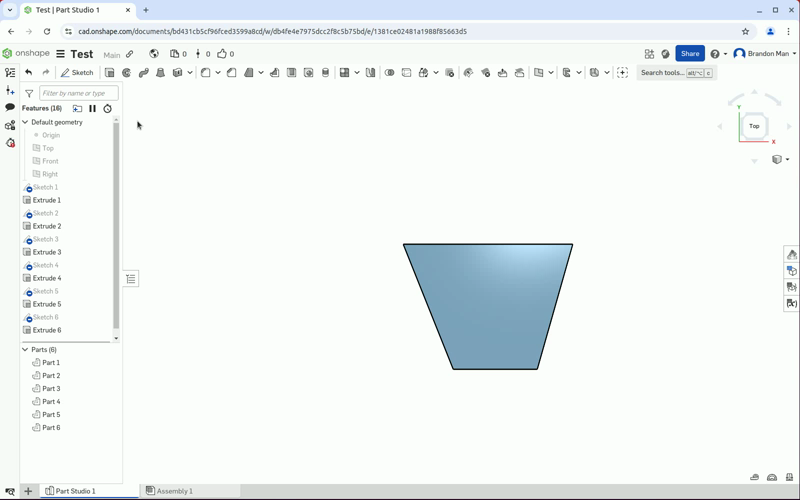
key(shift+h)
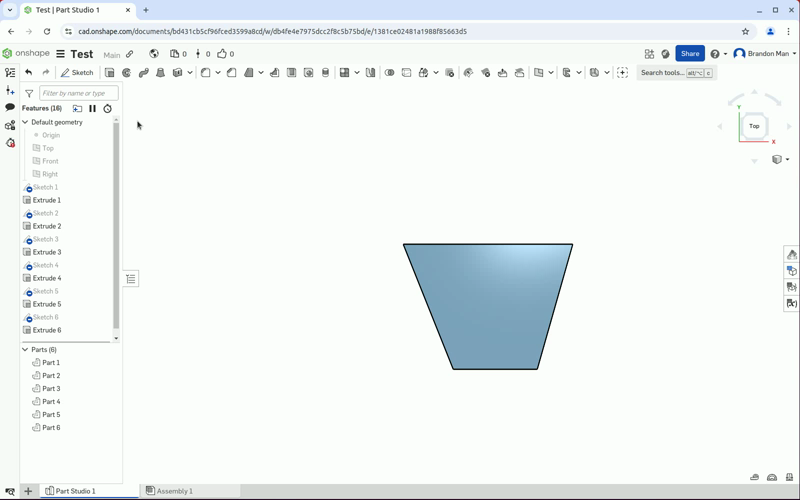
key(shift+h)
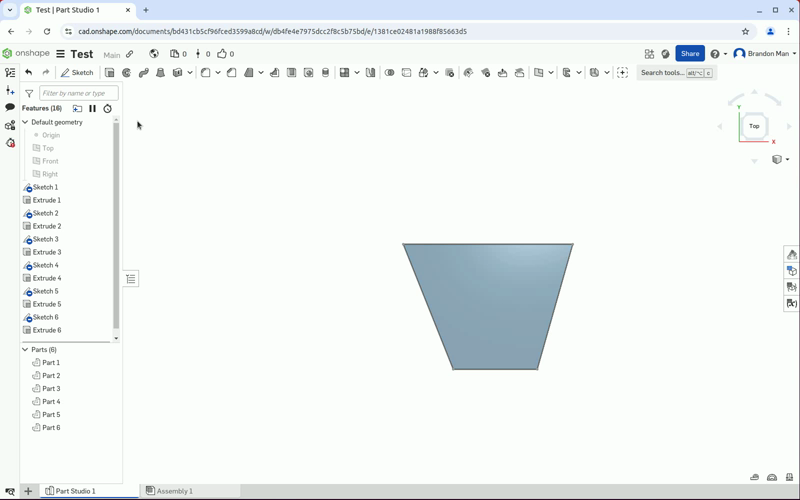
key(shift+7)
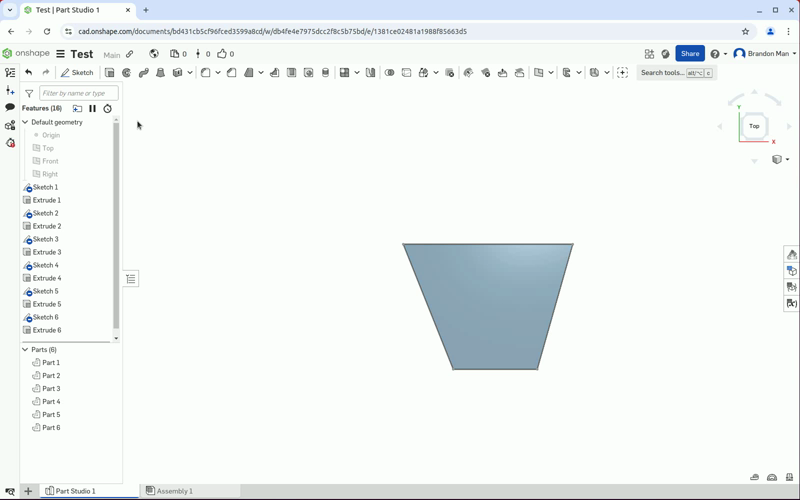
key(up, 3)
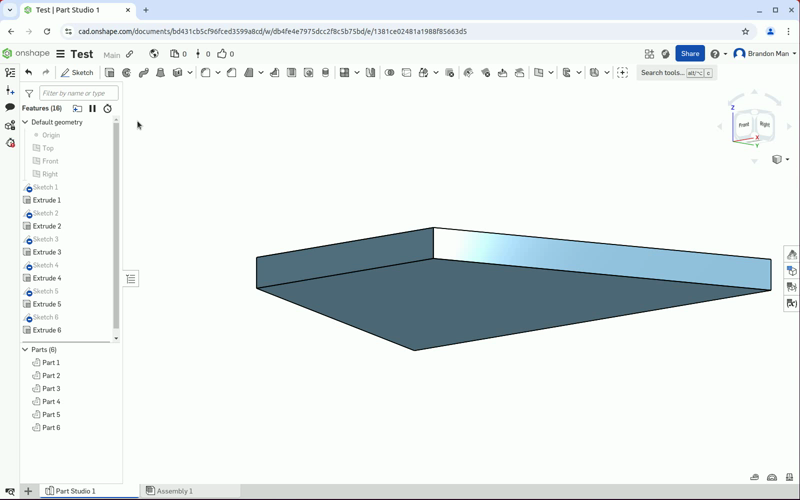
key(left, 3)
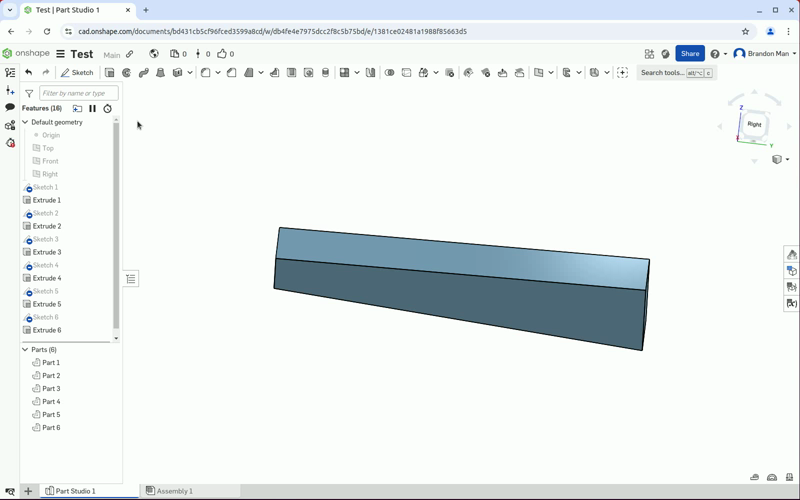
key(right, 3)
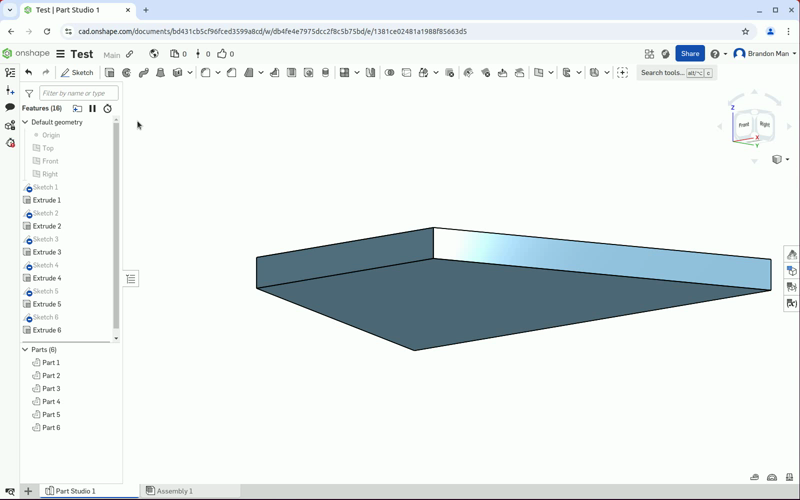
key(down, 3)
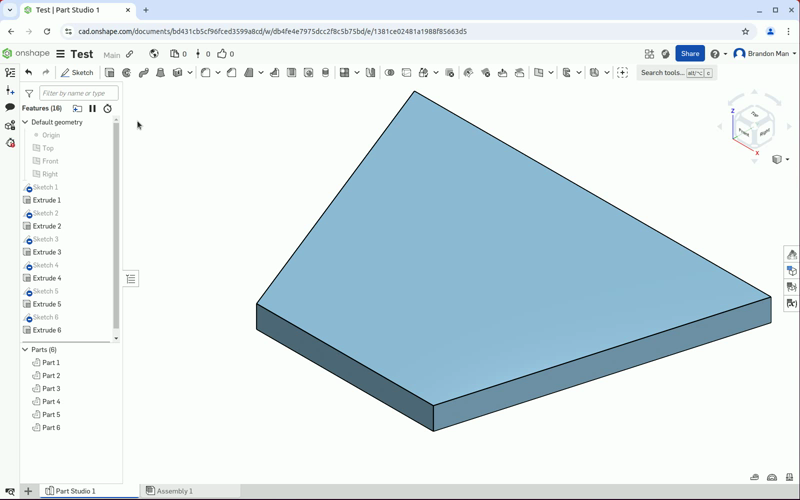
mouse_move(69, 189)
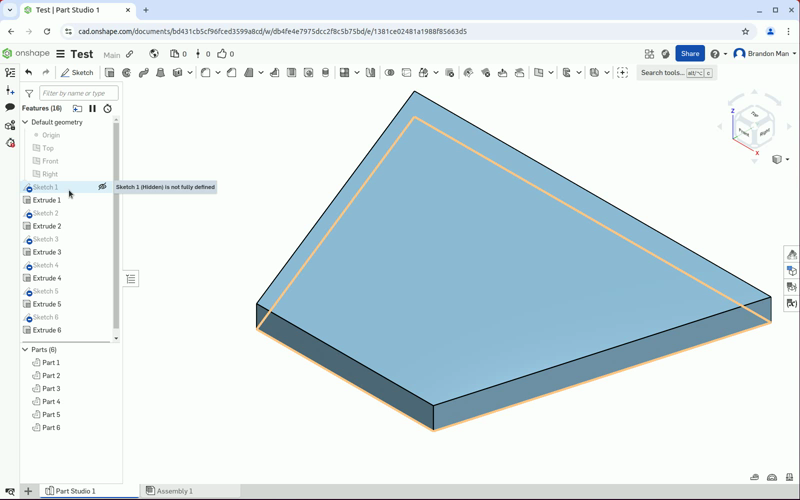
click(69, 189)